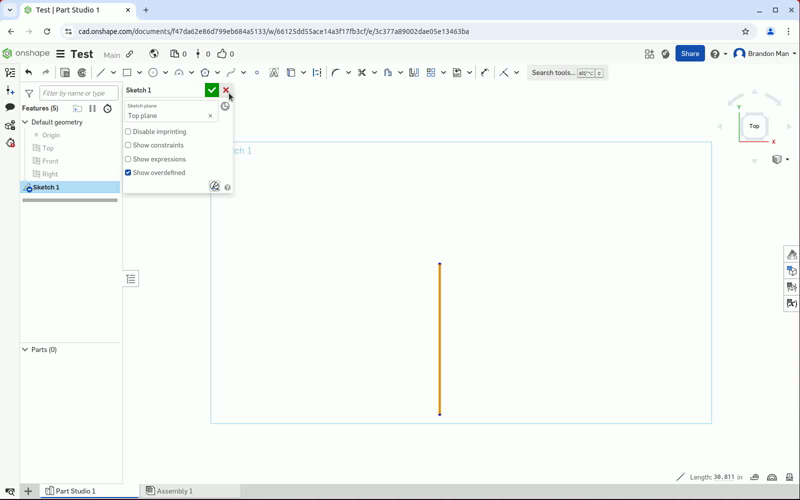
key(shift+h)
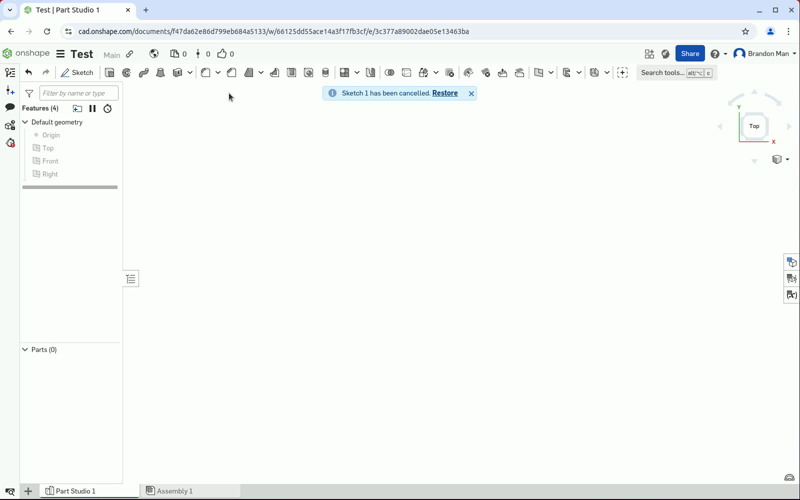
mouse_move(73, 352)
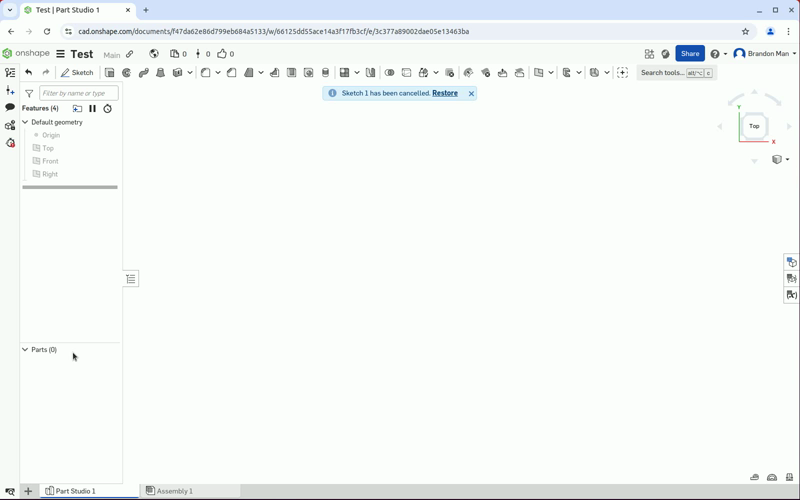
key(y)
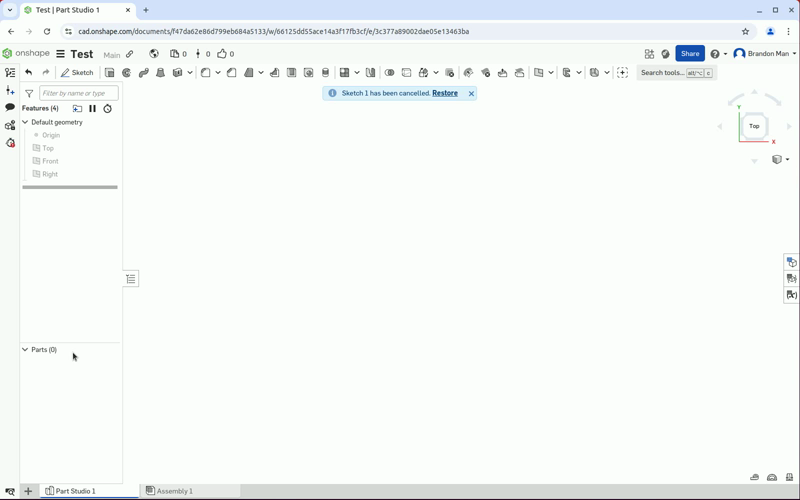
key(shift+p)
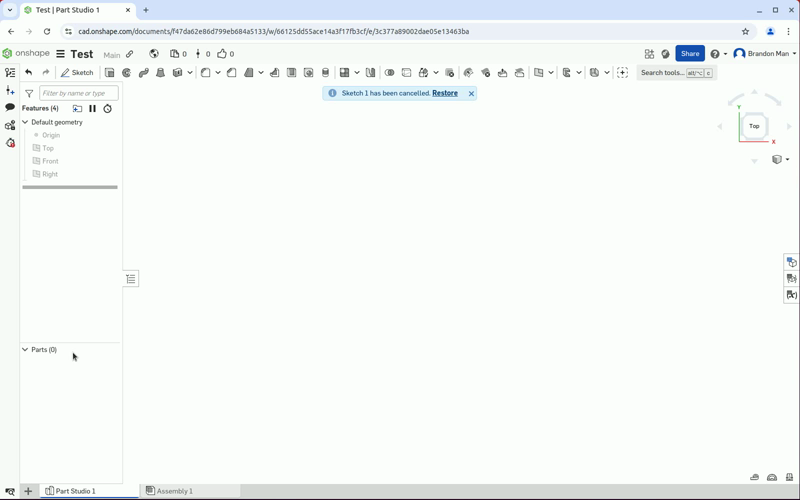
key(space)
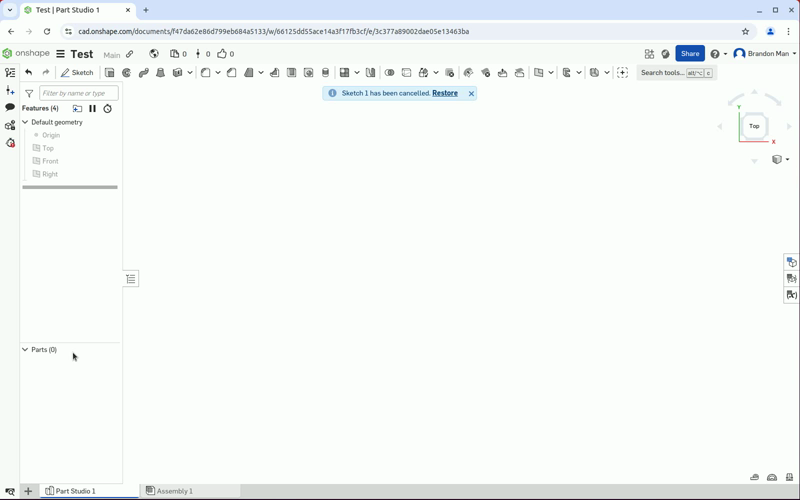
key_down(shift)
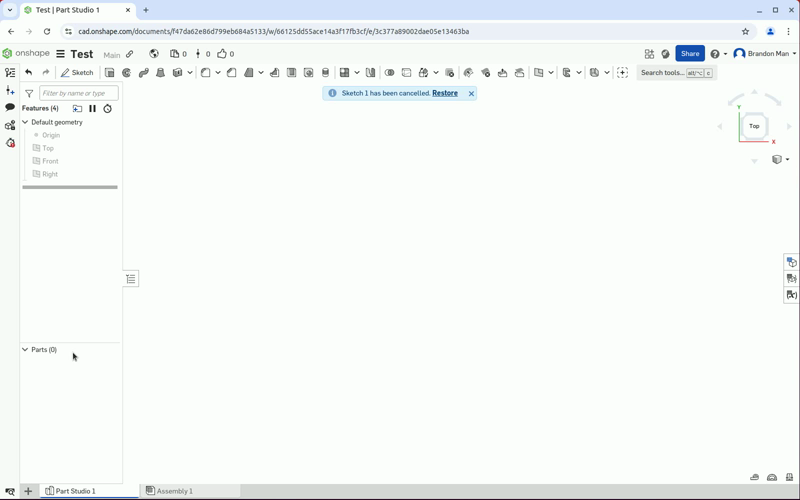
key(up)
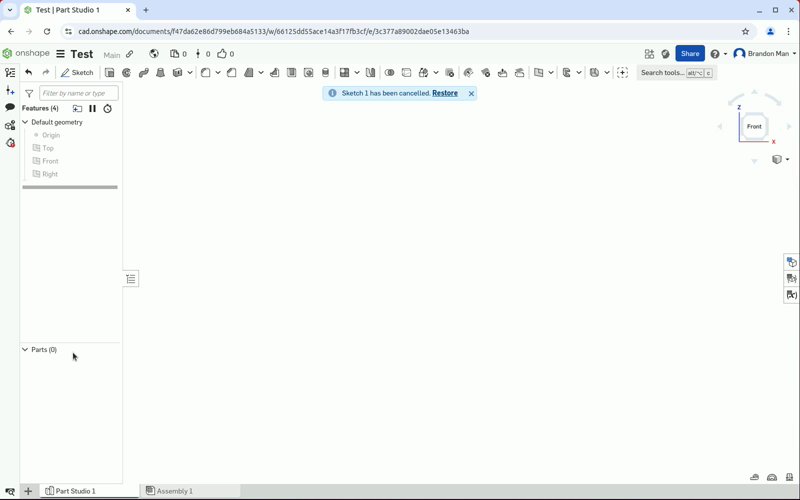
key_up(shift)
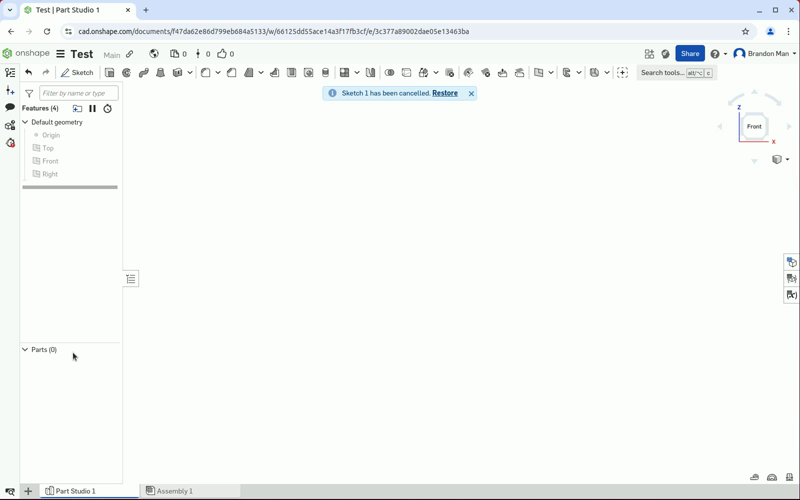
mouse_move(73, 352)
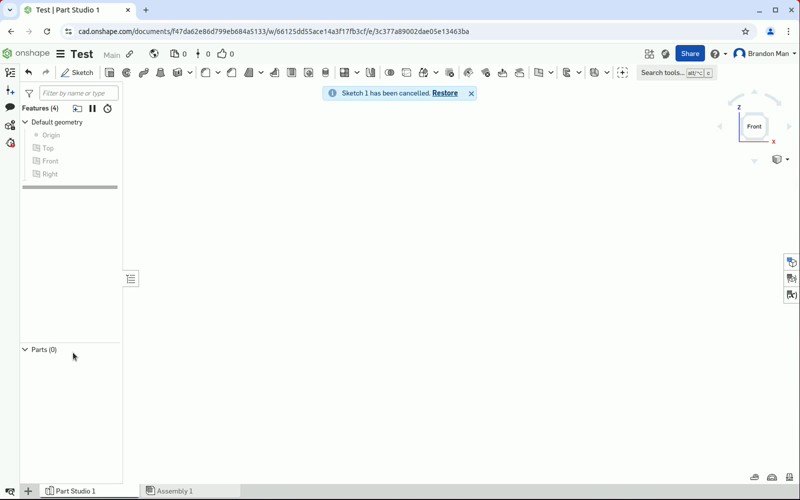
key(shift+y)
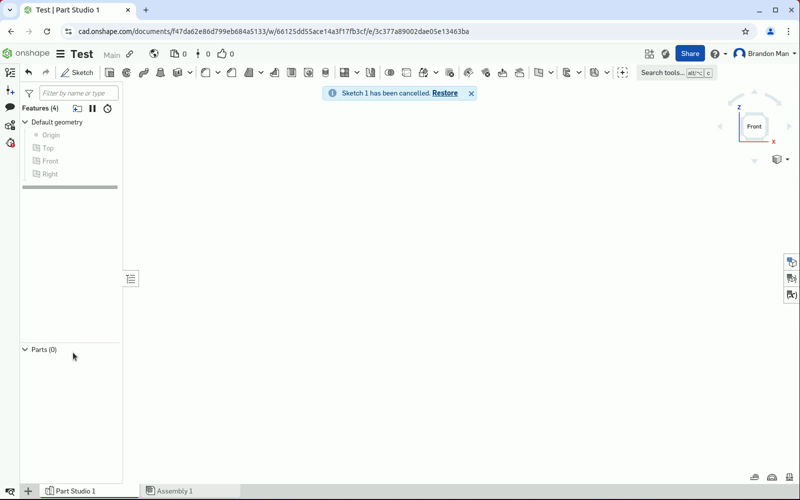
key(shift+s)
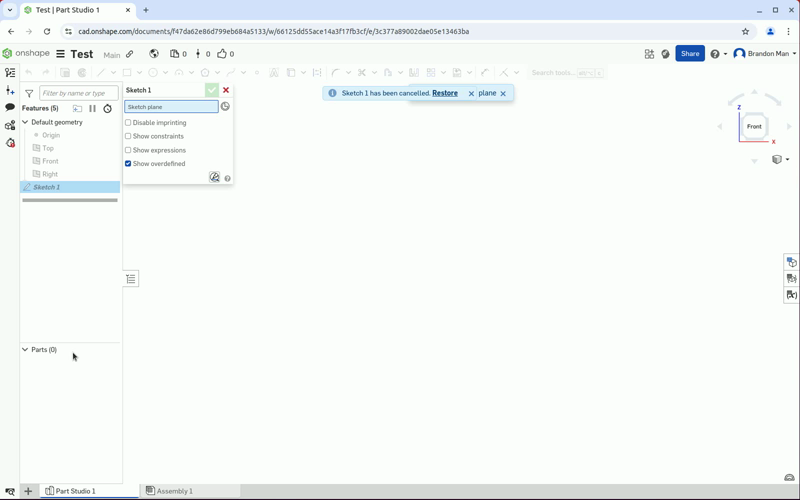
mouse_move(73, 163)
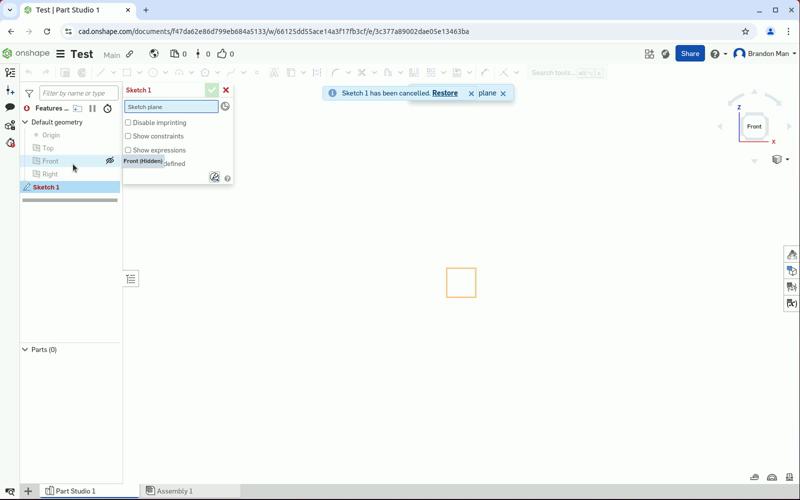
click(73, 163)
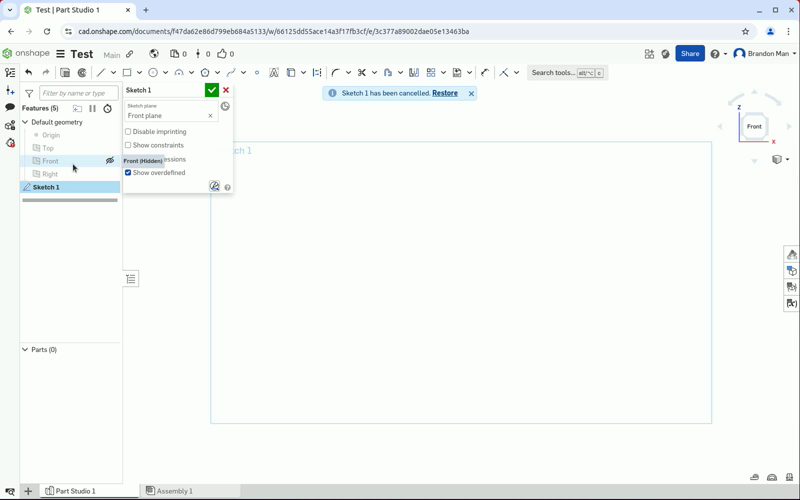
mouse_move(73, 352)
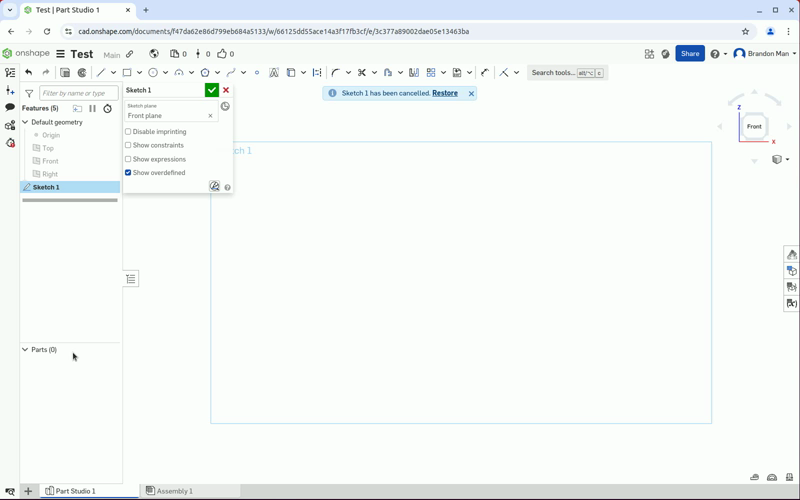
key(y)
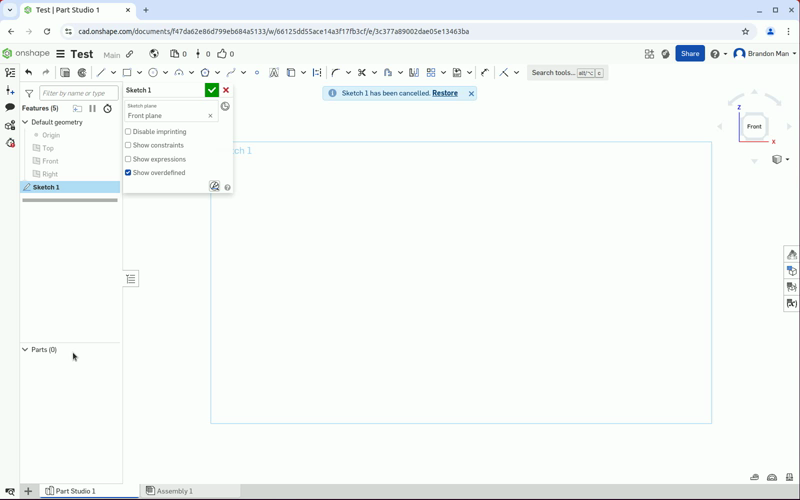
key(l)
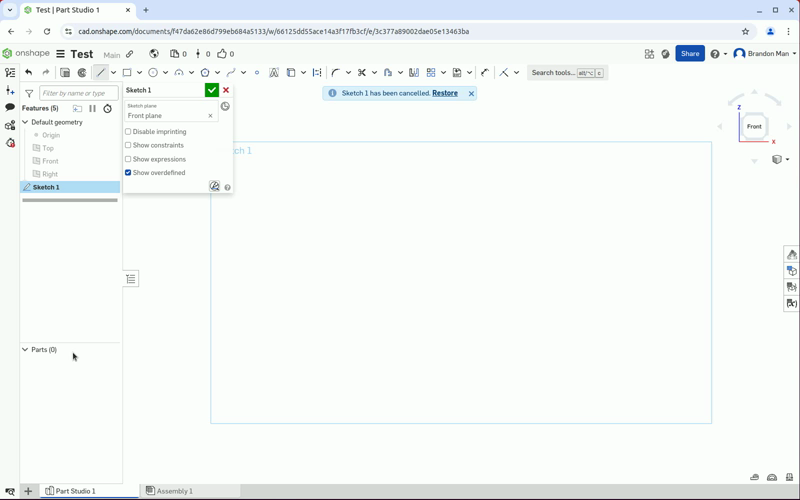
key_down(shift)
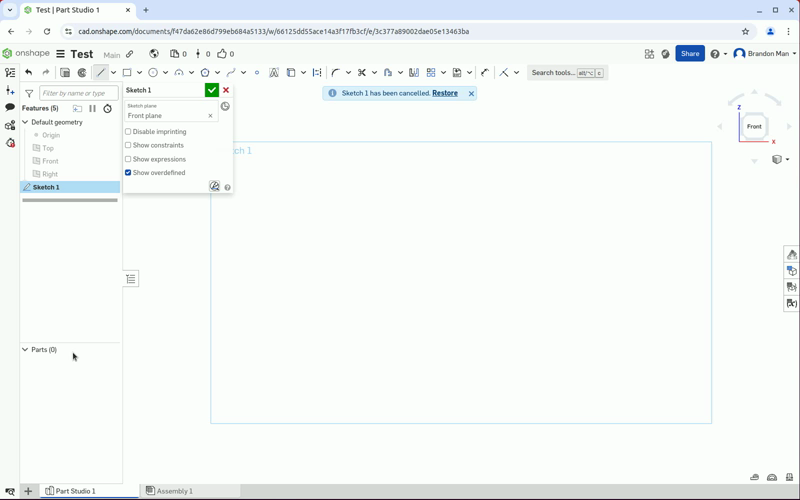
mouse_move(460, 282)
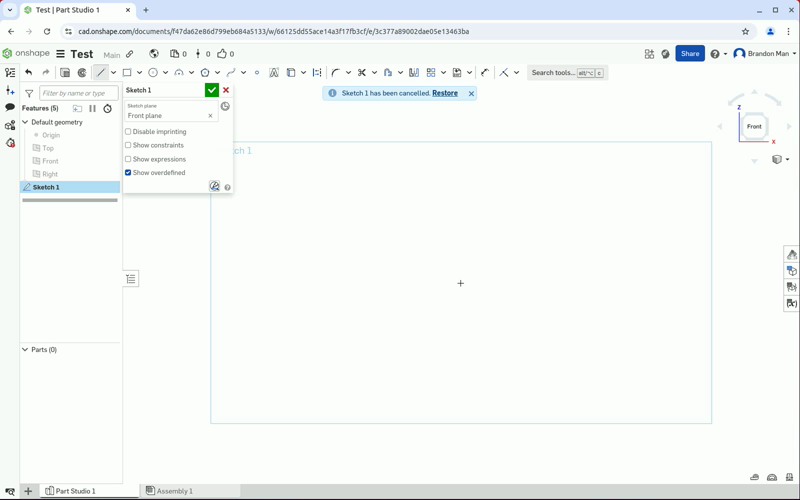
click(460, 282)
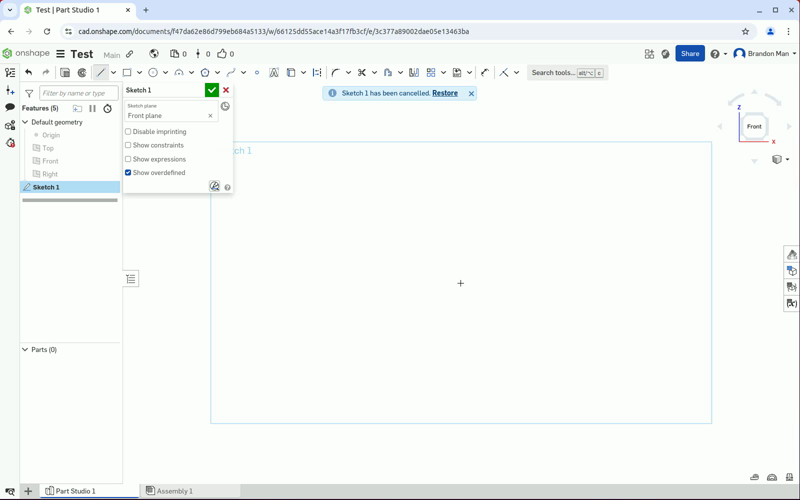
key_up(shift)
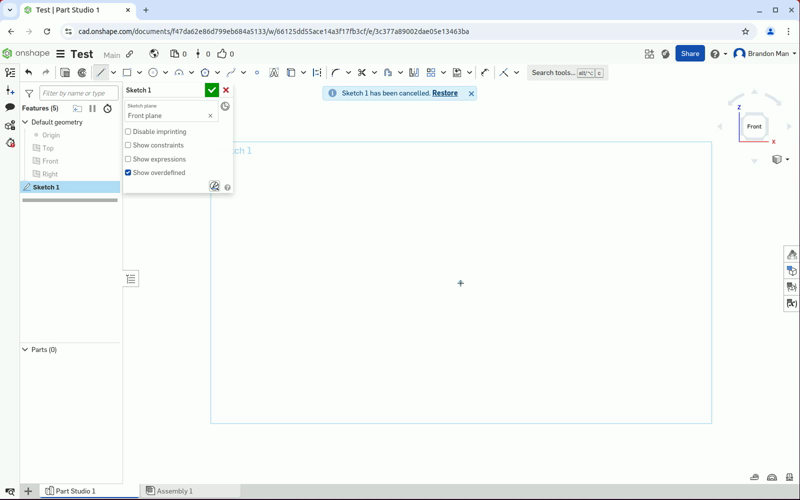
key_down(shift)
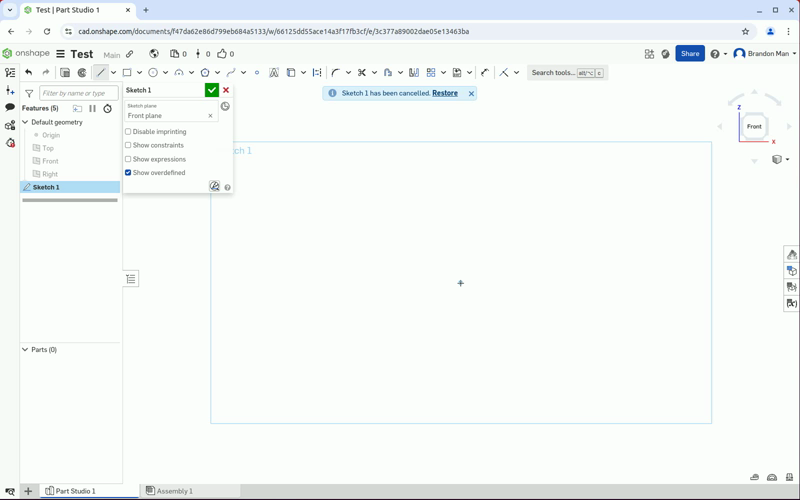
mouse_move(573, 282)
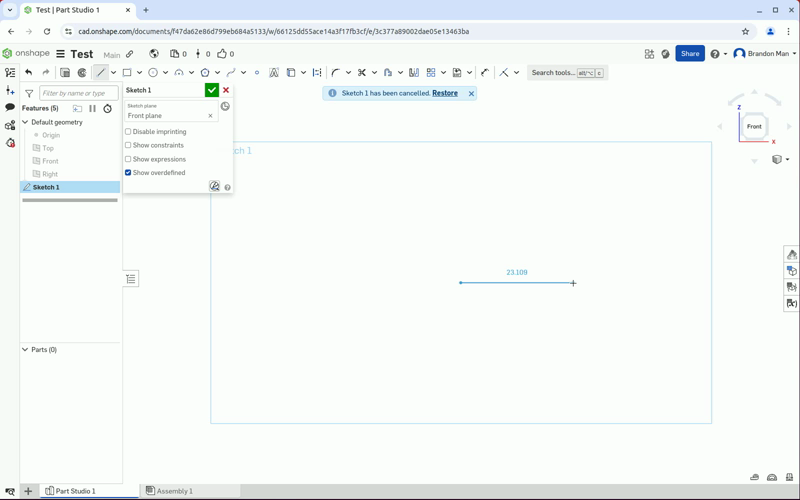
click(573, 282)
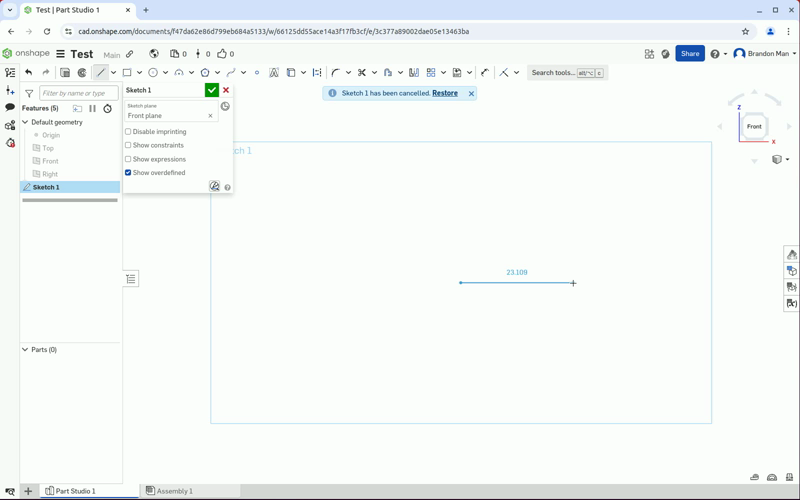
key_up(shift)
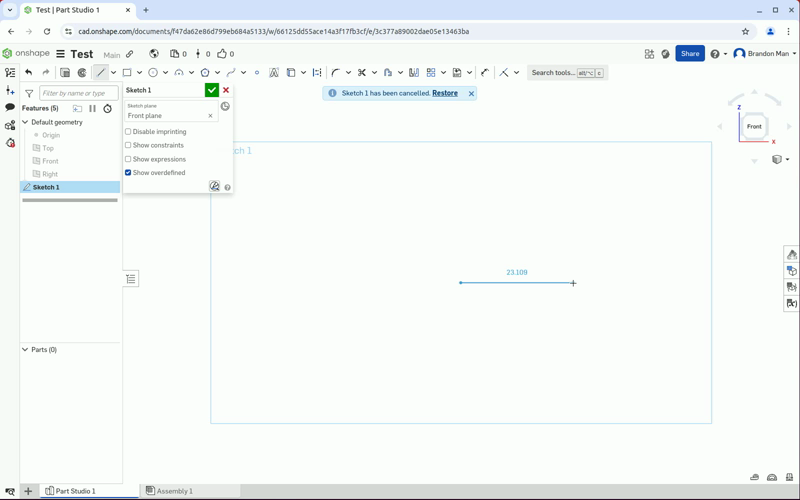
key_down(shift)
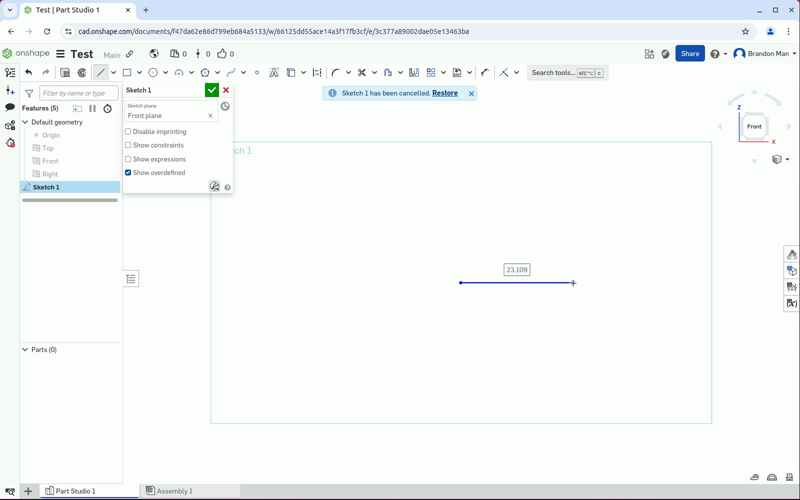
mouse_move(589, 282)
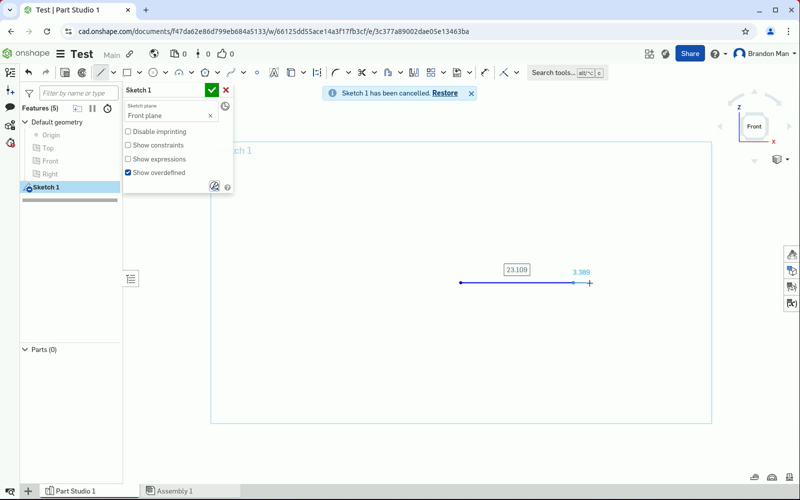
mouse_move(573, 245)
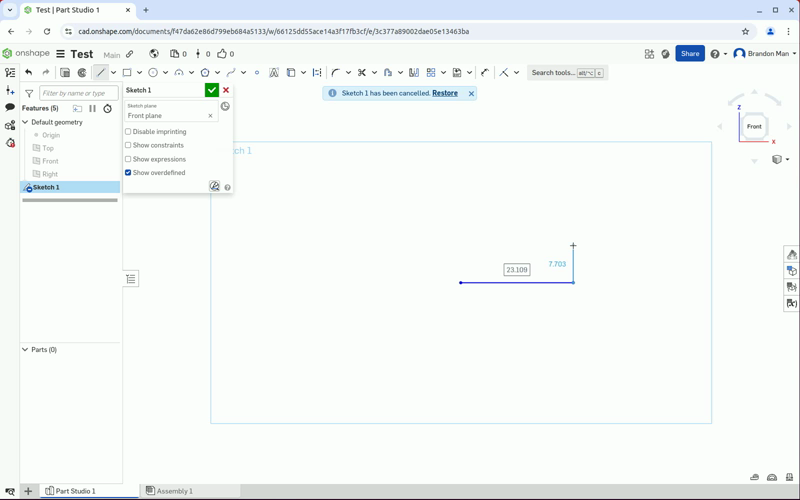
click(573, 245)
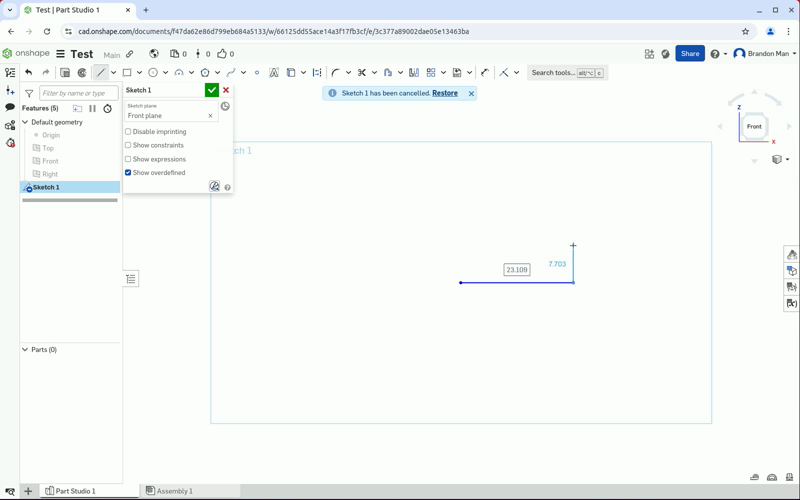
key_up(shift)
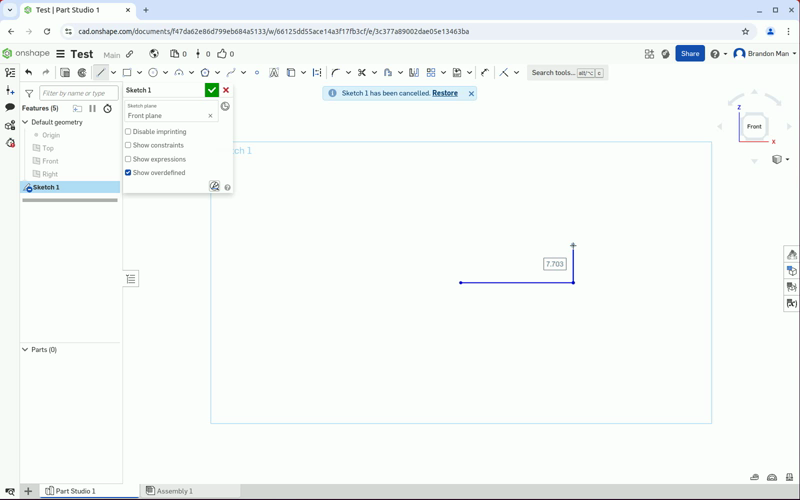
key_down(shift)
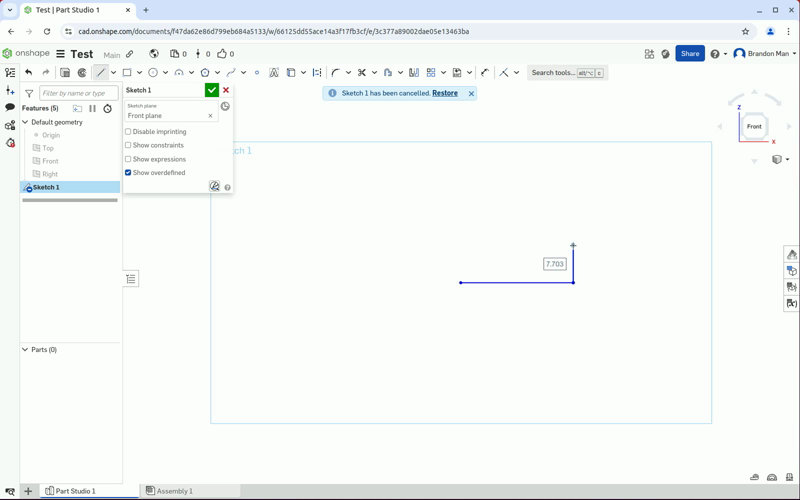
mouse_move(460, 245)
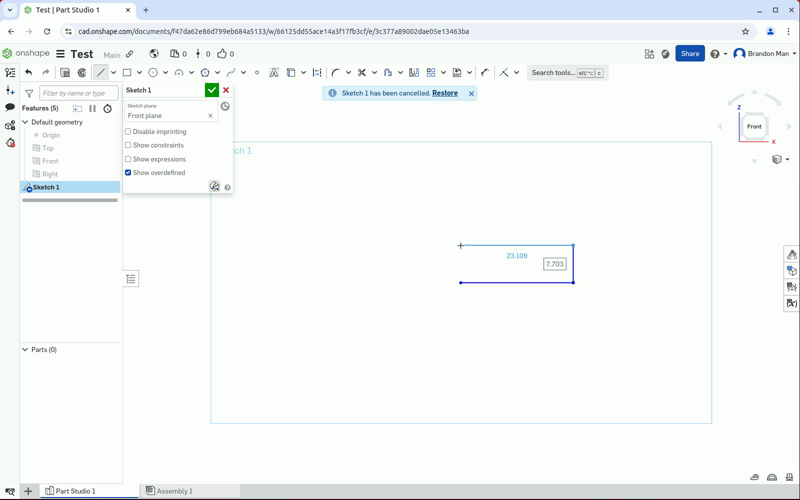
click(460, 245)
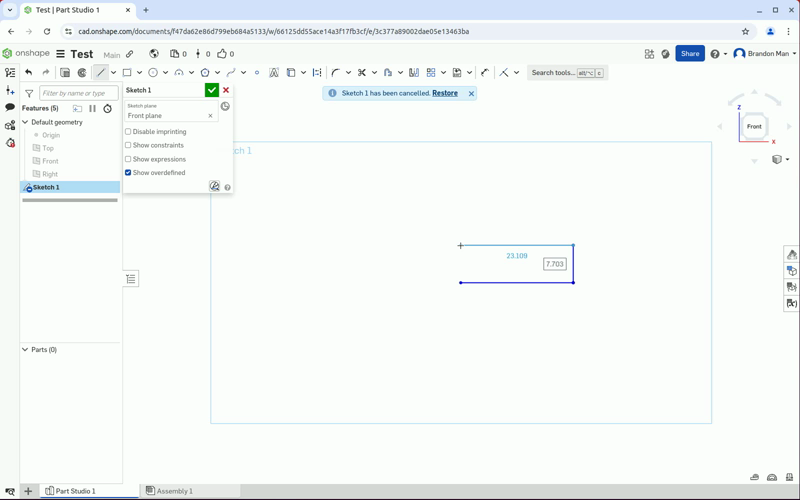
key_up(shift)
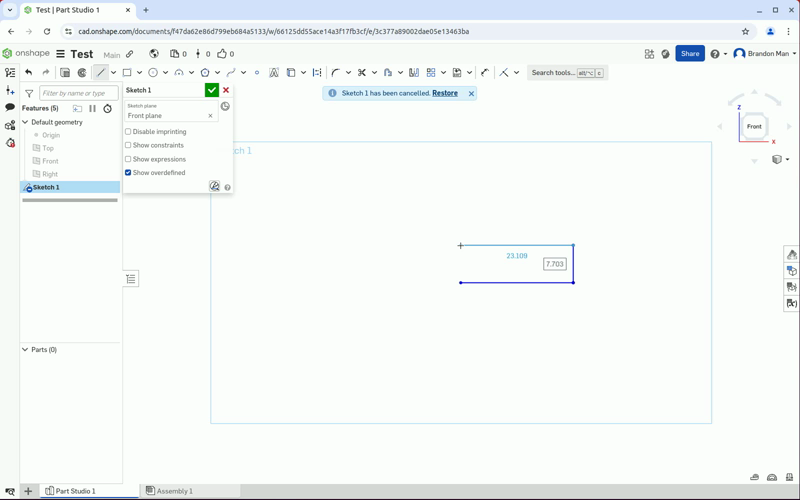
mouse_move(490, 245)
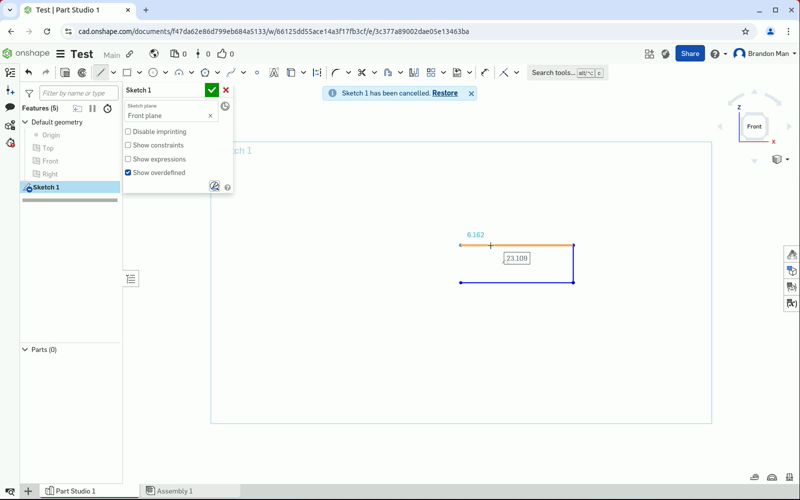
key_down(shift)
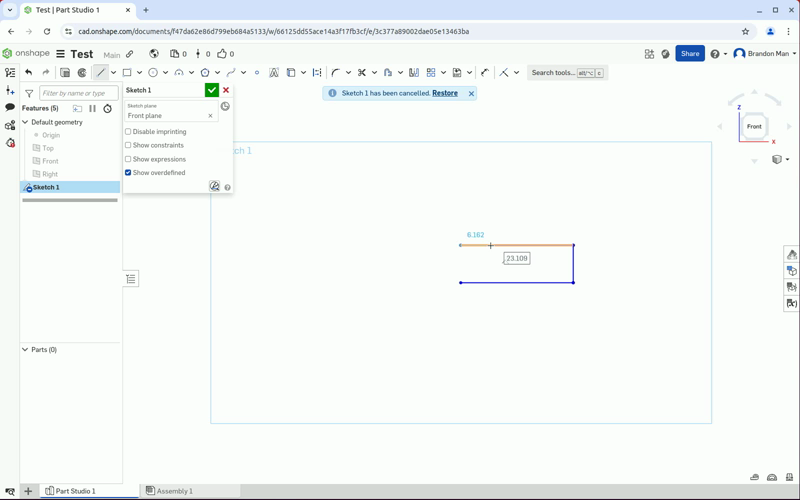
mouse_move(460, 282)
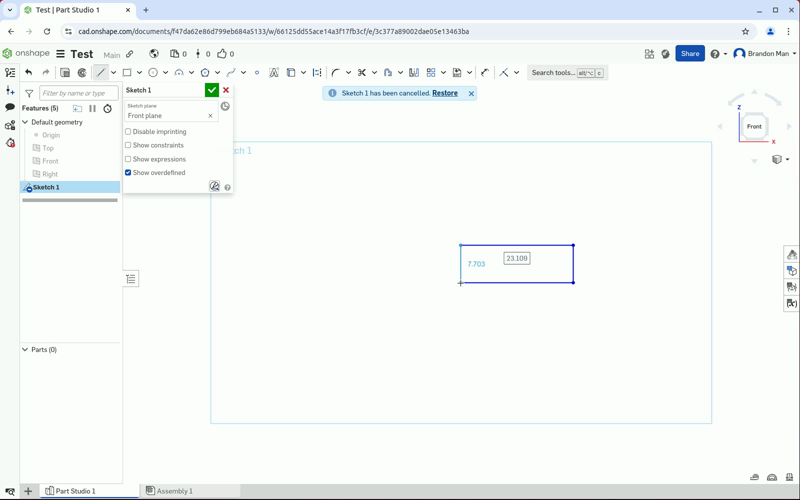
key_up(shift)
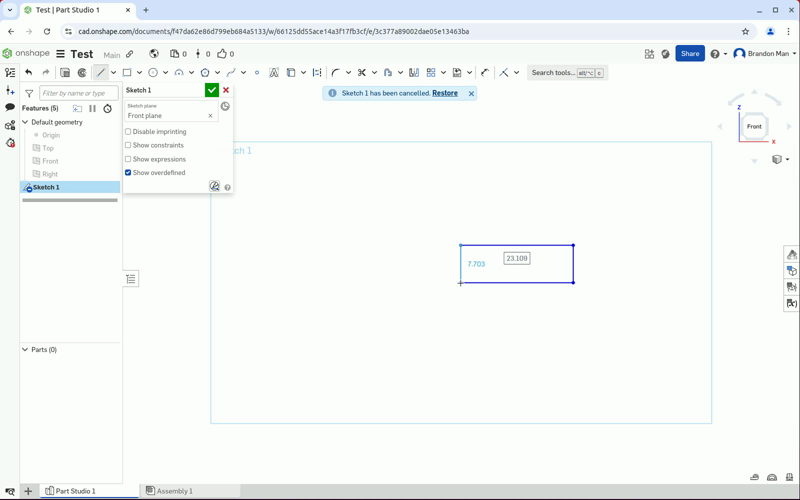
click(460, 282)
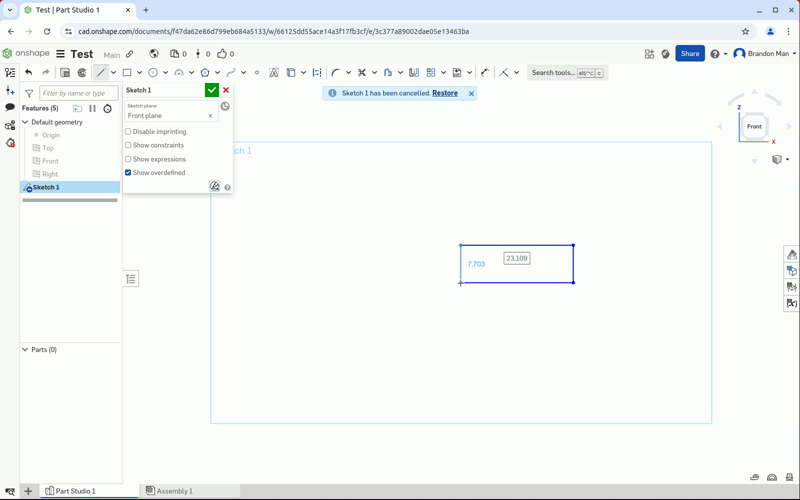
key(esc)
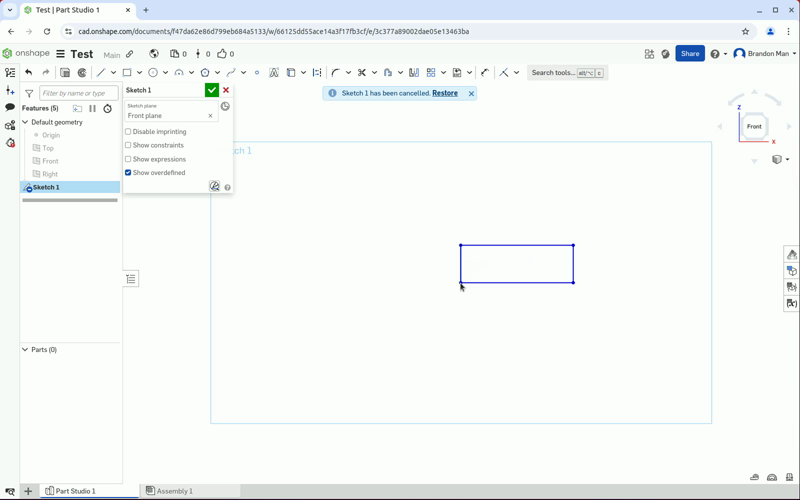
mouse_move(539, 248)
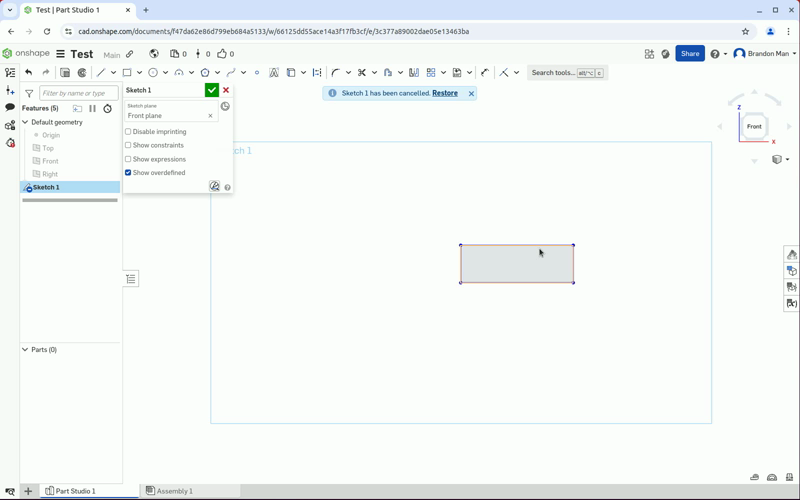
click(539, 248)
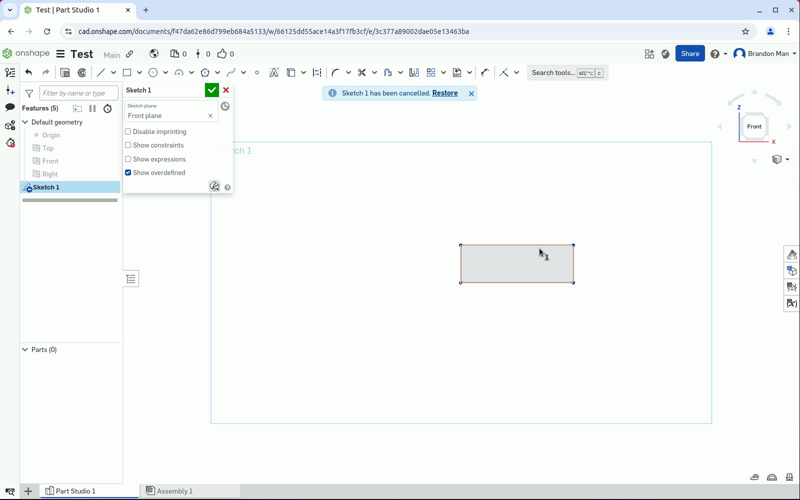
mouse_move(73, 352)
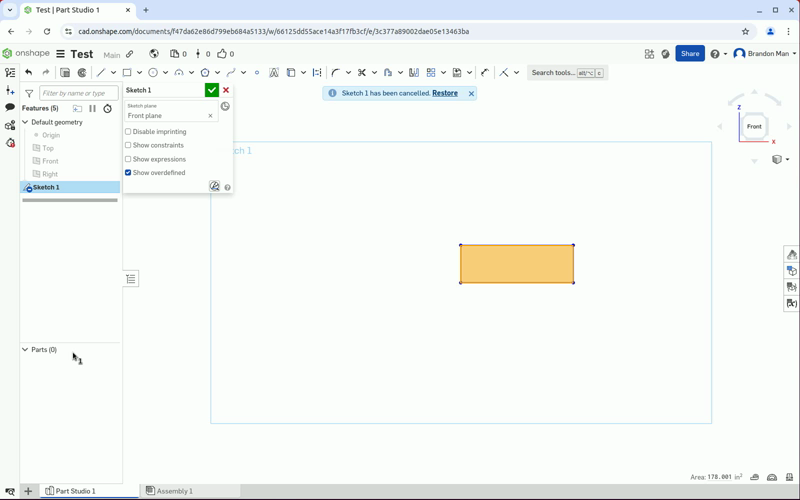
key(shift+y)
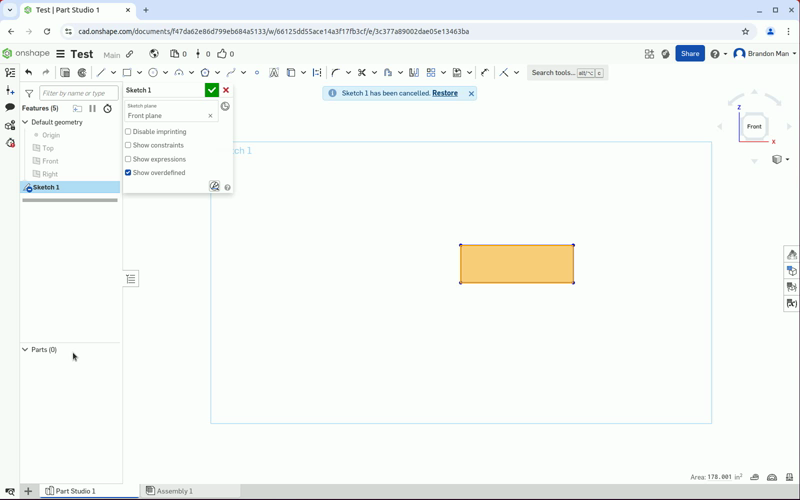
key(shift+e)
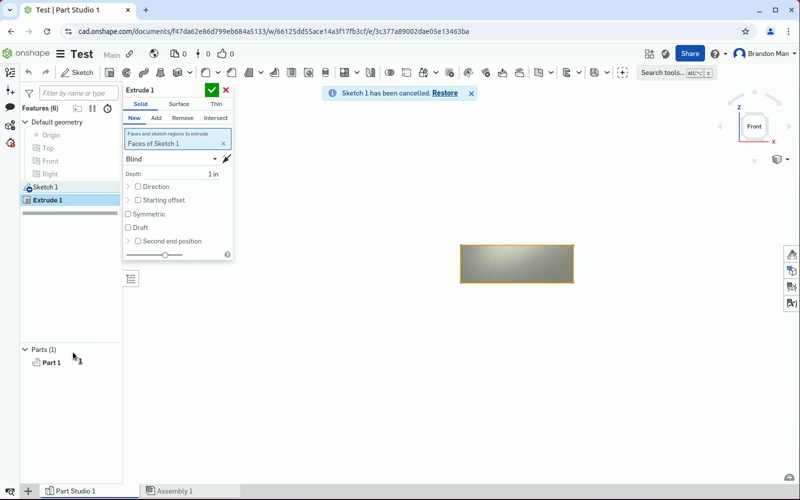
mouse_move(143, 106)
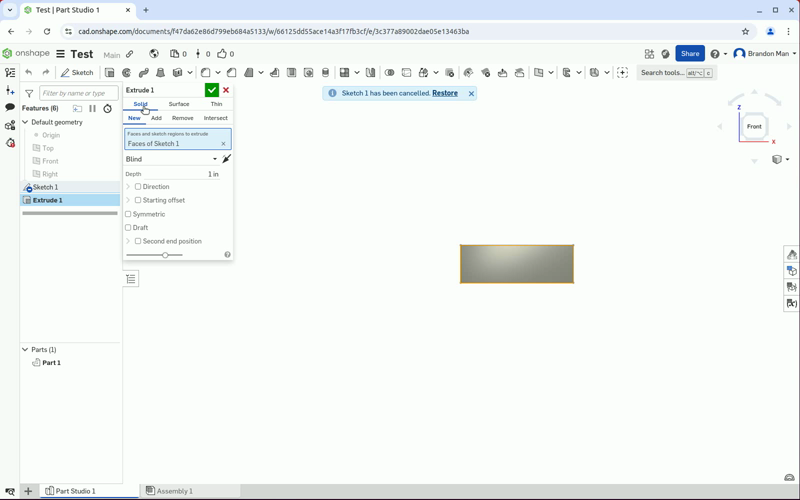
click(143, 106)
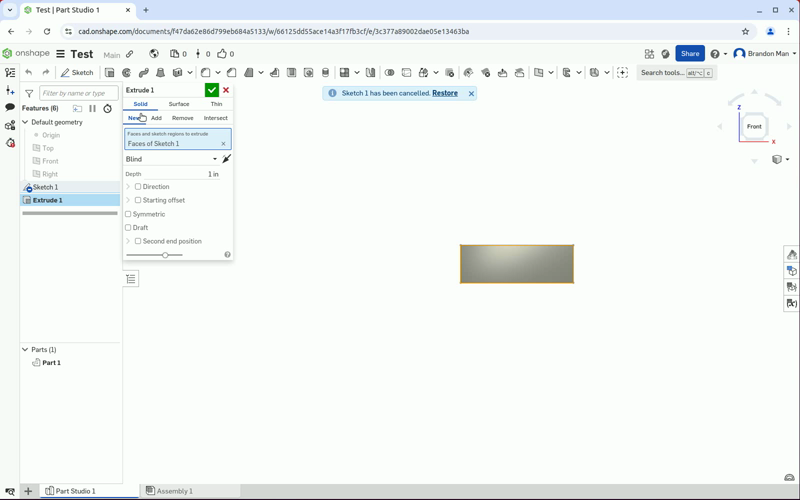
mouse_move(137, 120)
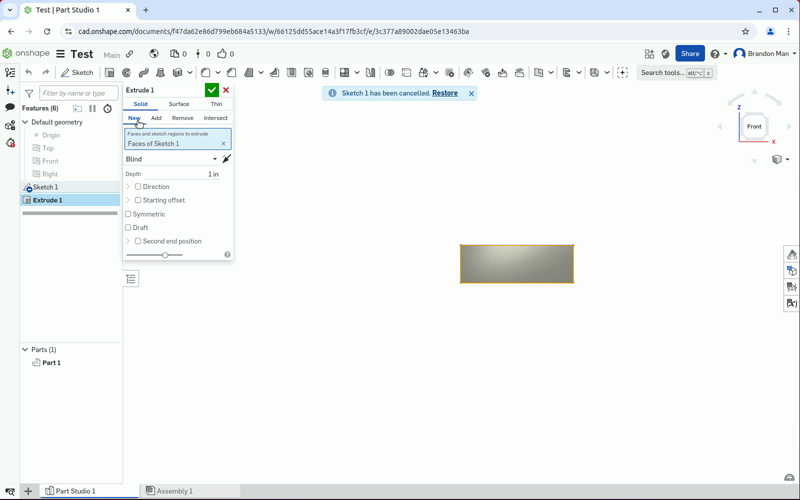
click(137, 120)
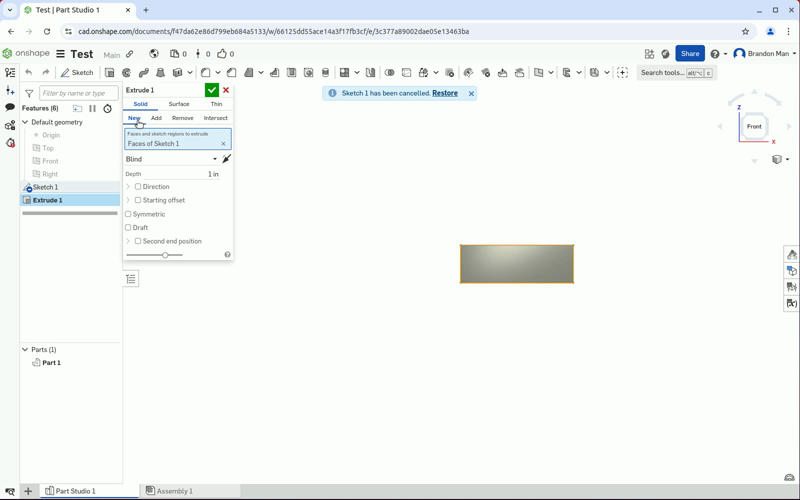
key(tab, 4)
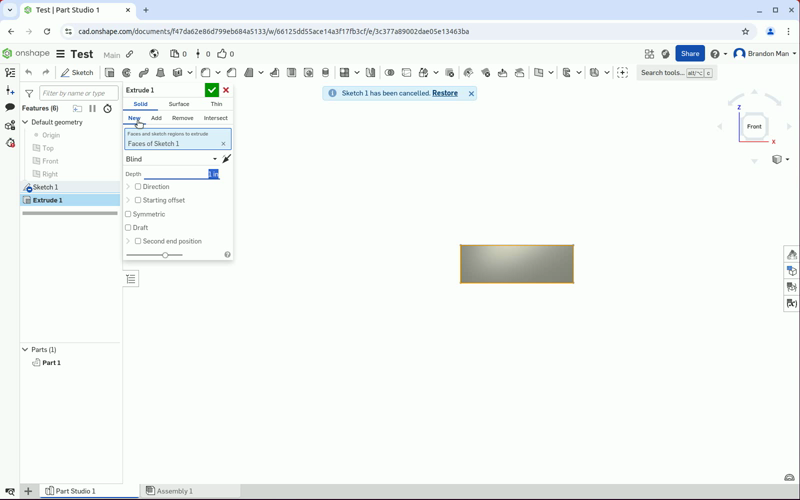
text(11.554)
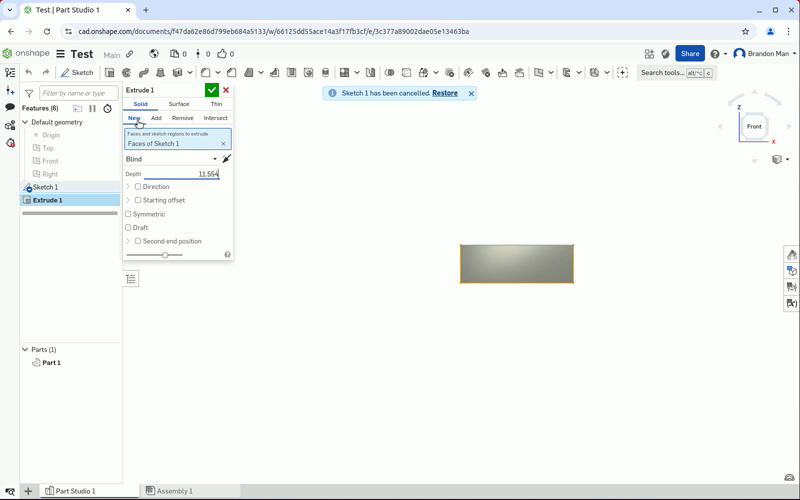
key(enter)
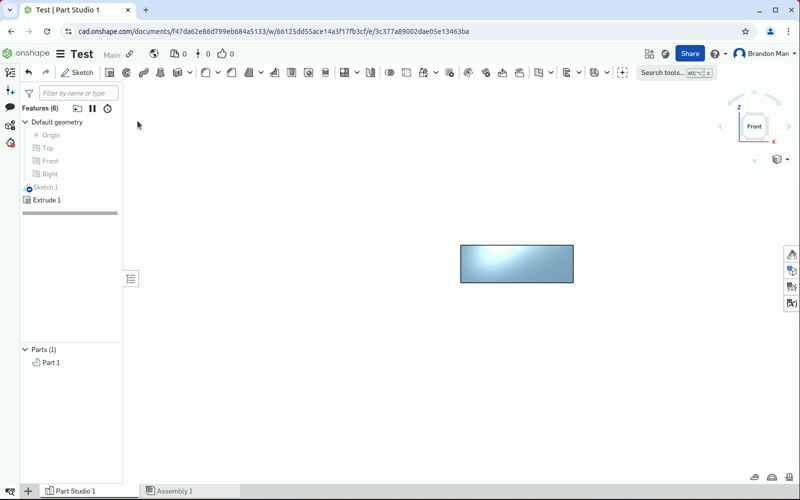
key(shift+h)
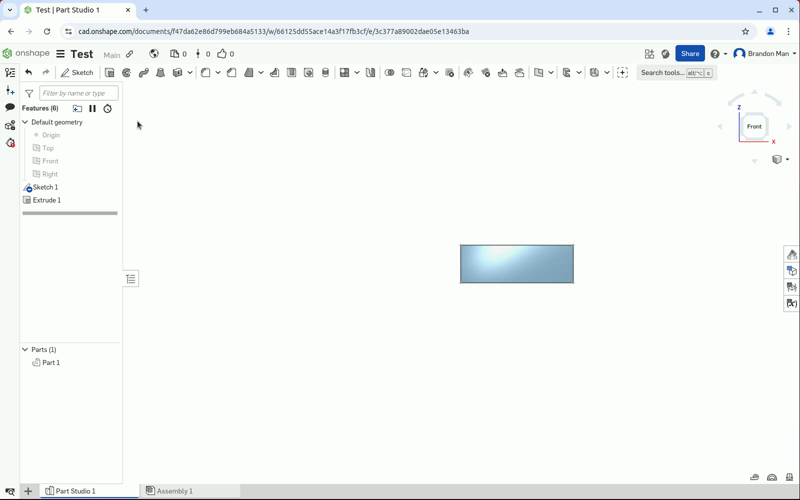
key(shift+h)
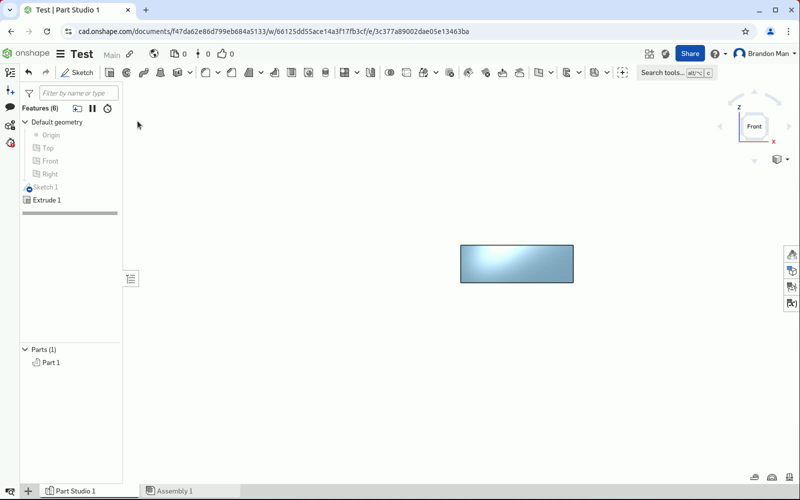
mouse_move(73, 189)
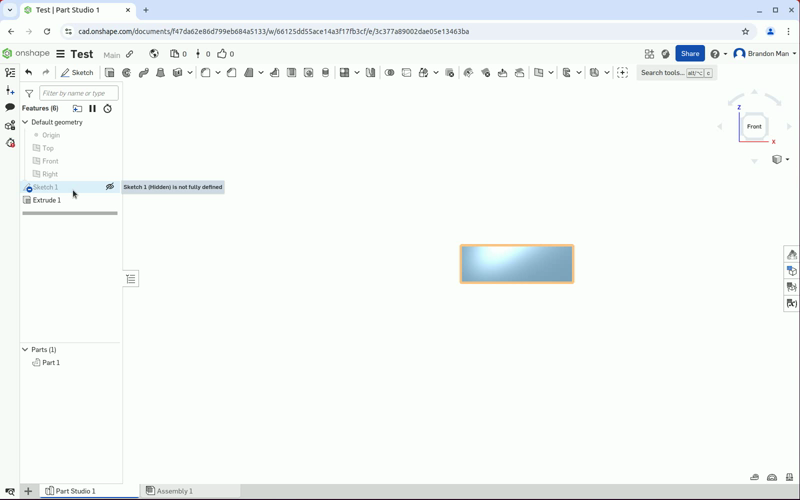
click(73, 189)
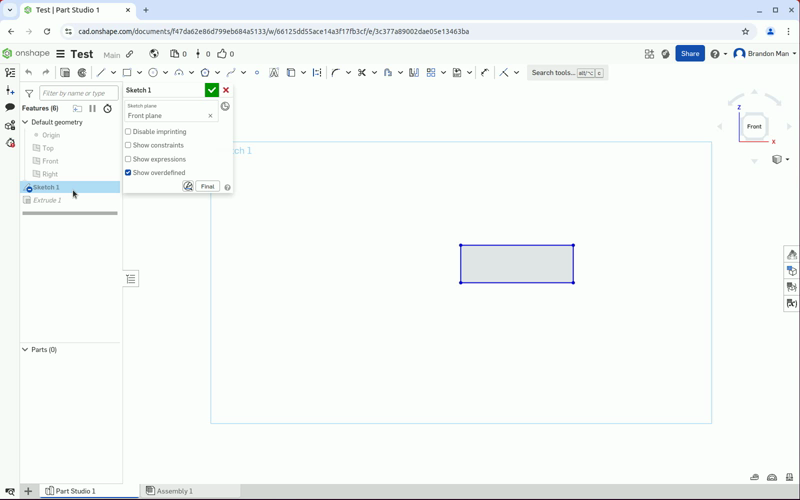
mouse_move(229, 92)
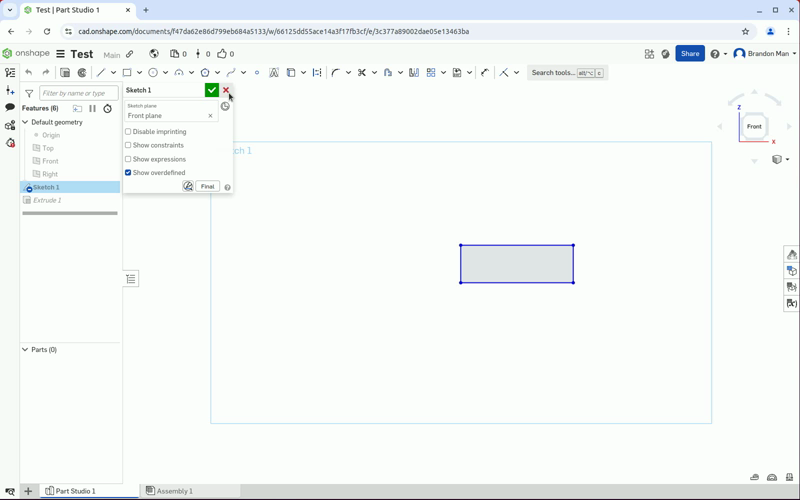
click(229, 92)
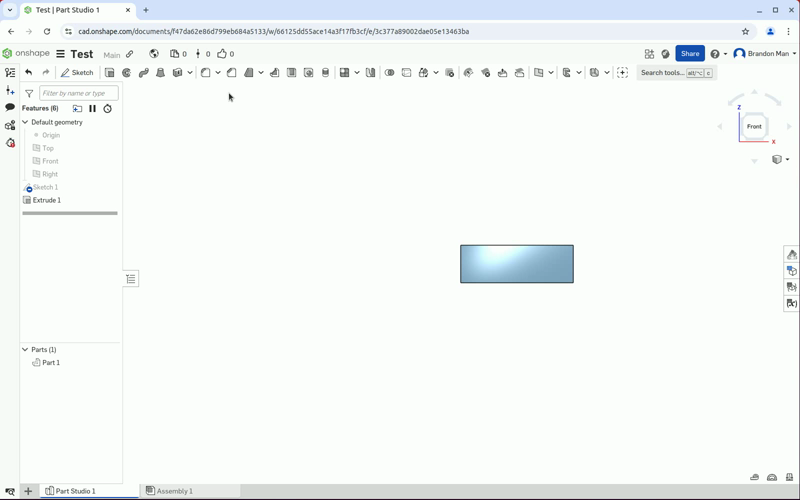
mouse_move(541, 75)
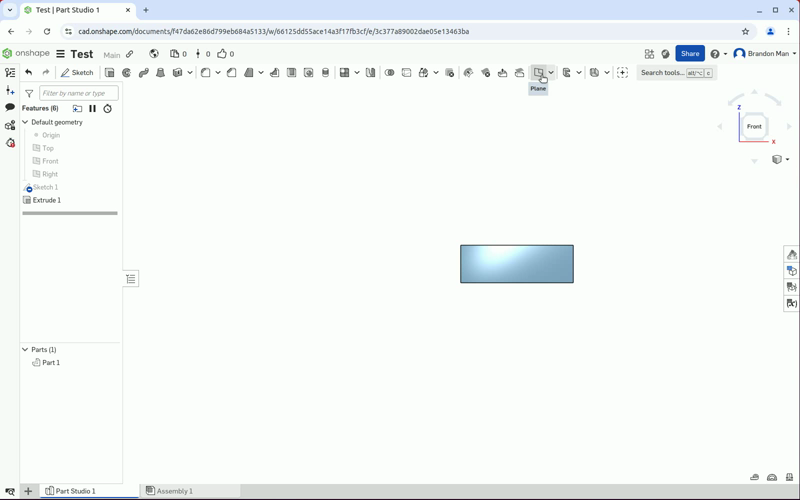
click(541, 75)
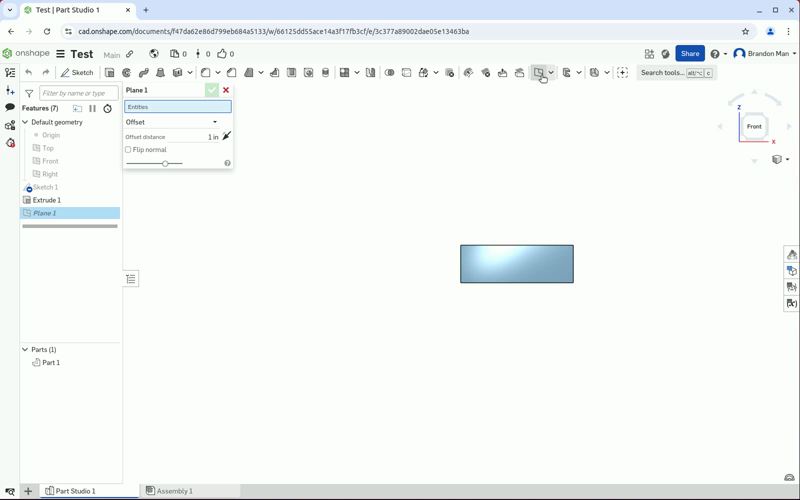
mouse_move(73, 163)
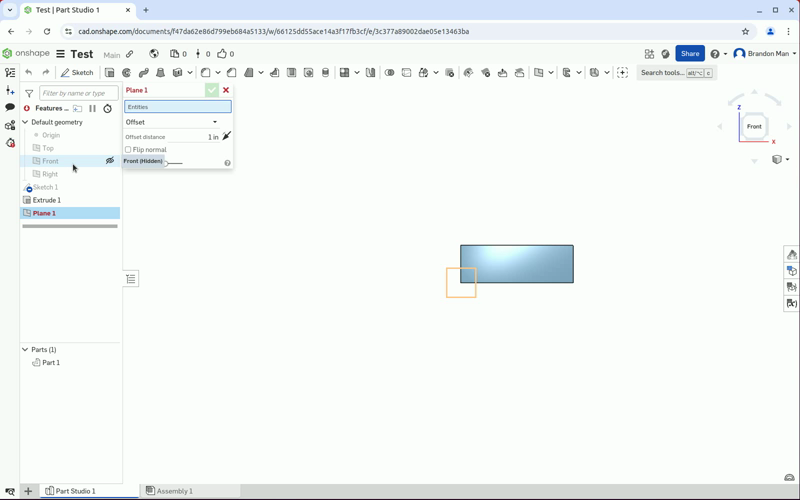
click(73, 163)
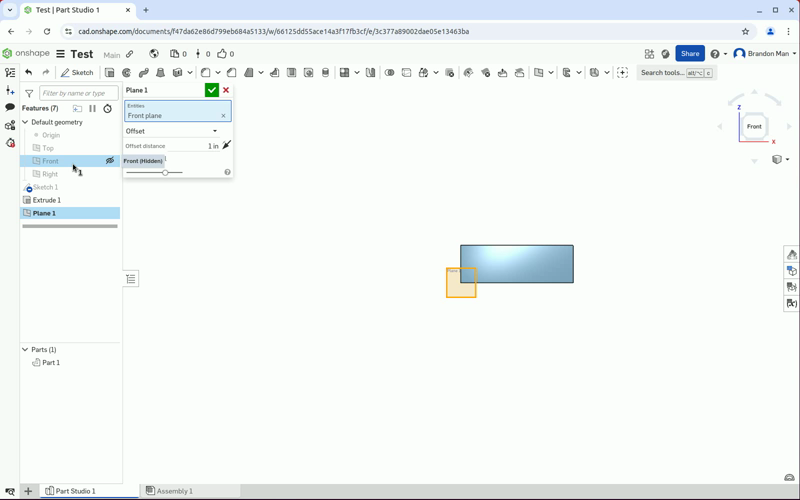
key(tab, 2)
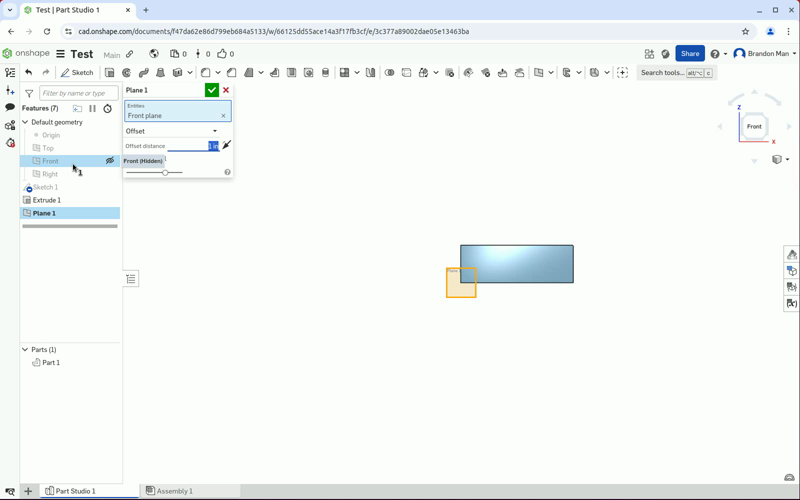
text(11.554)
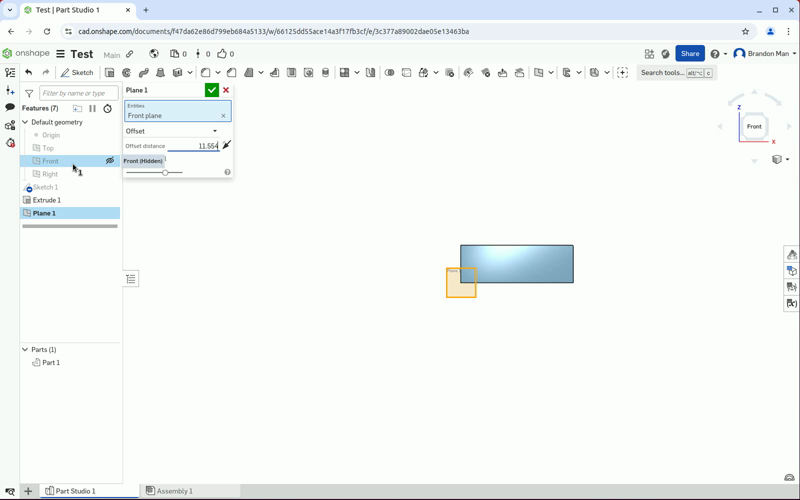
key(enter, 2)
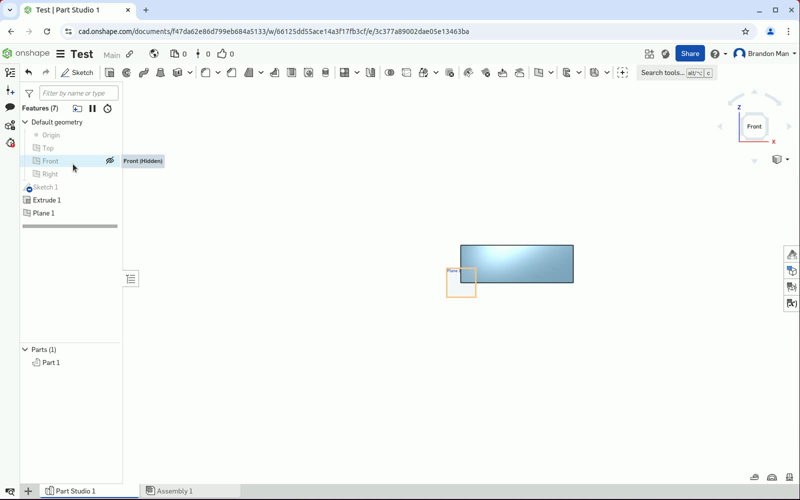
key(shift+s)
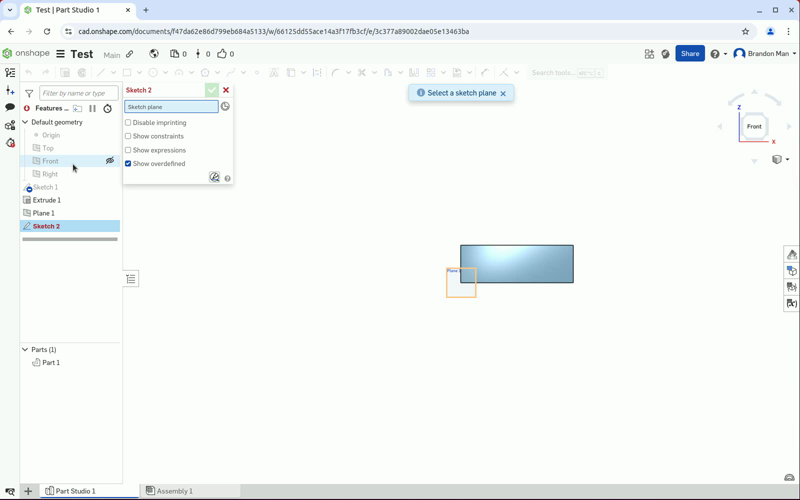
mouse_move(73, 215)
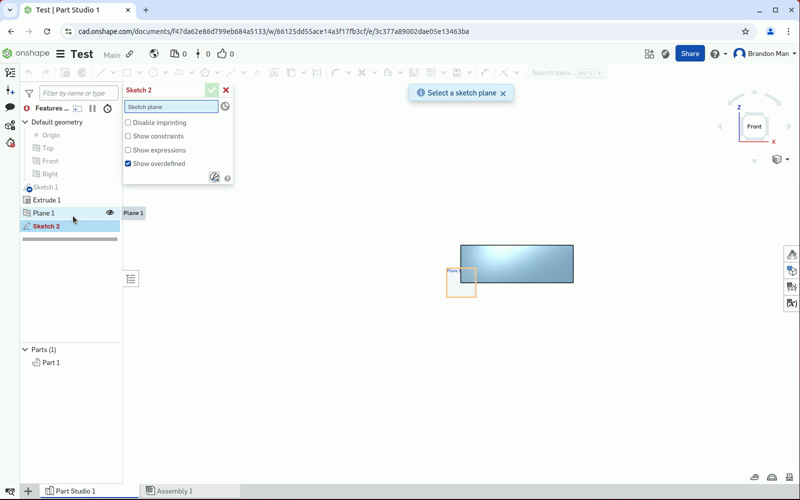
click(73, 215)
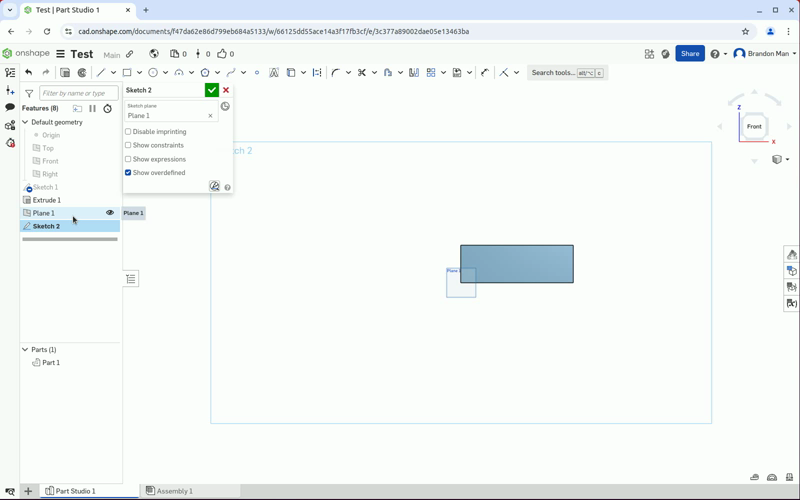
mouse_move(73, 352)
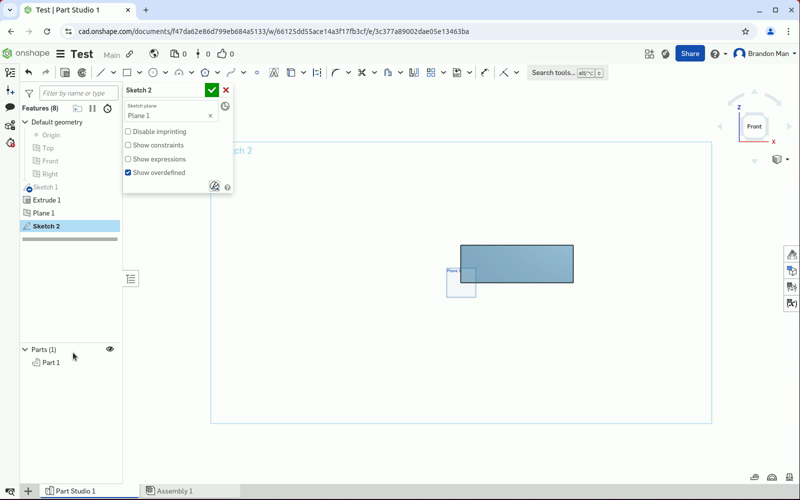
key(y)
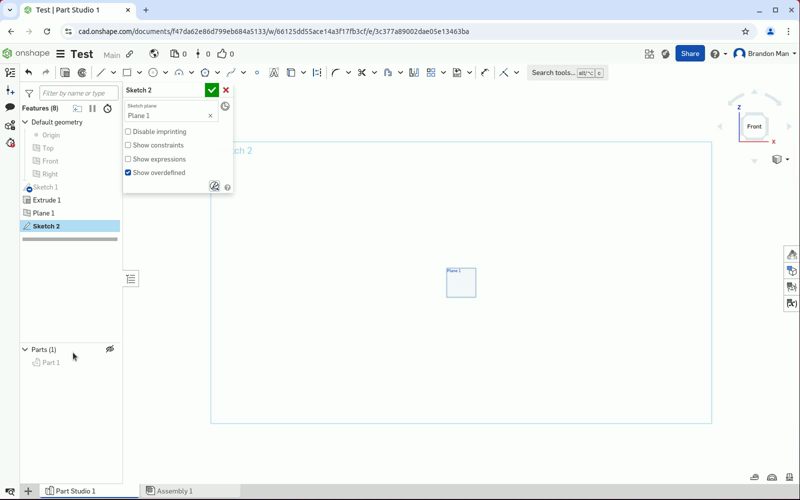
key(l)
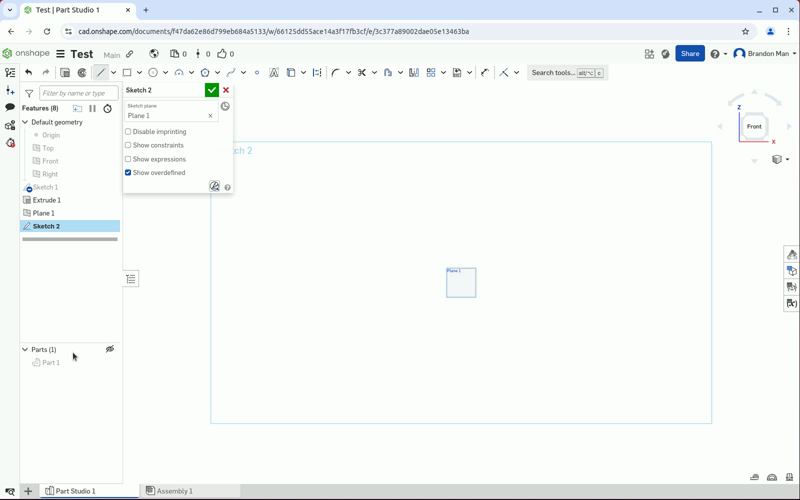
key_down(shift)
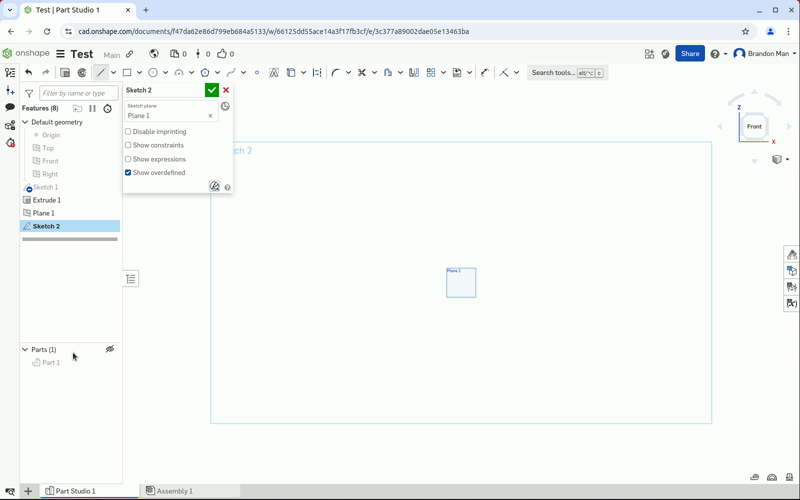
mouse_move(479, 282)
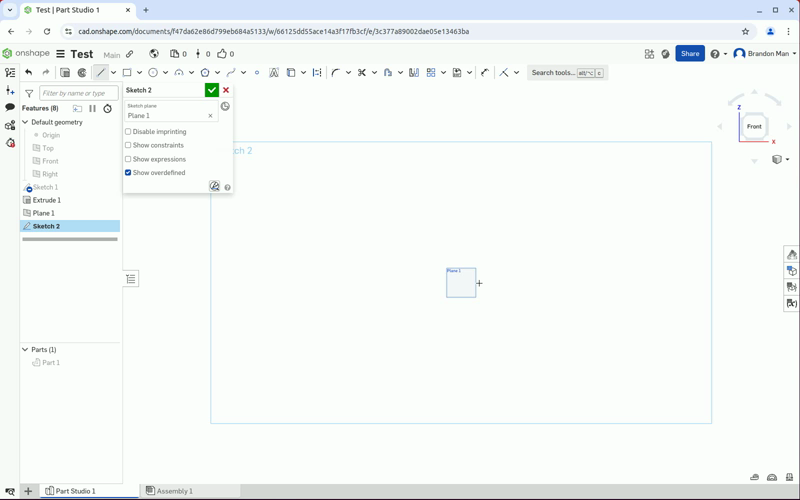
click(479, 282)
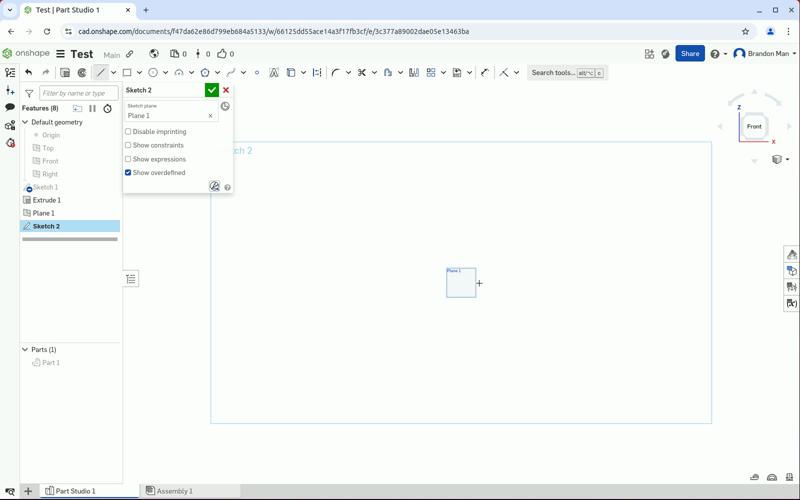
key_up(shift)
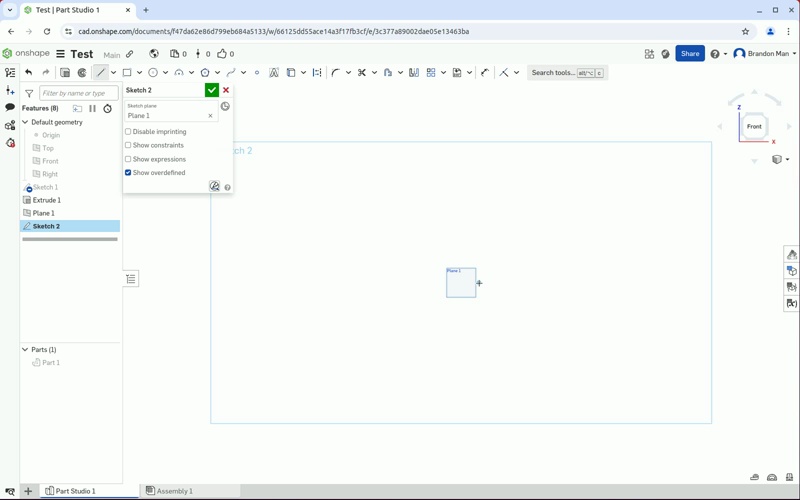
key_down(shift)
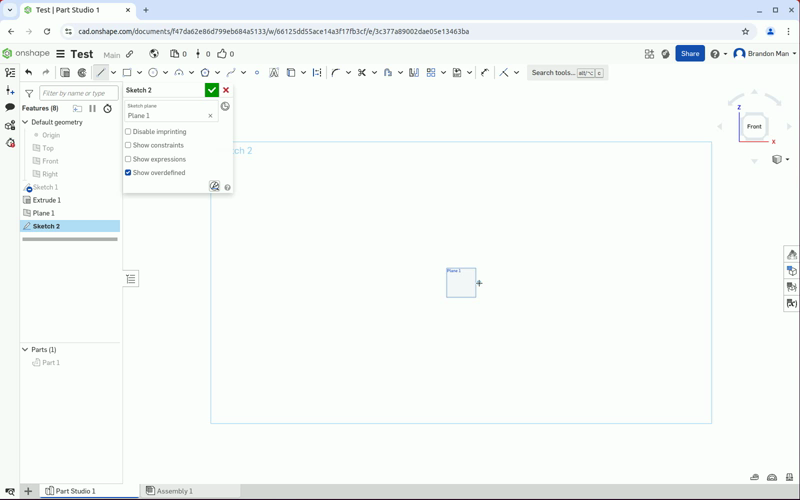
mouse_move(573, 282)
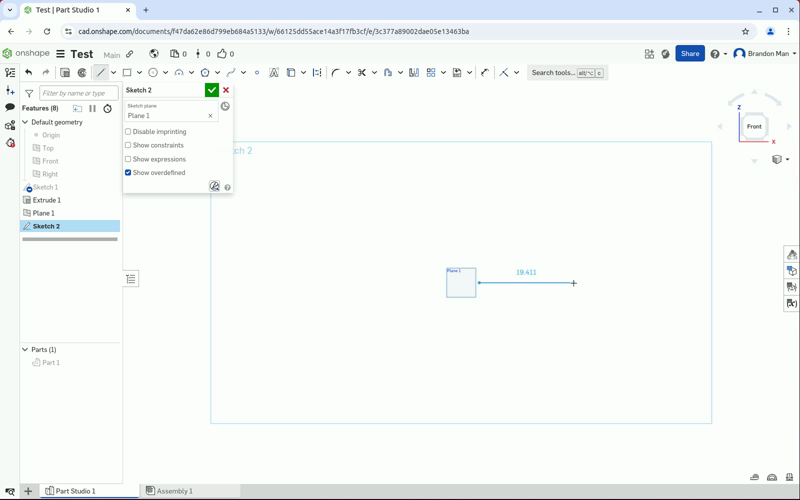
click(573, 282)
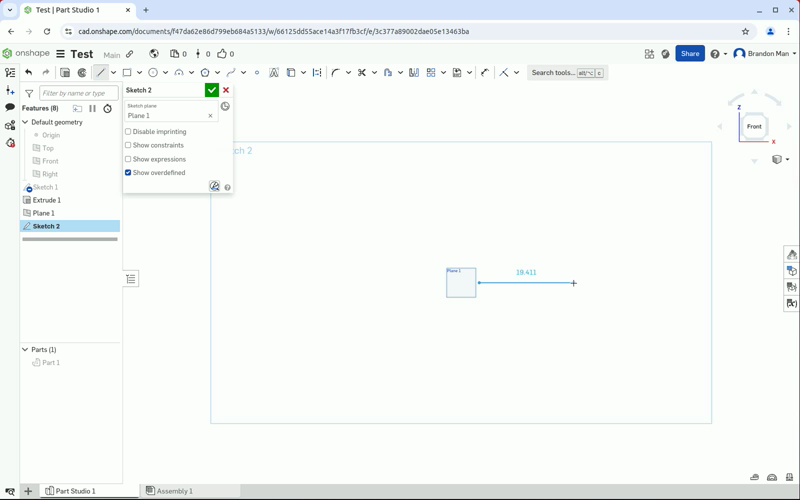
key_up(shift)
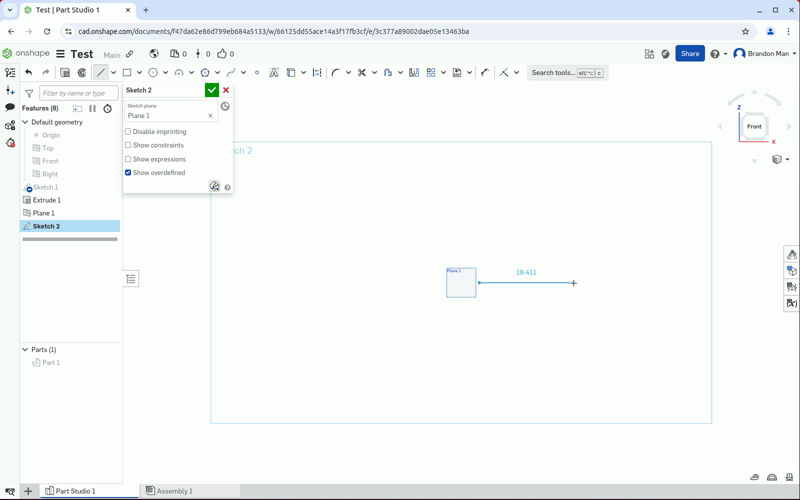
key_down(shift)
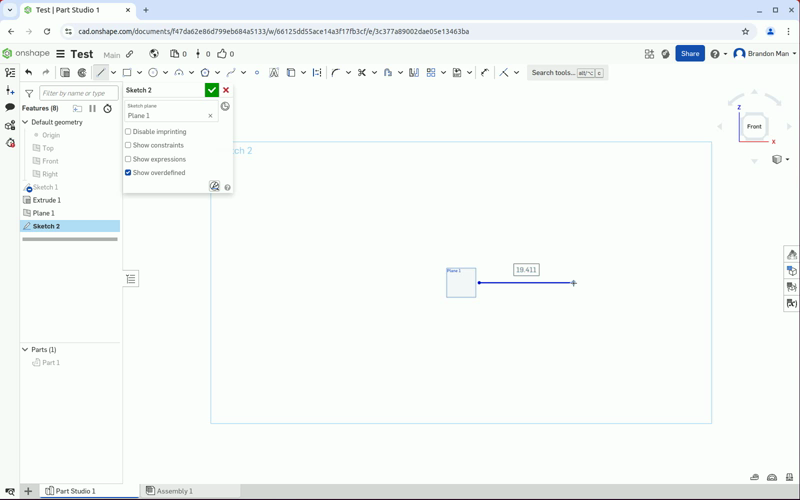
mouse_move(589, 282)
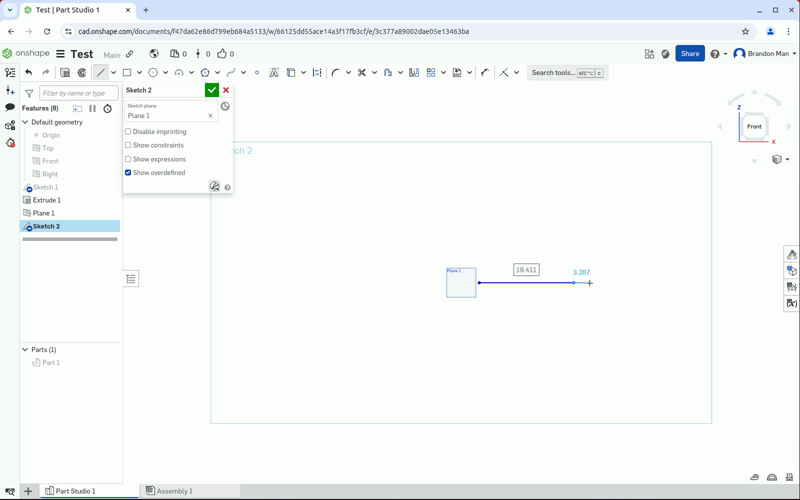
mouse_move(573, 245)
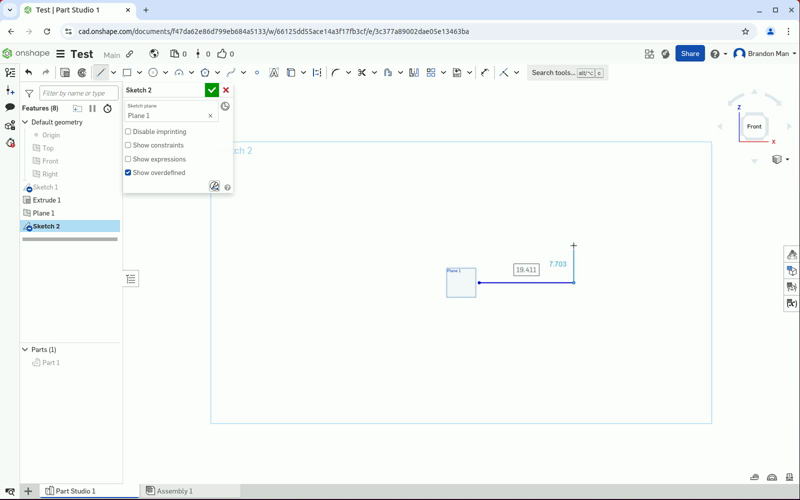
click(573, 245)
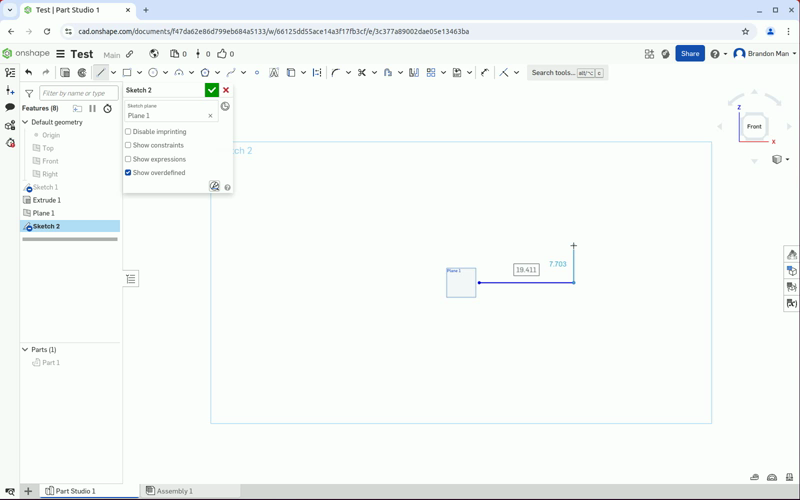
key_up(shift)
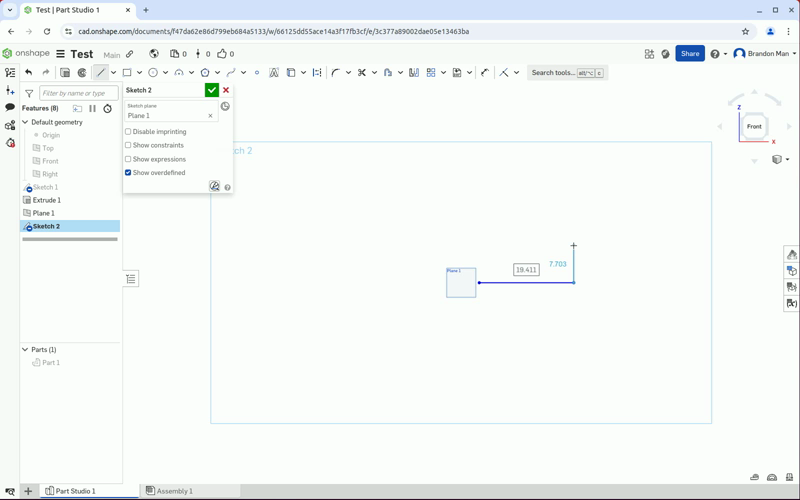
key_down(shift)
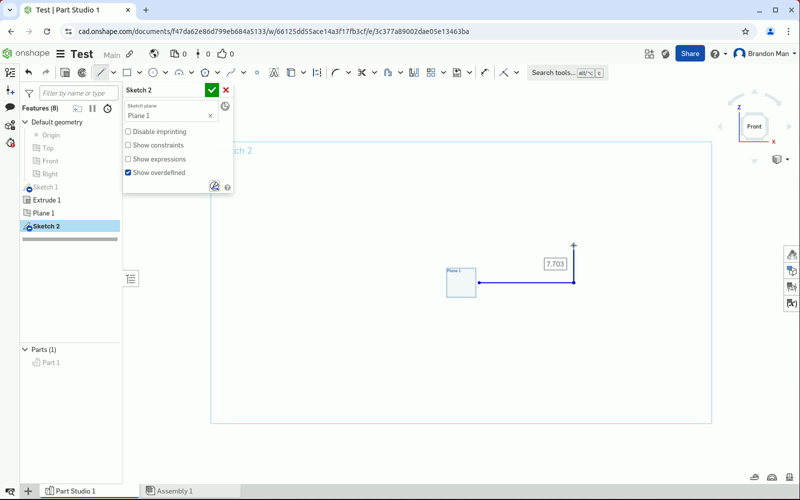
mouse_move(479, 245)
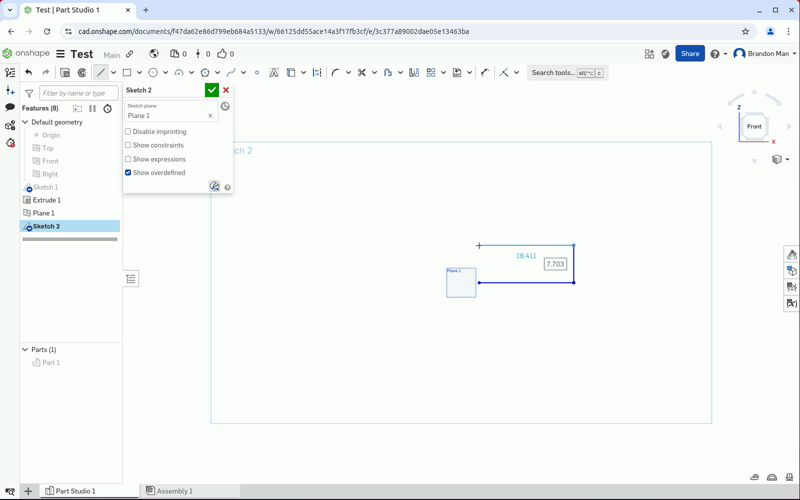
click(479, 245)
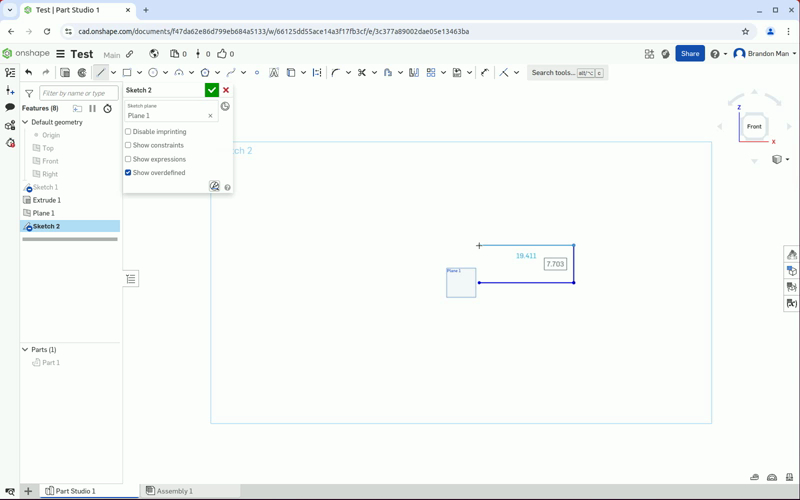
key_up(shift)
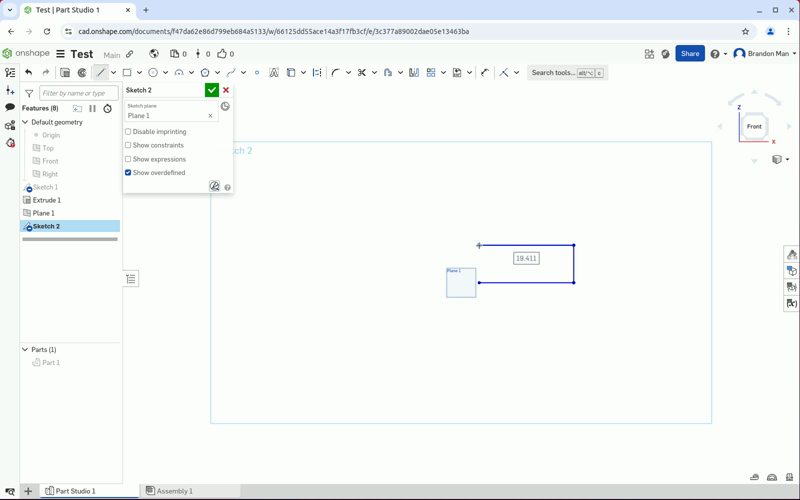
mouse_move(509, 245)
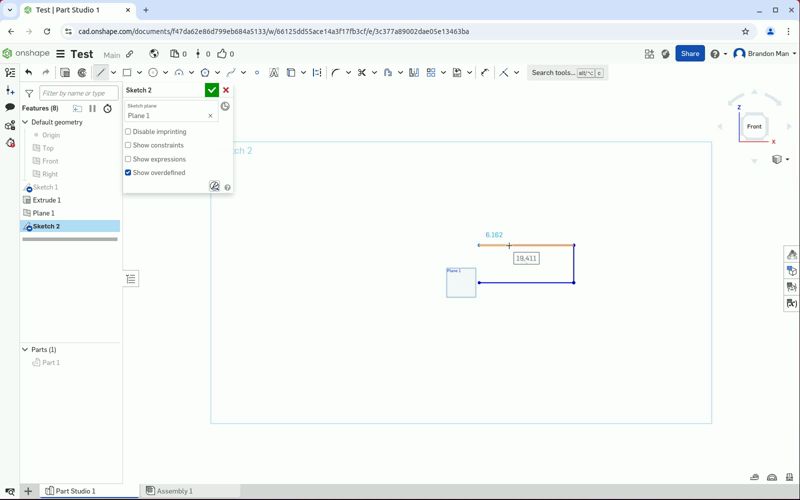
key_down(shift)
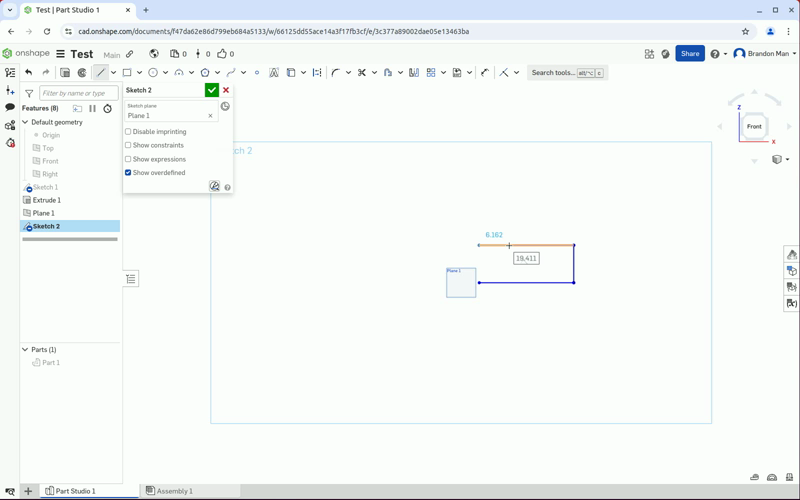
mouse_move(479, 282)
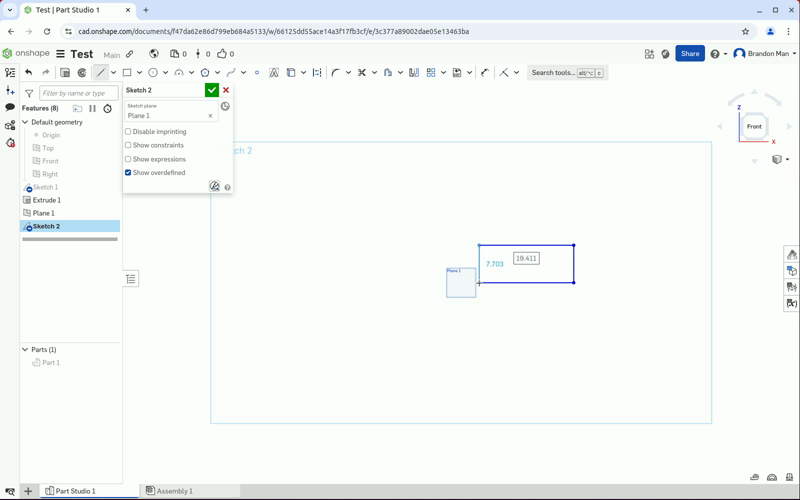
key_up(shift)
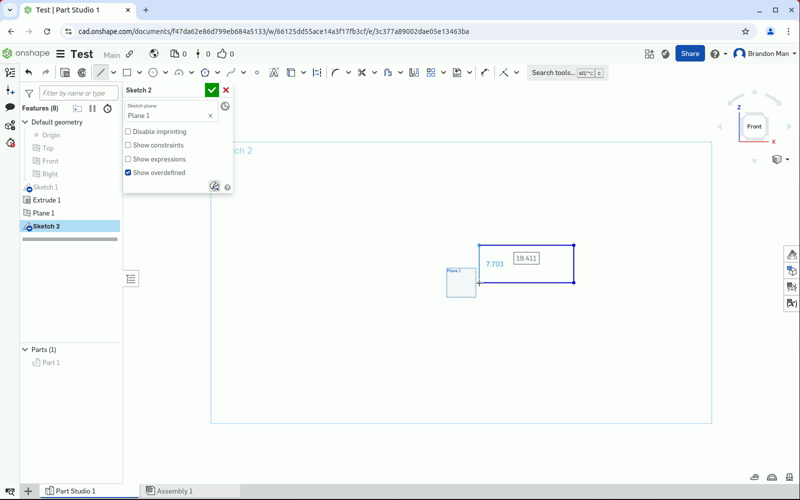
click(479, 282)
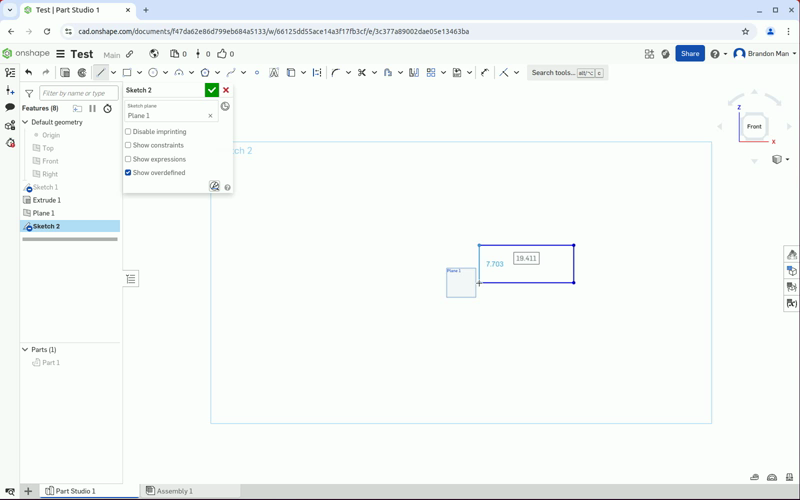
key(esc)
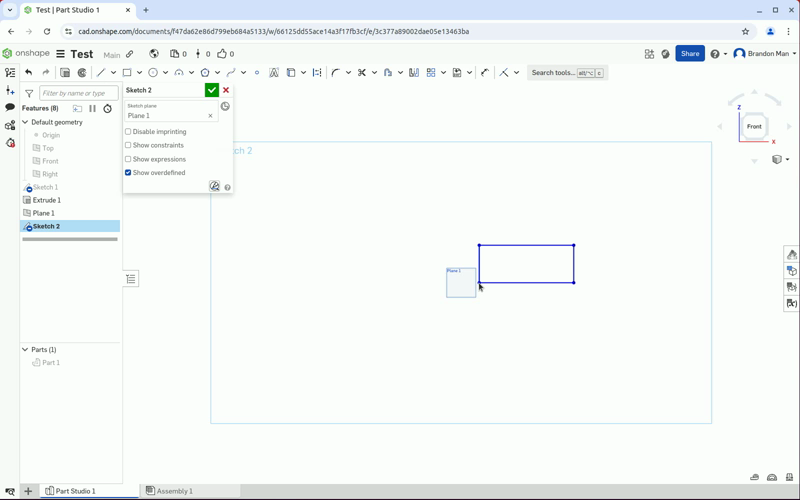
mouse_move(536, 256)
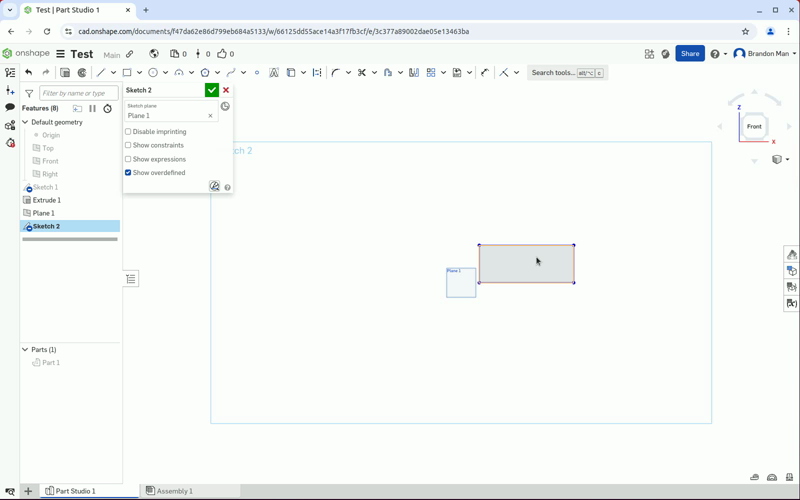
click(536, 256)
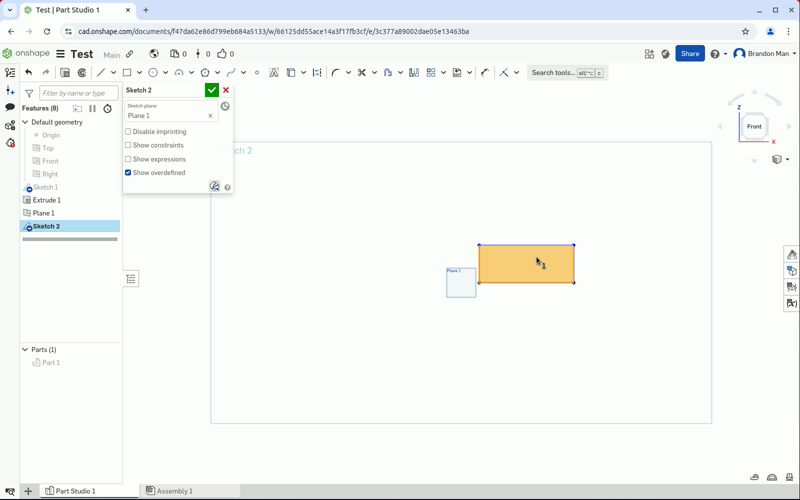
mouse_move(73, 352)
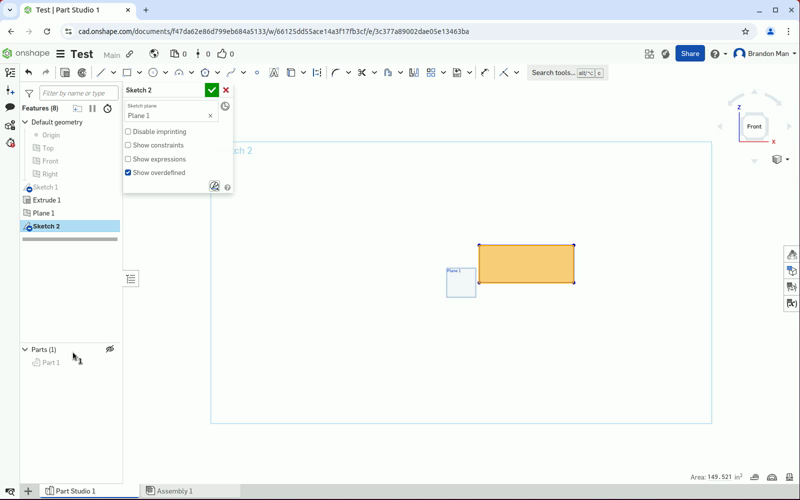
key(shift+y)
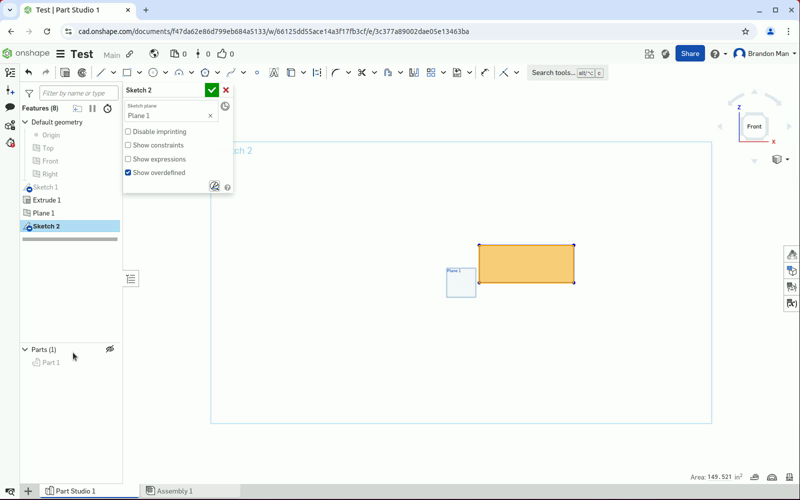
key(shift+e)
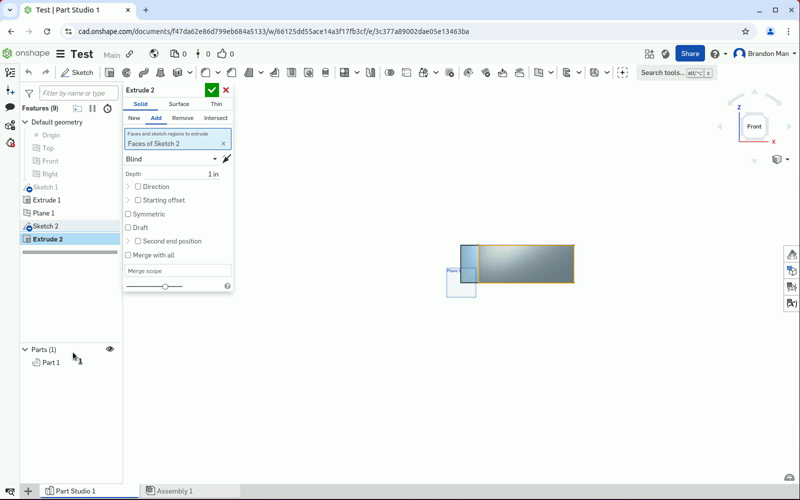
mouse_move(143, 106)
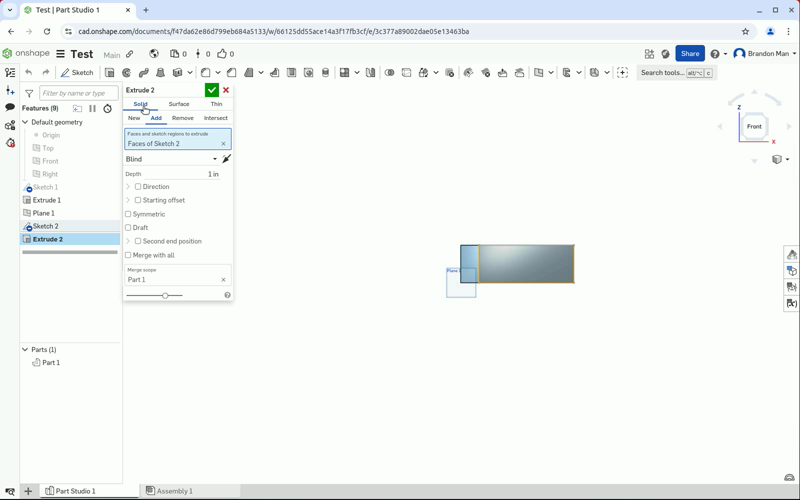
click(143, 106)
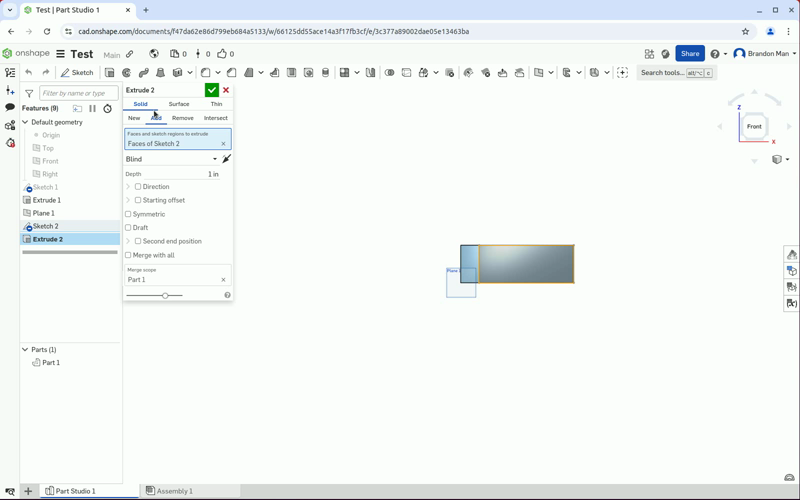
mouse_move(186, 120)
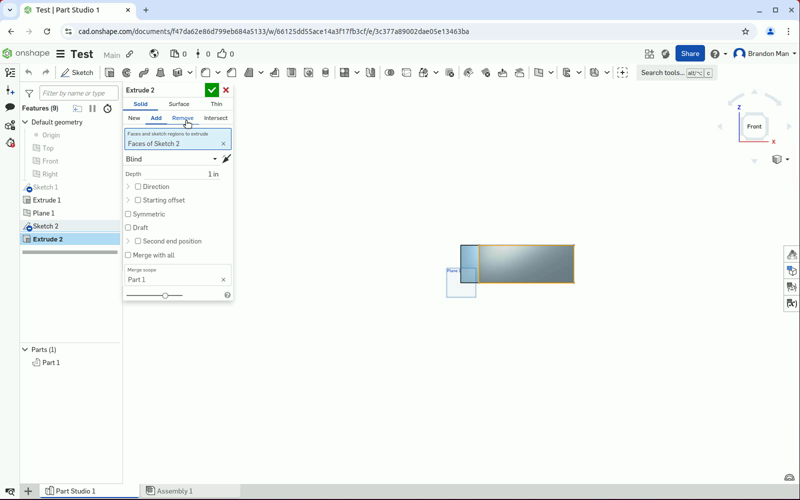
click(186, 120)
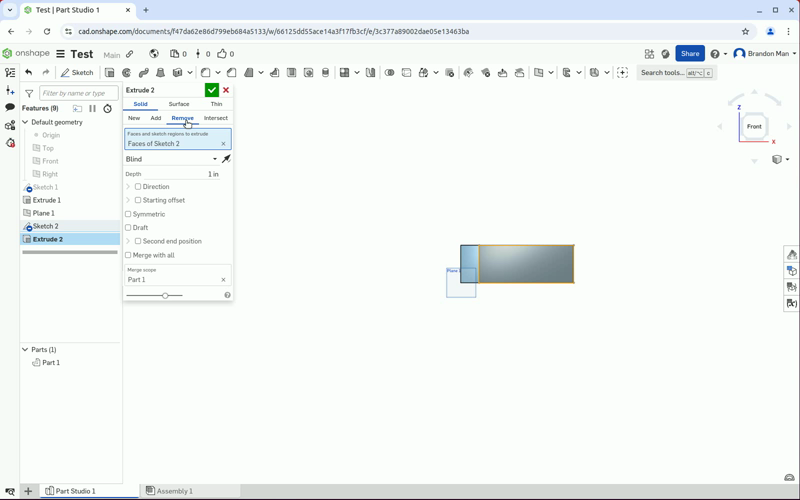
key(tab, 4)
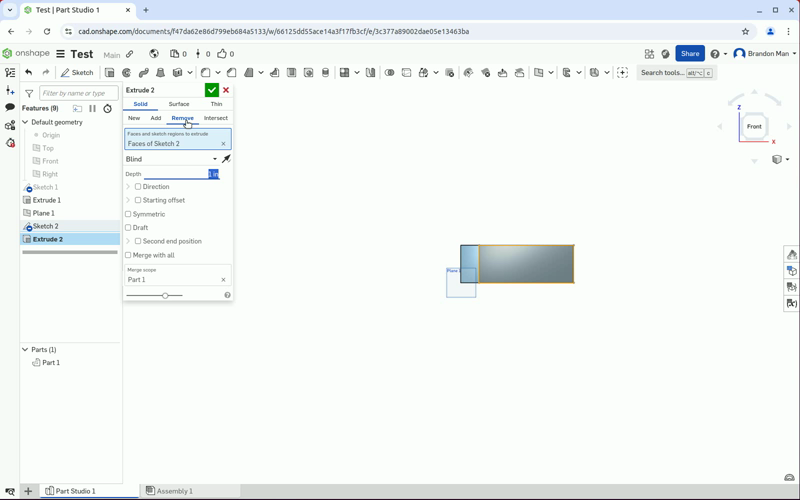
text(7.703)
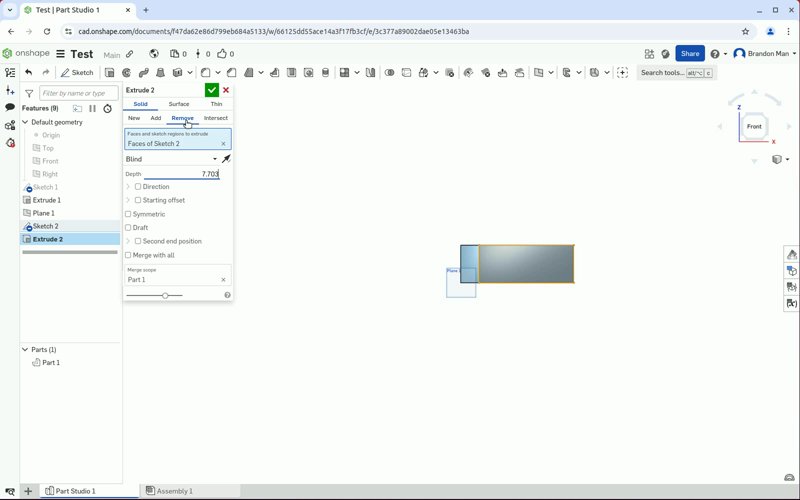
key(tab, 6)
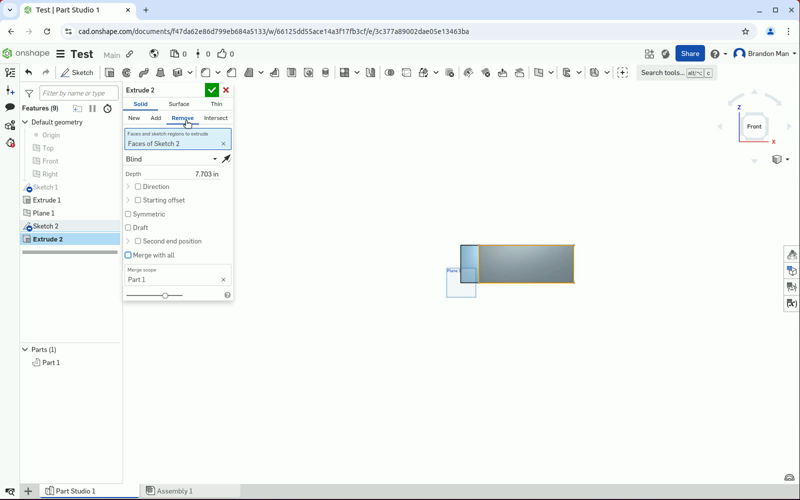
key(space)
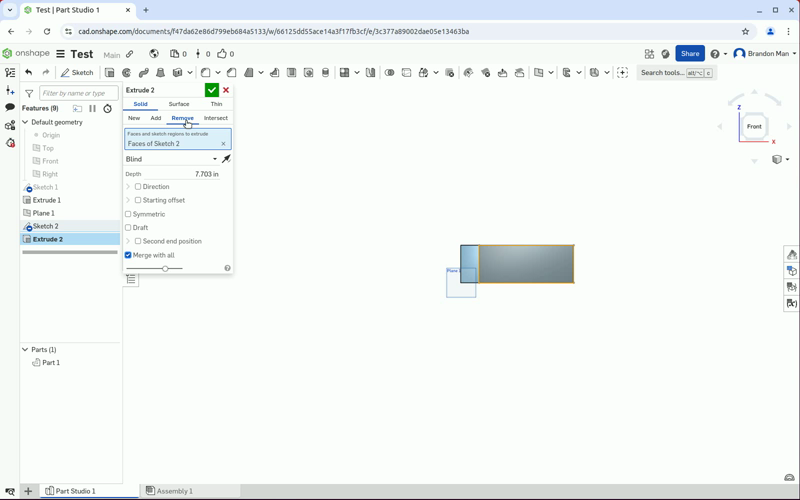
key(enter)
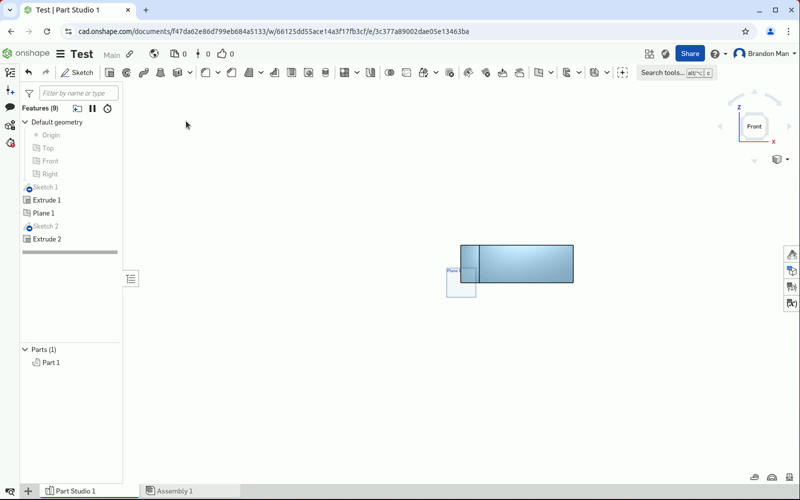
key(shift+h)
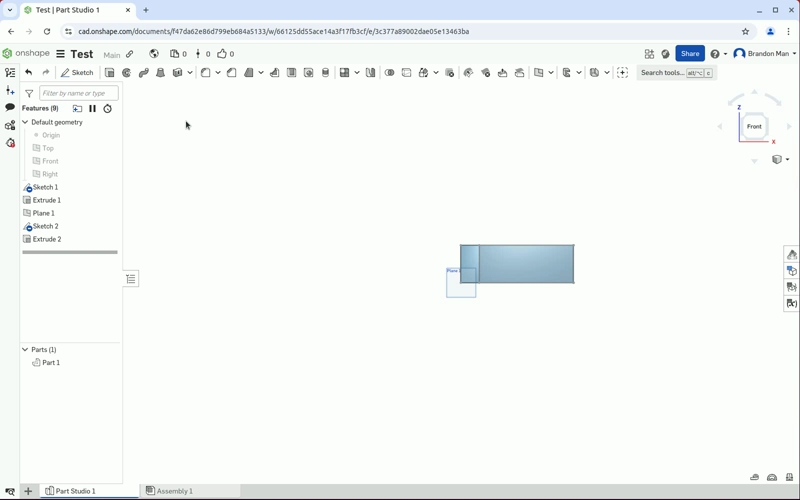
key(shift+h)
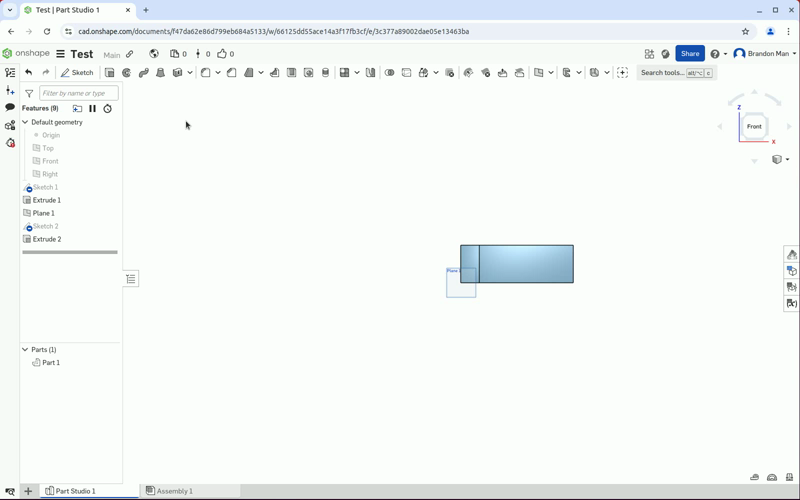
mouse_move(73, 189)
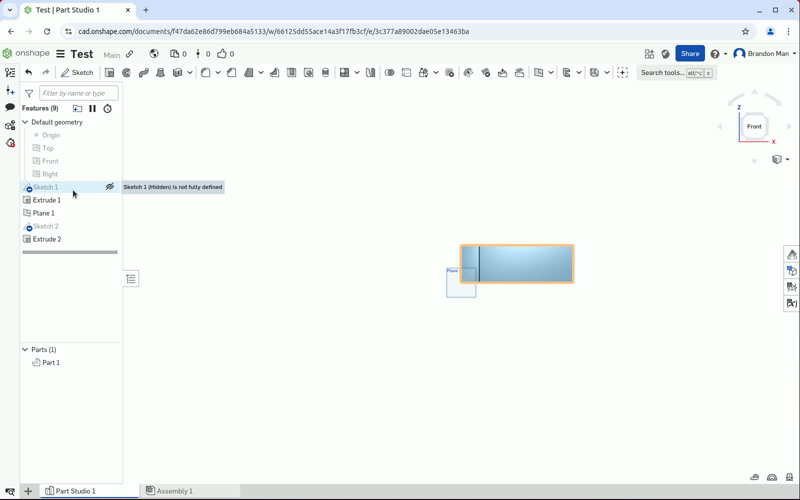
click(73, 189)
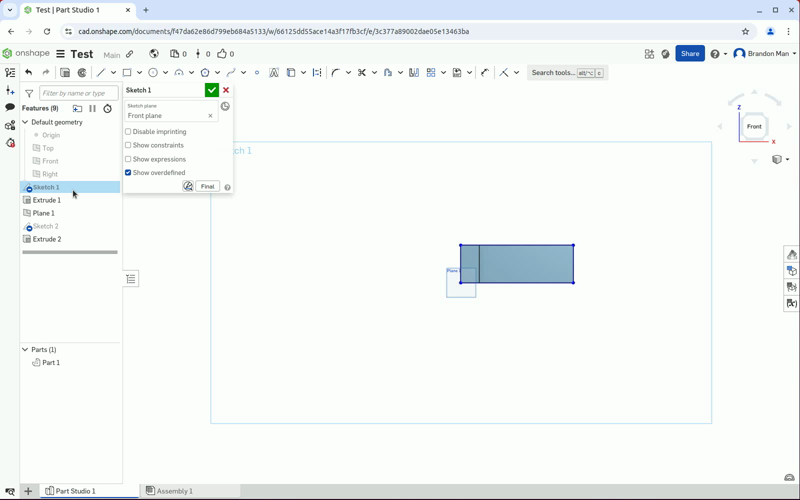
mouse_move(229, 92)
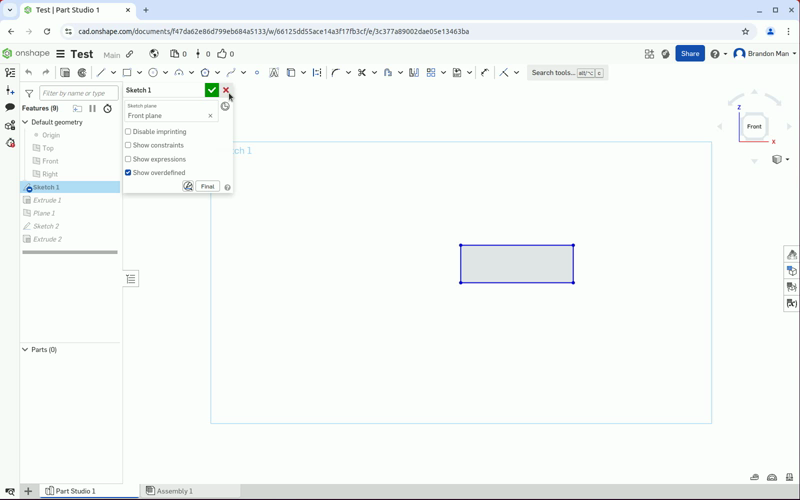
click(229, 92)
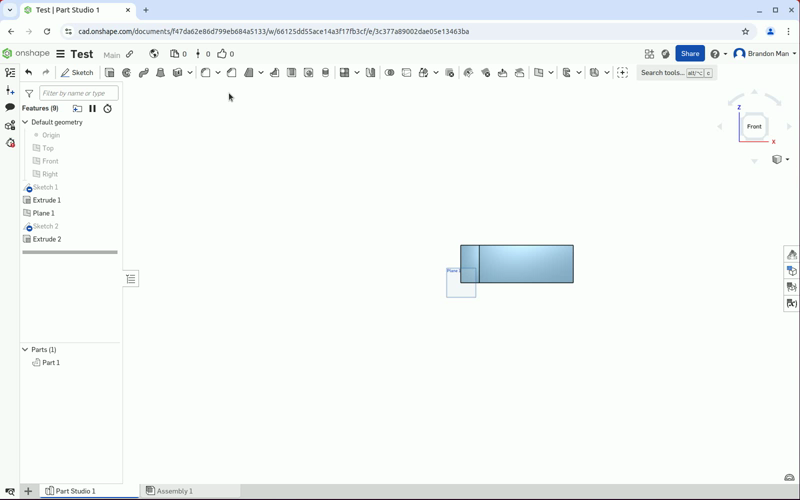
mouse_move(541, 75)
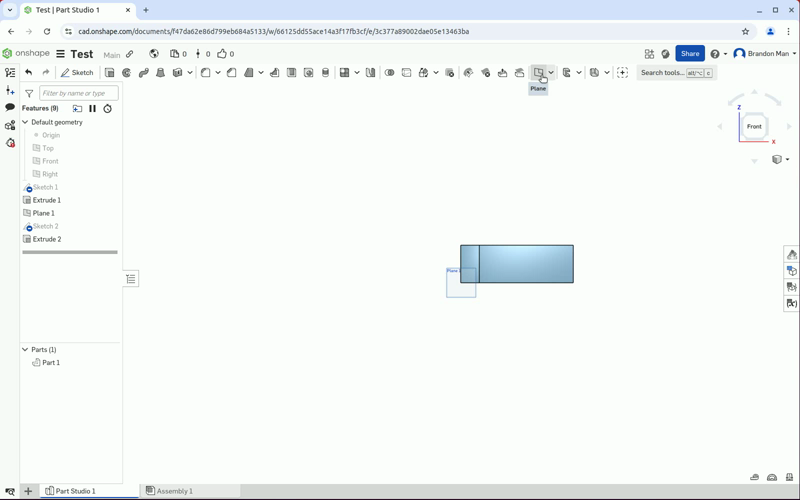
click(541, 75)
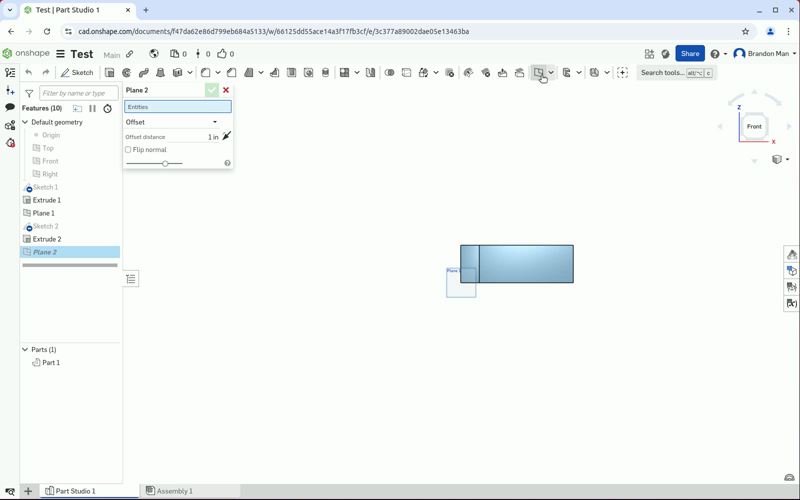
mouse_move(73, 163)
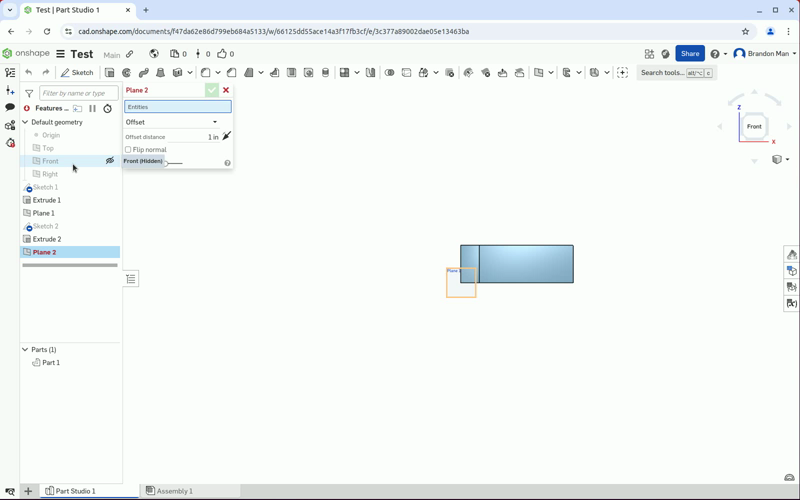
click(73, 163)
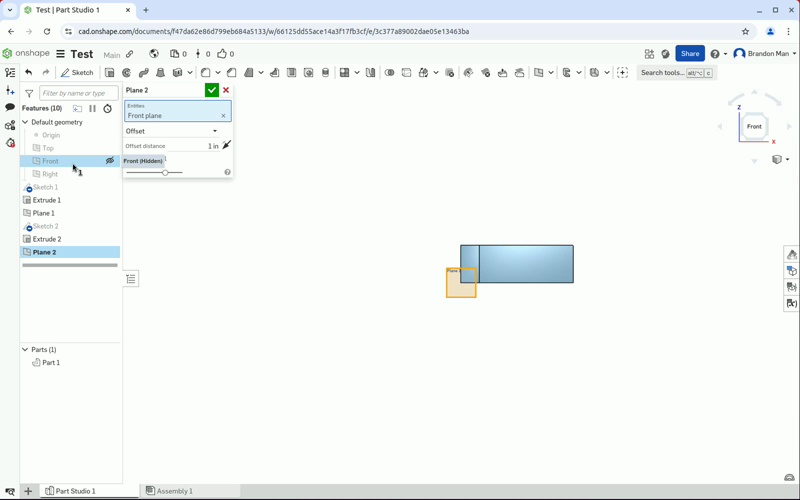
key(tab, 2)
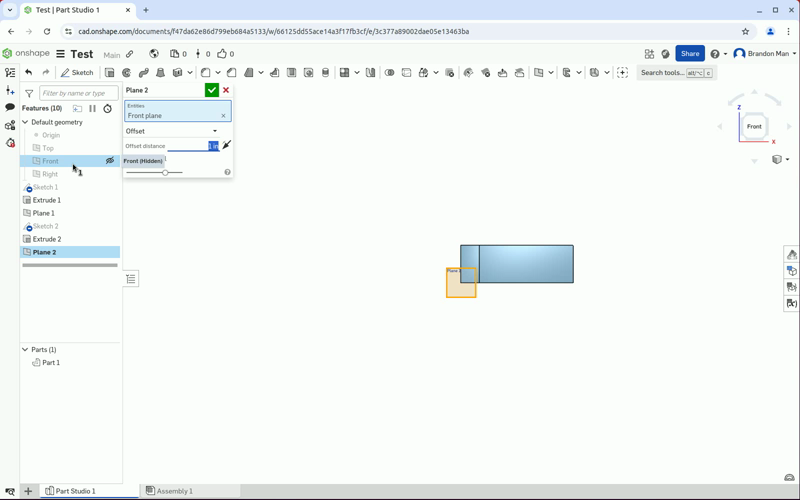
text(3.851)
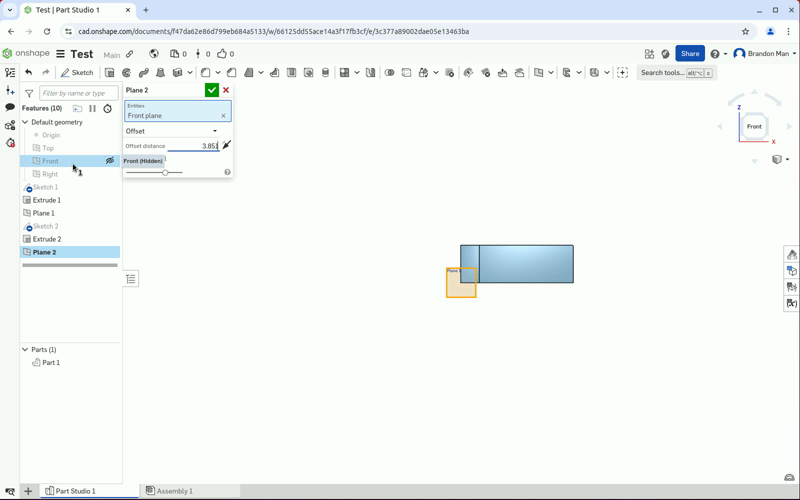
key(enter, 2)
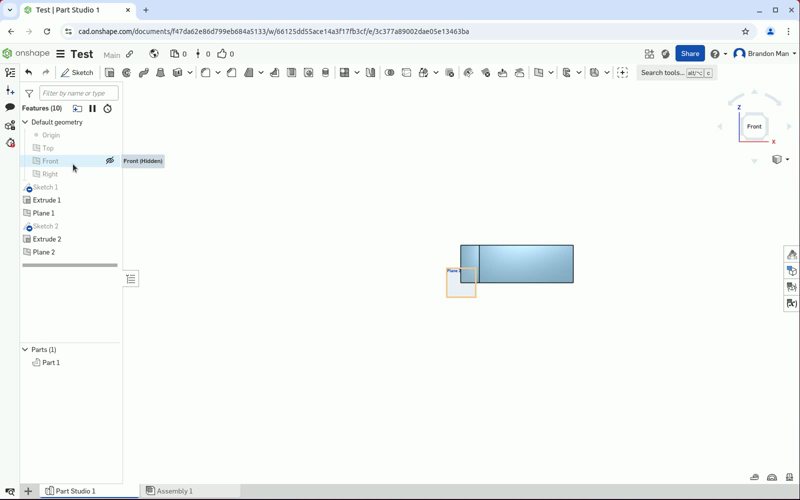
key(shift+s)
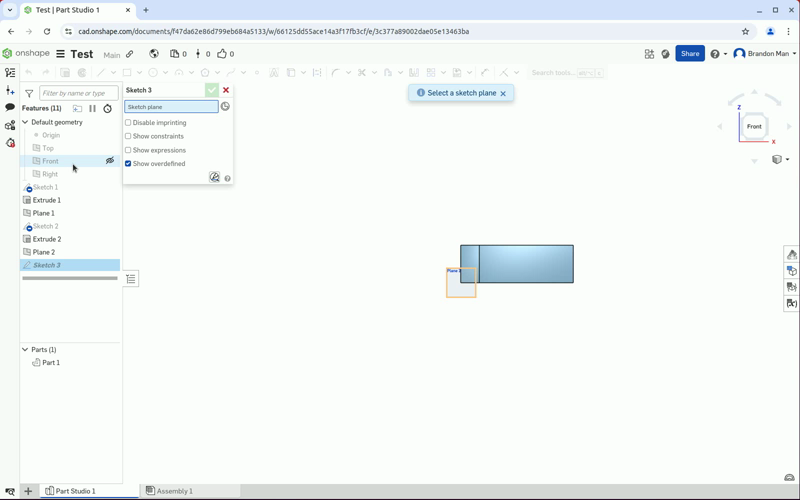
mouse_move(73, 254)
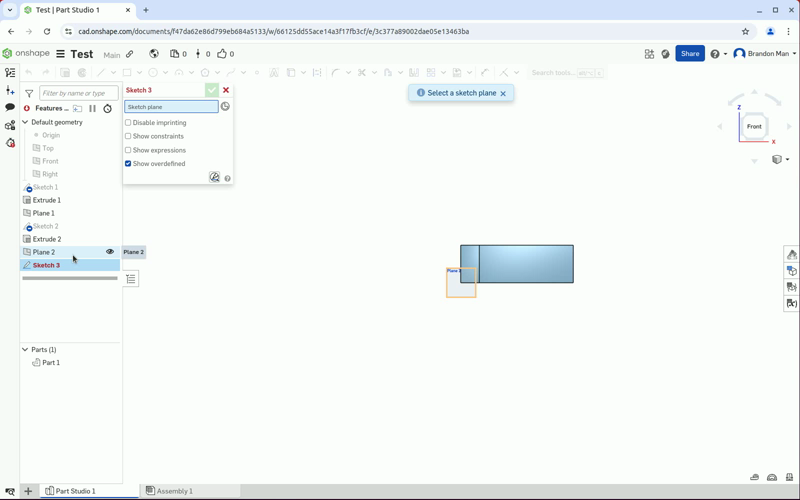
click(73, 254)
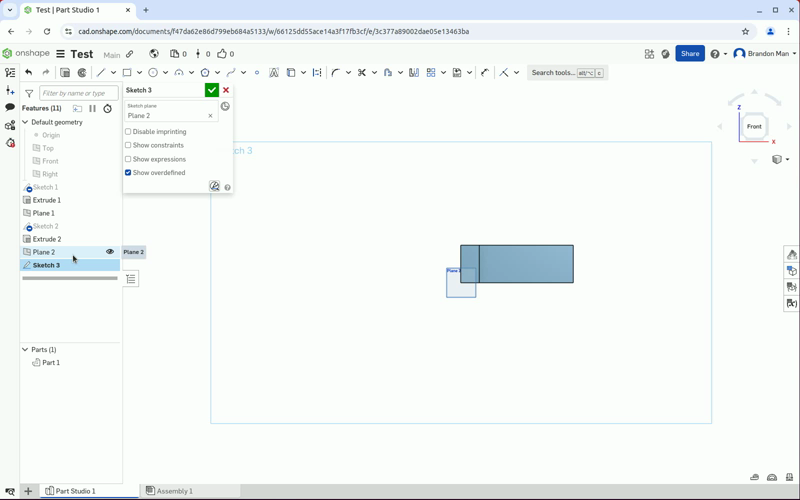
mouse_move(73, 352)
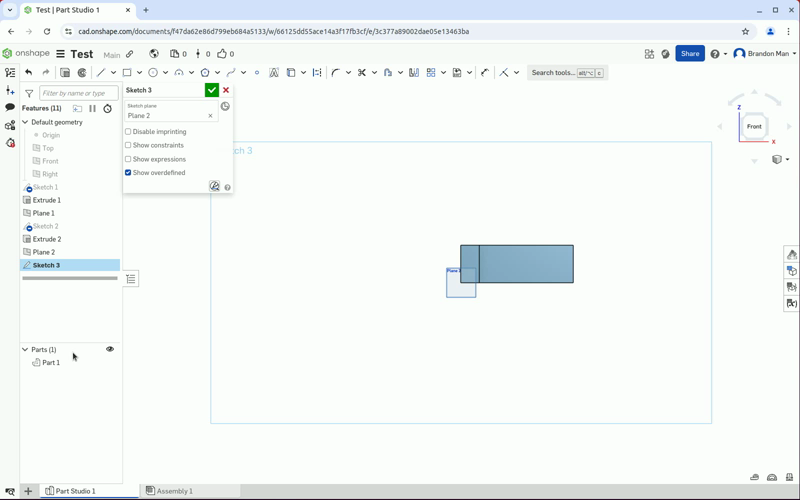
key(y)
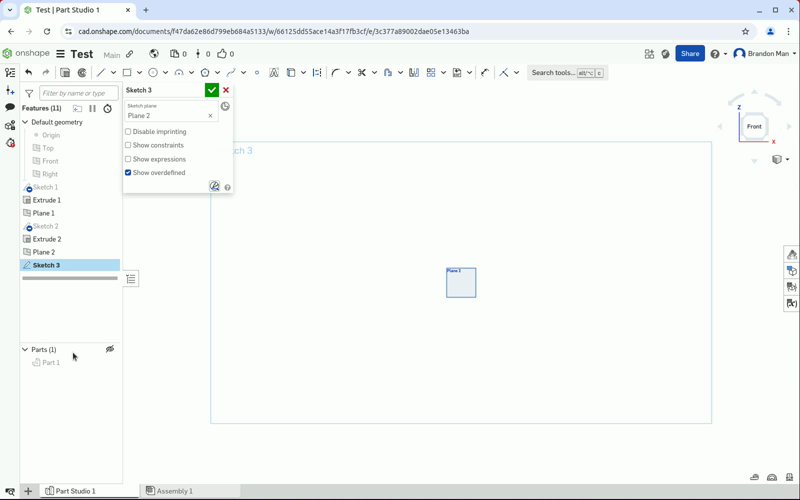
key(l)
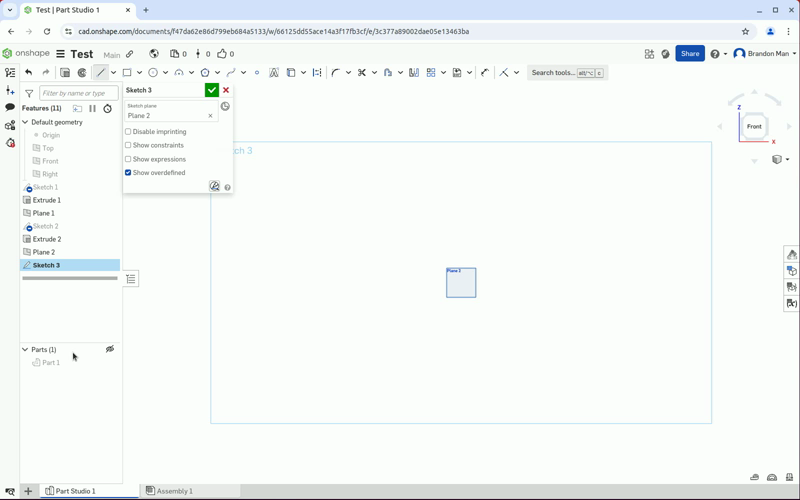
key_down(shift)
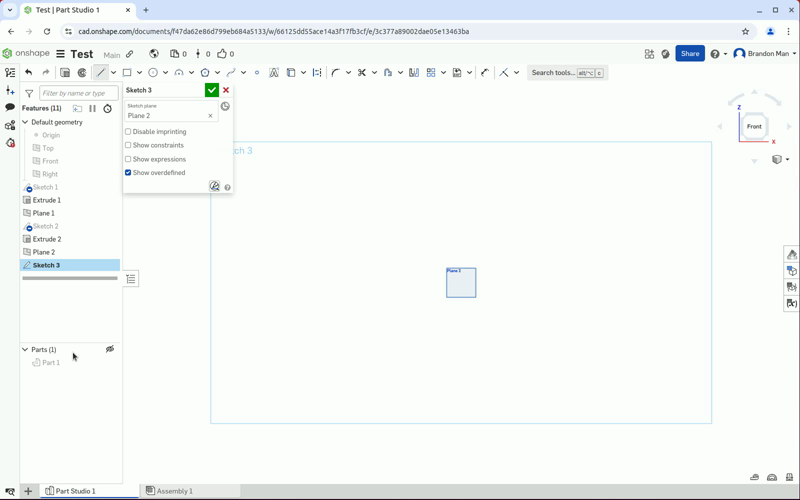
mouse_move(535, 264)
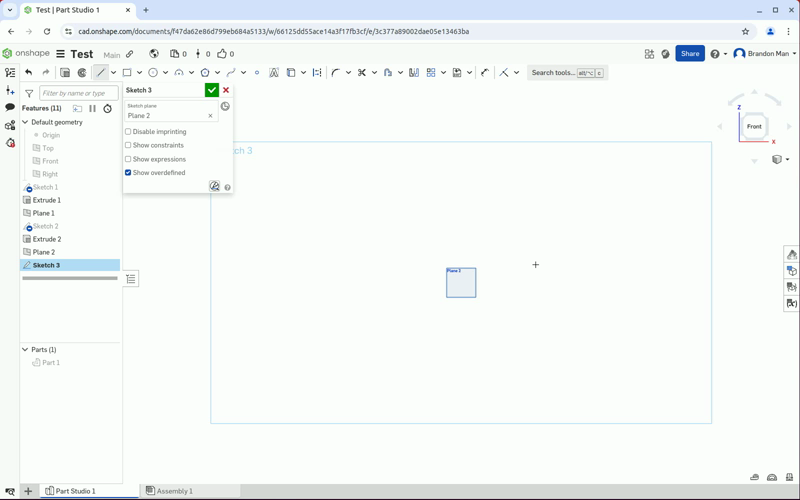
click(535, 264)
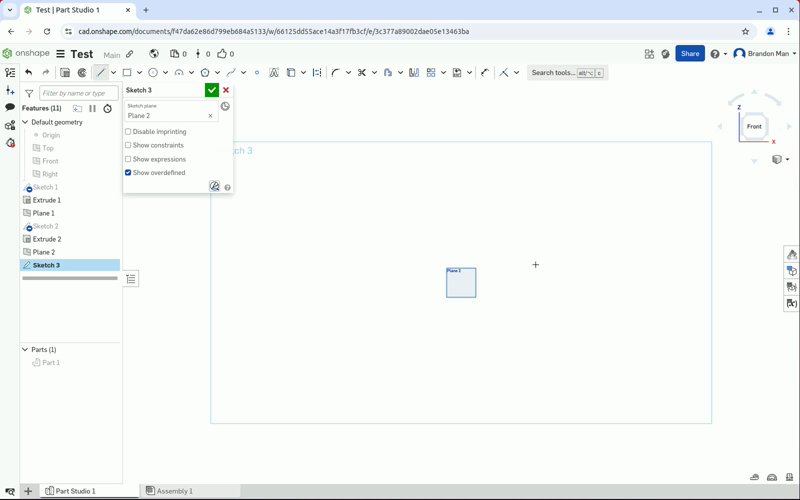
key_up(shift)
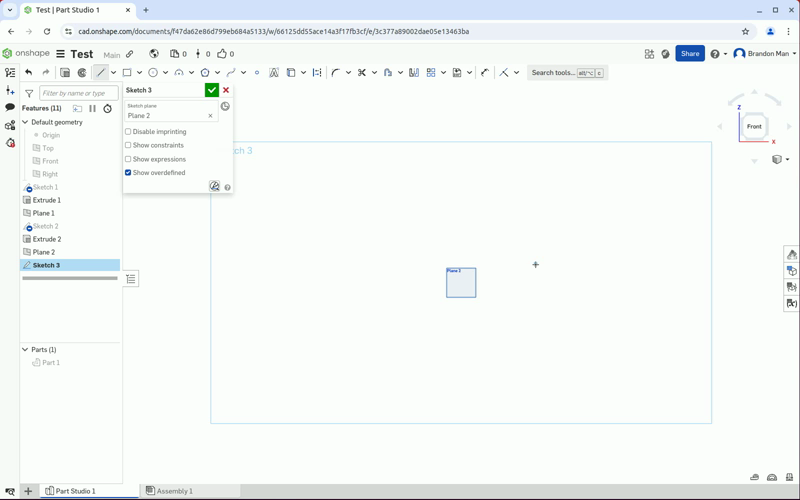
key_down(shift)
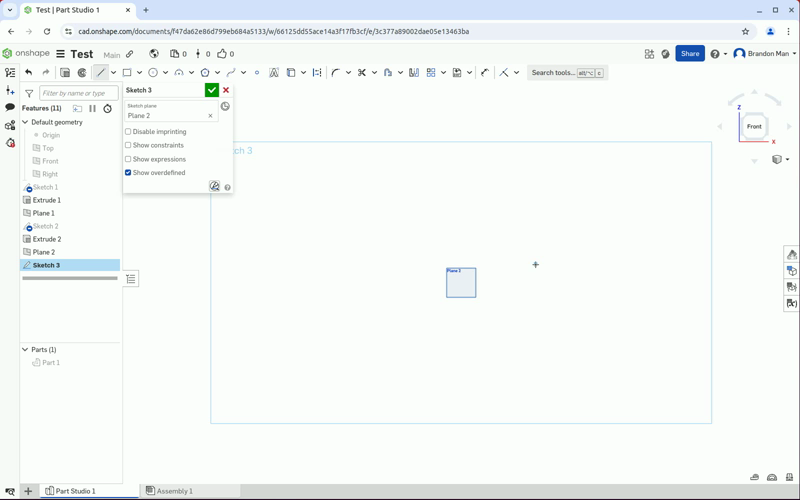
mouse_move(565, 264)
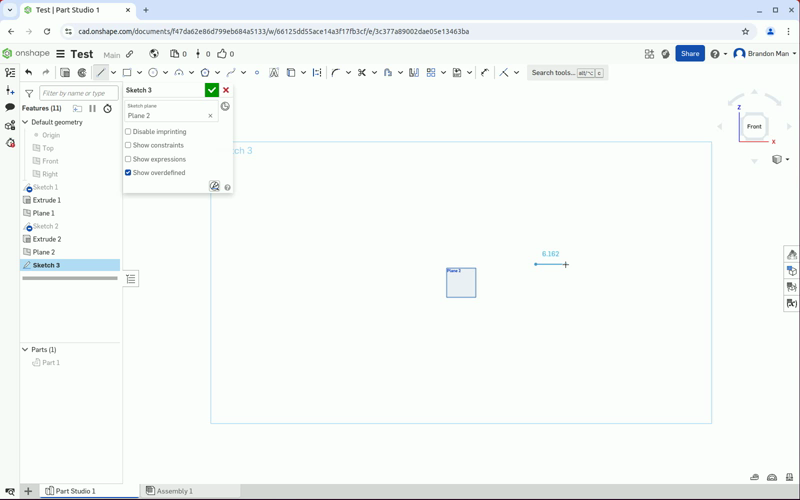
mouse_move(574, 264)
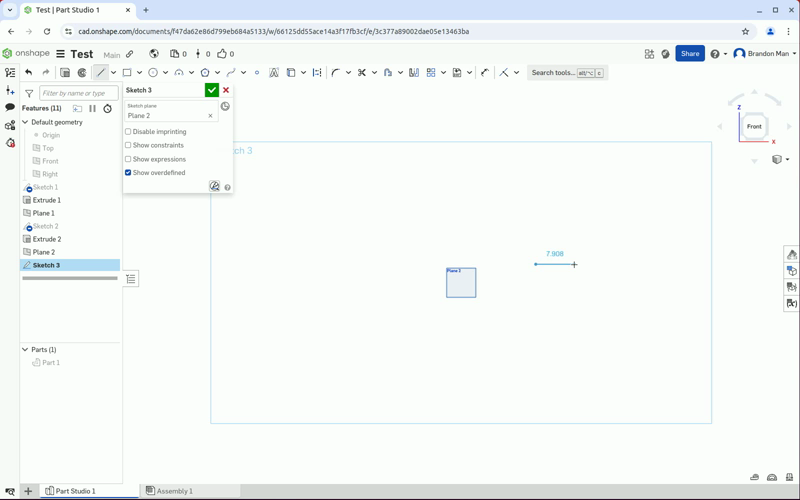
click(574, 264)
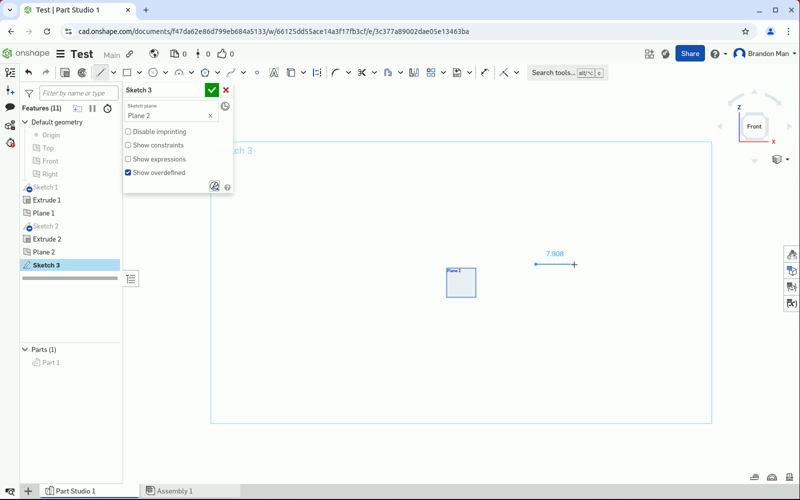
key_up(shift)
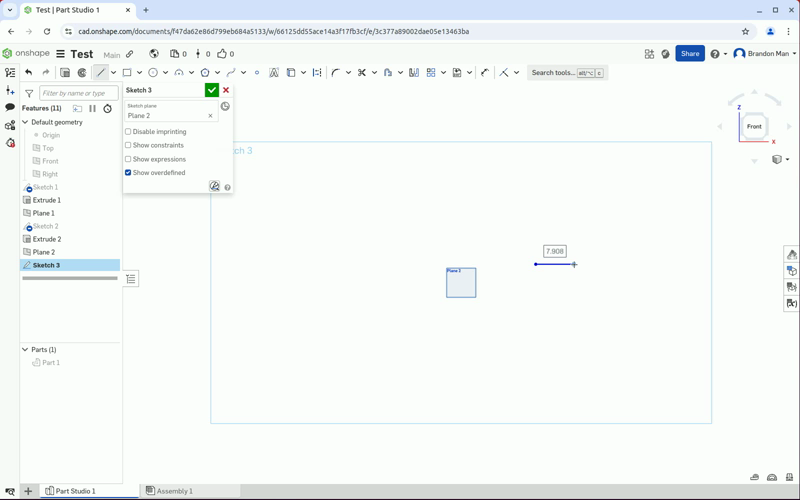
key_down(shift)
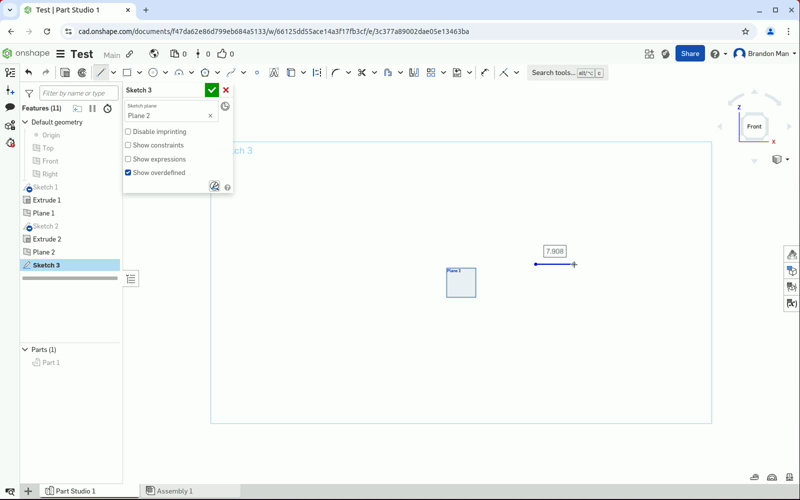
mouse_move(589, 264)
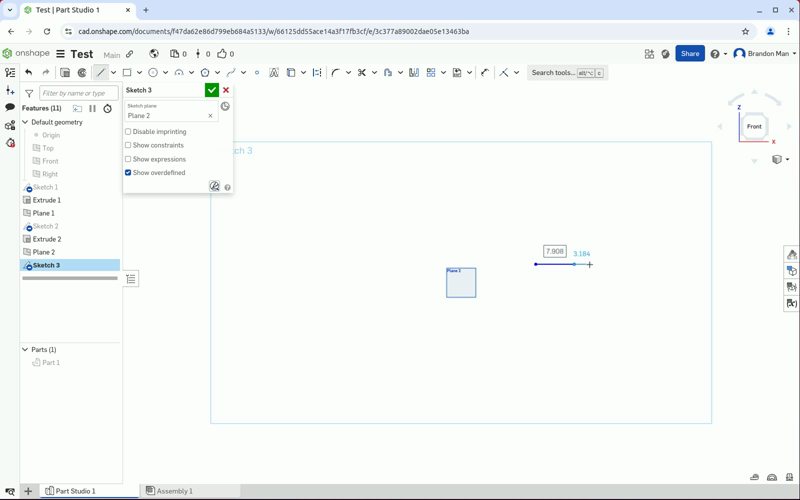
mouse_move(574, 244)
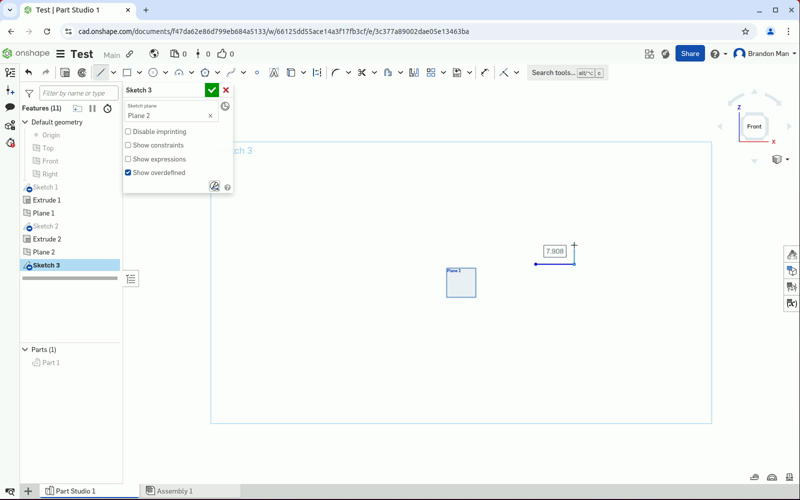
click(574, 244)
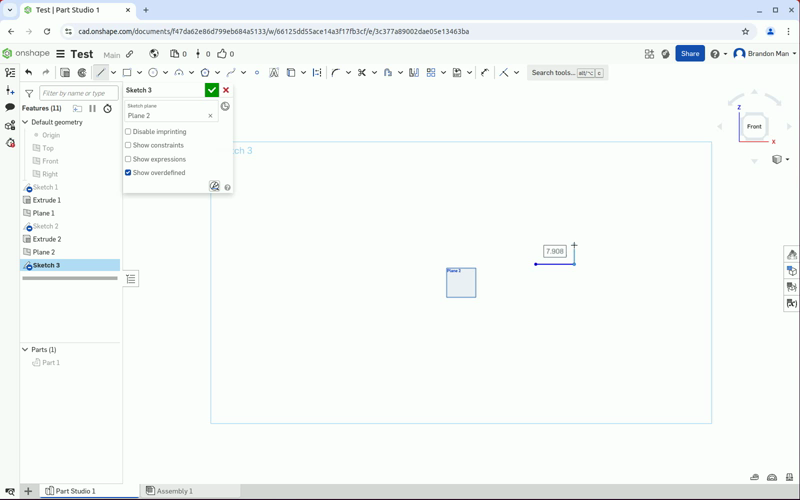
key_up(shift)
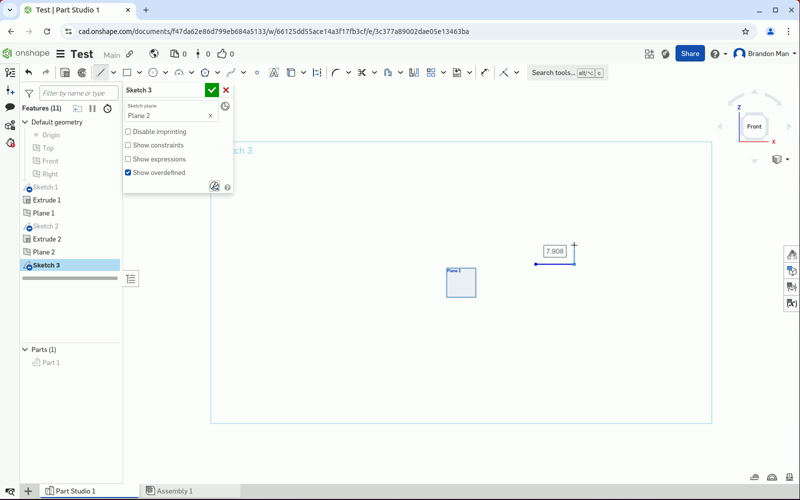
key_down(shift)
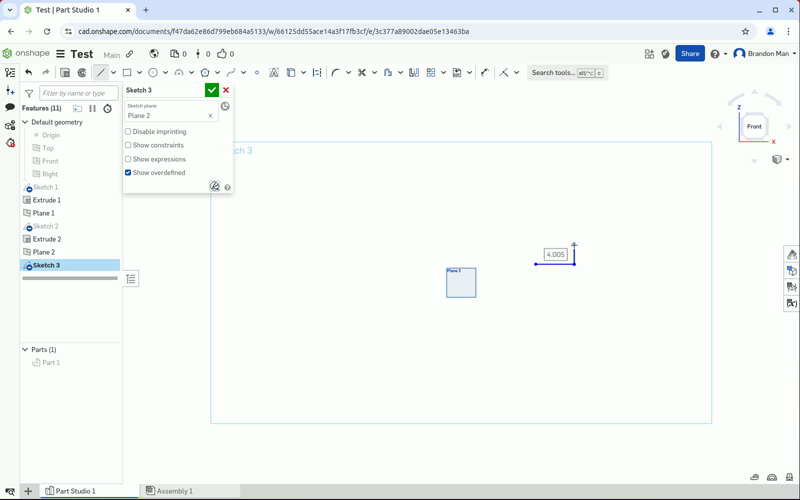
mouse_move(589, 244)
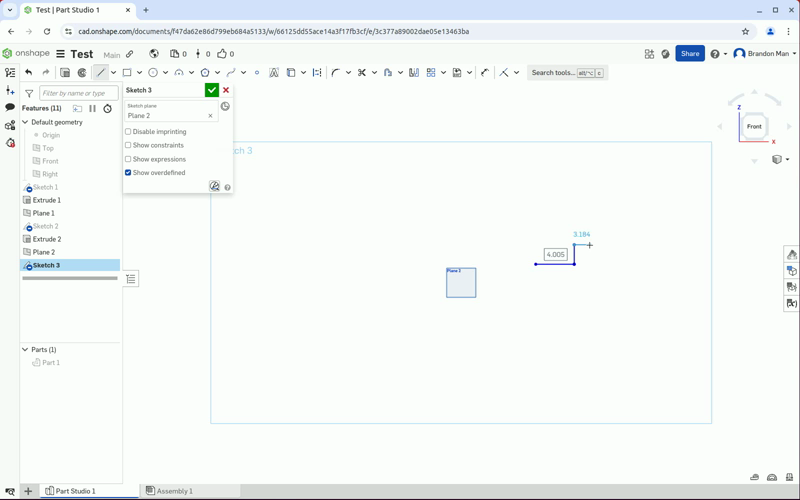
mouse_move(535, 244)
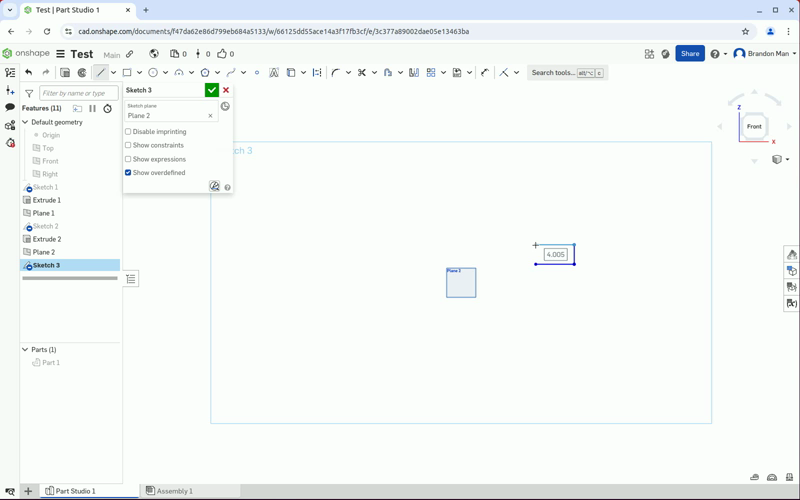
click(535, 244)
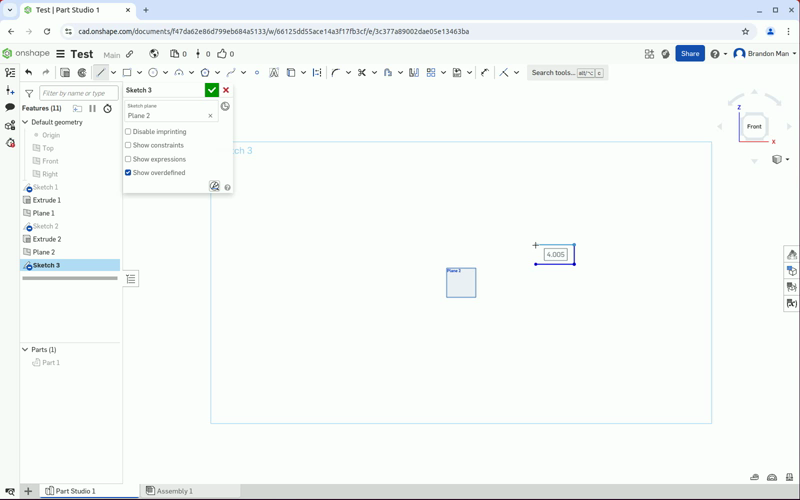
key_up(shift)
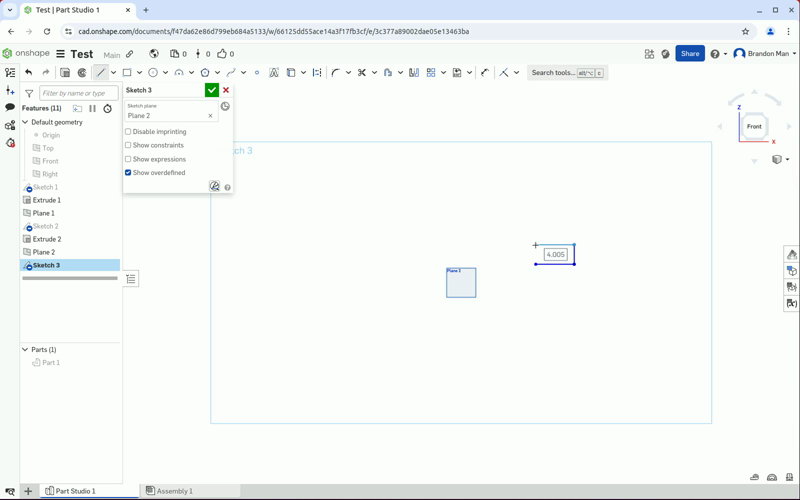
mouse_move(565, 244)
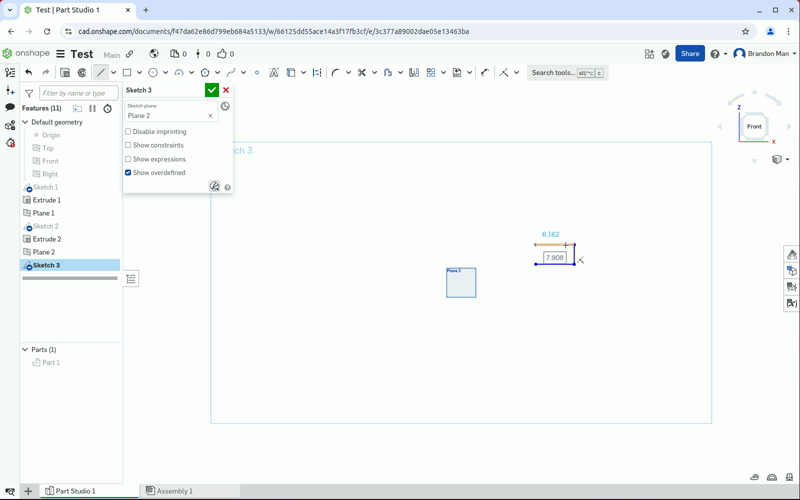
key_down(shift)
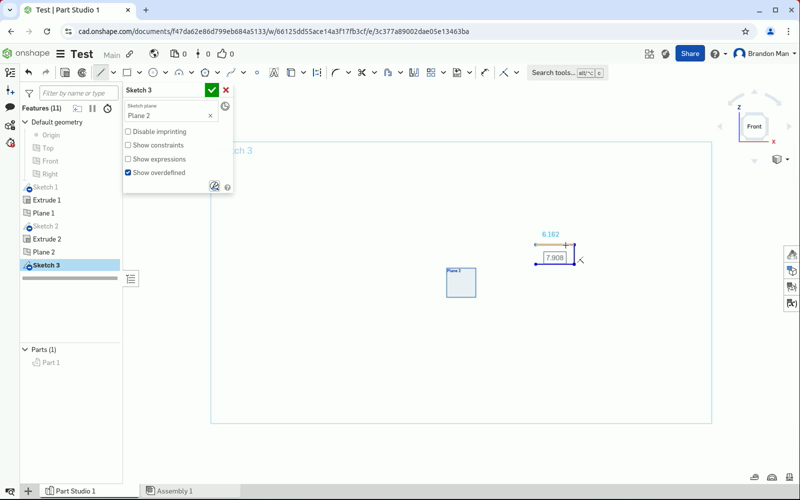
mouse_move(535, 264)
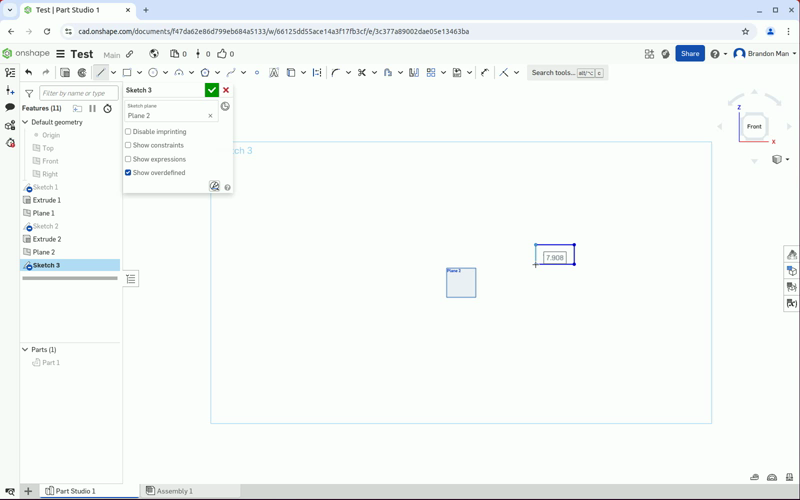
key_up(shift)
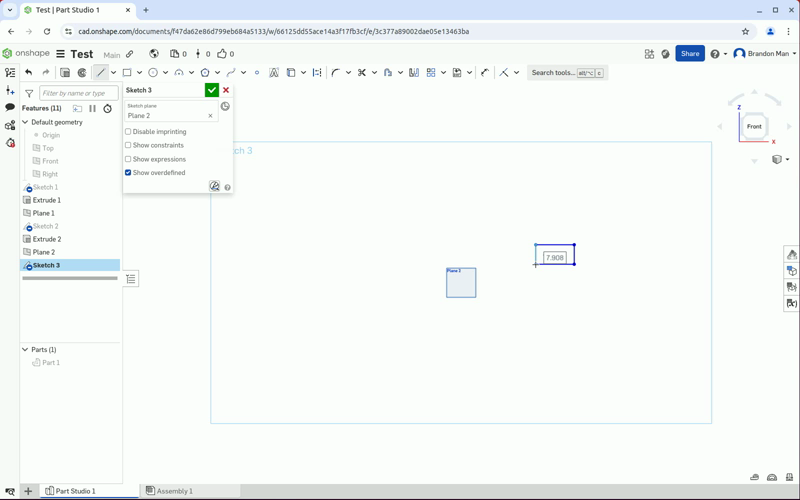
click(535, 264)
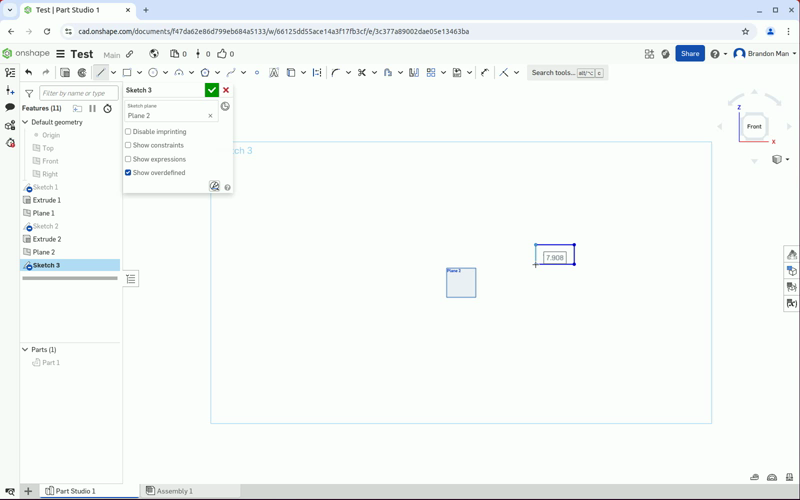
key(esc)
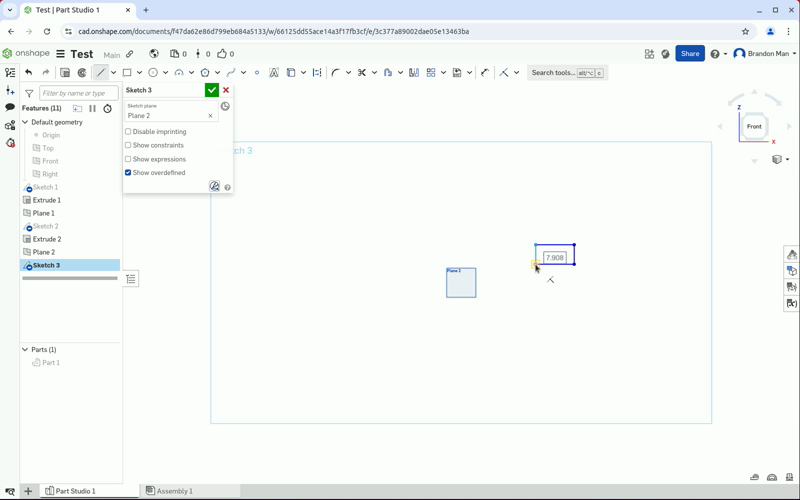
mouse_move(543, 259)
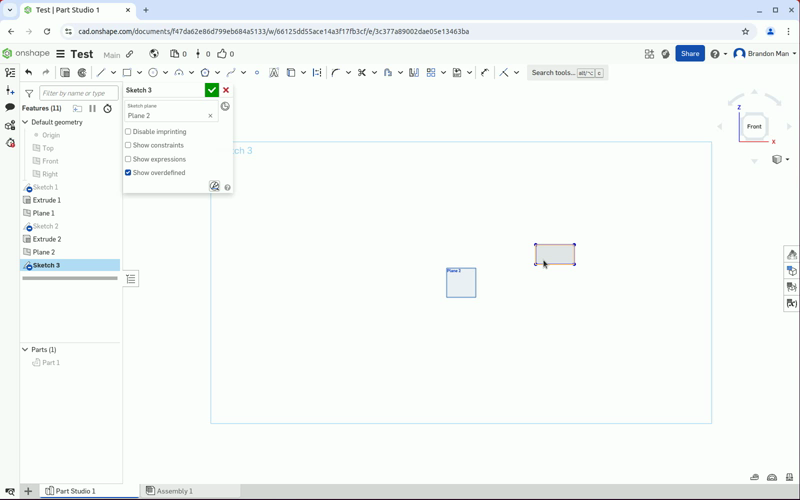
scroll(6)
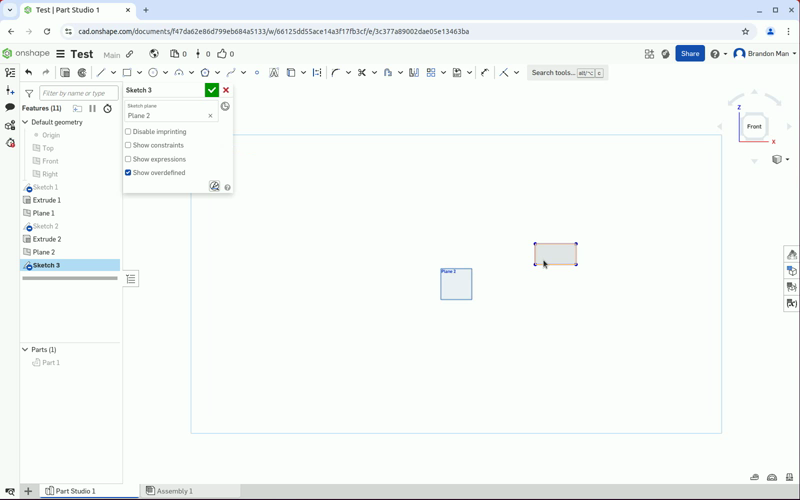
scroll(6)
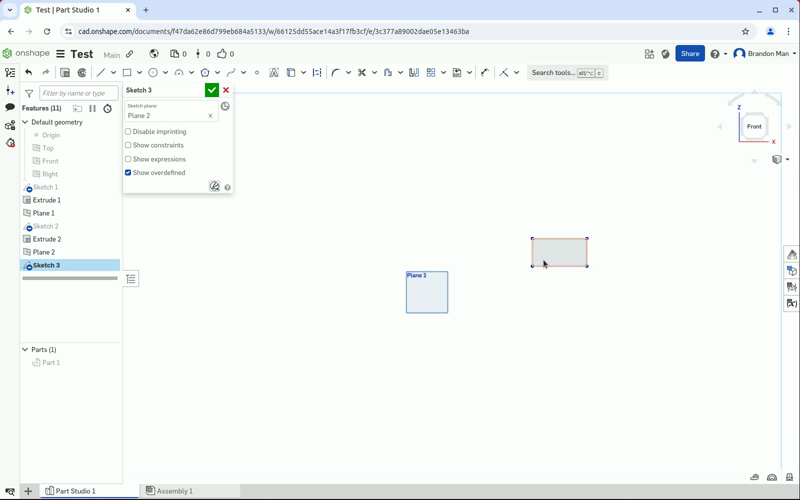
scroll(6)
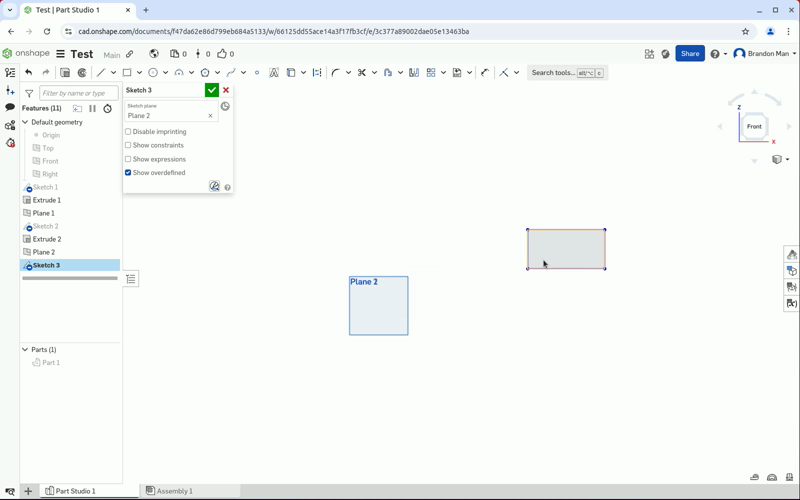
scroll(6)
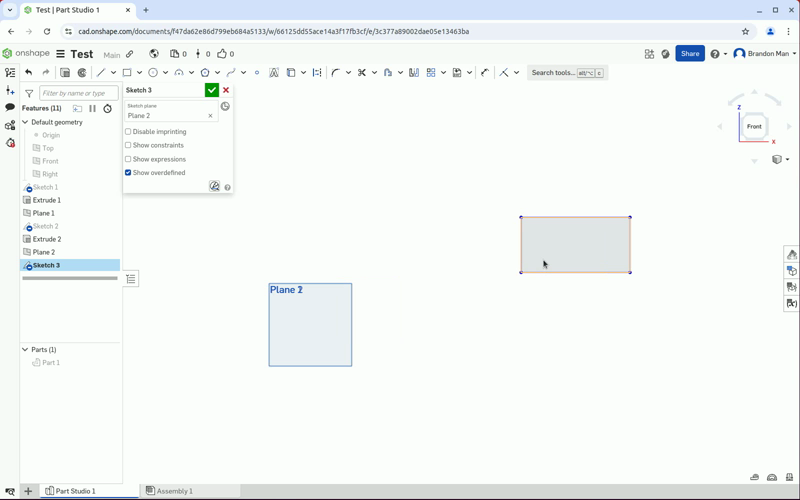
scroll(6)
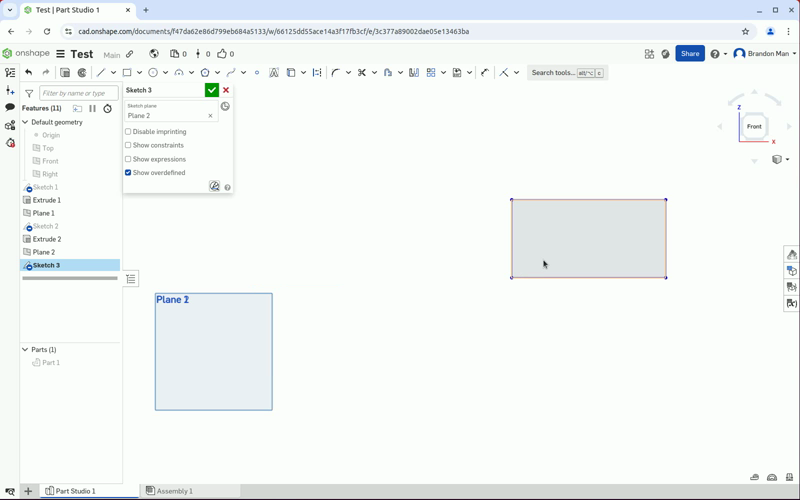
scroll(6)
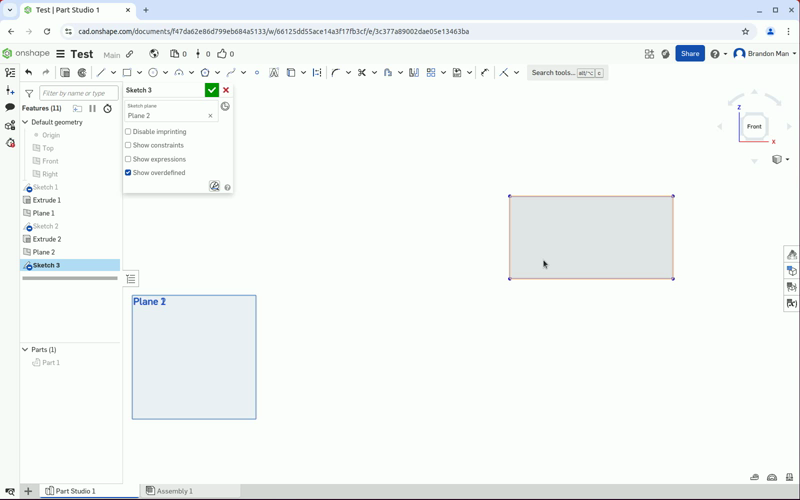
scroll(6)
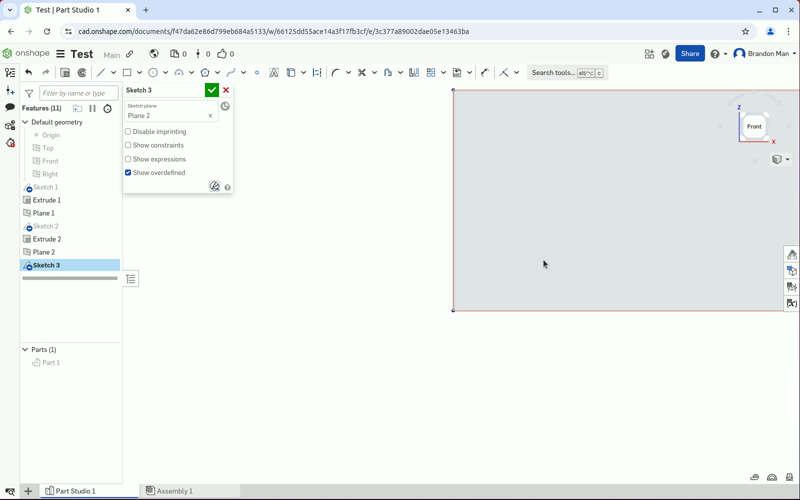
click(543, 259)
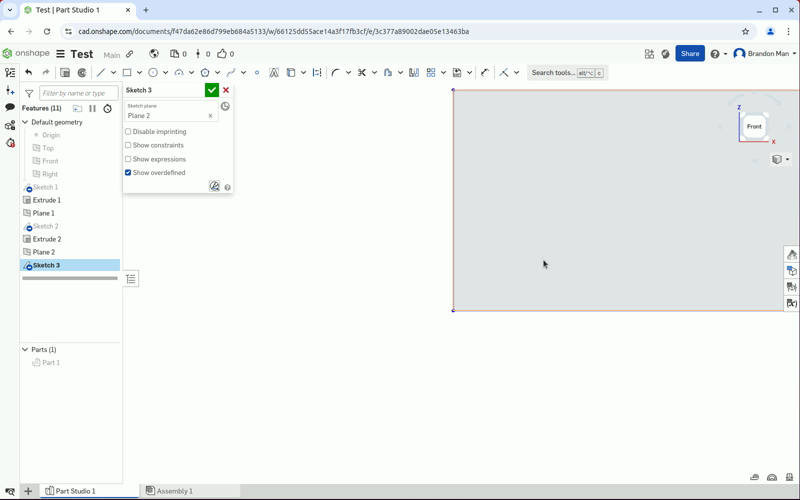
scroll(-6)
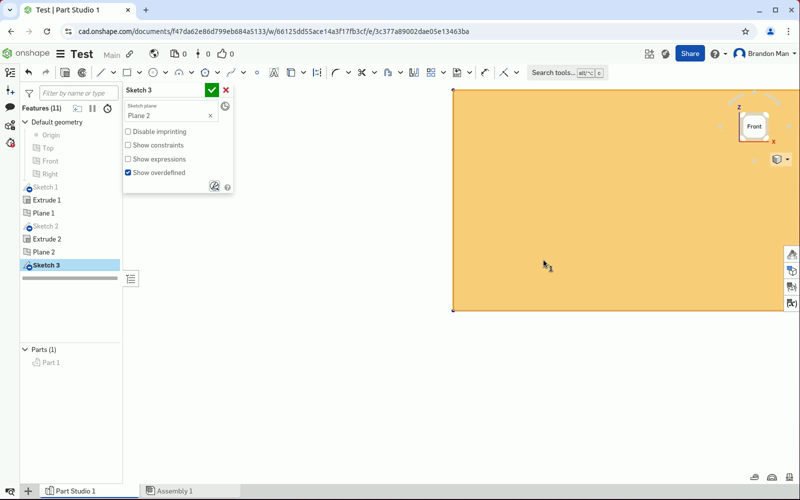
scroll(-6)
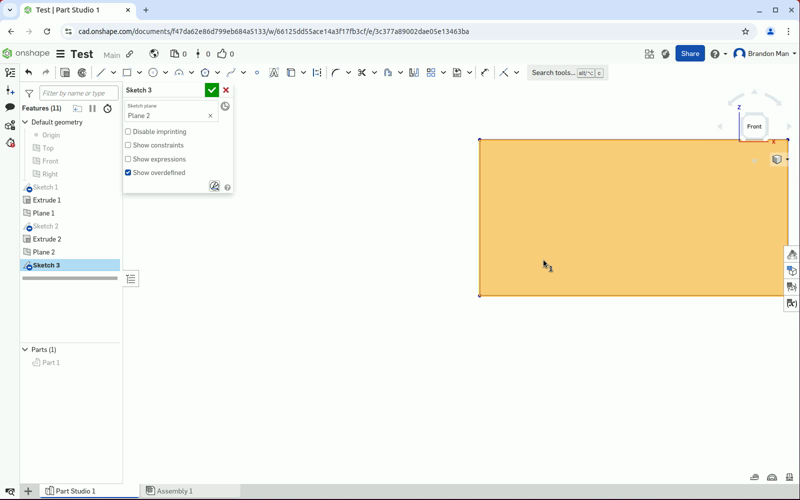
scroll(-6)
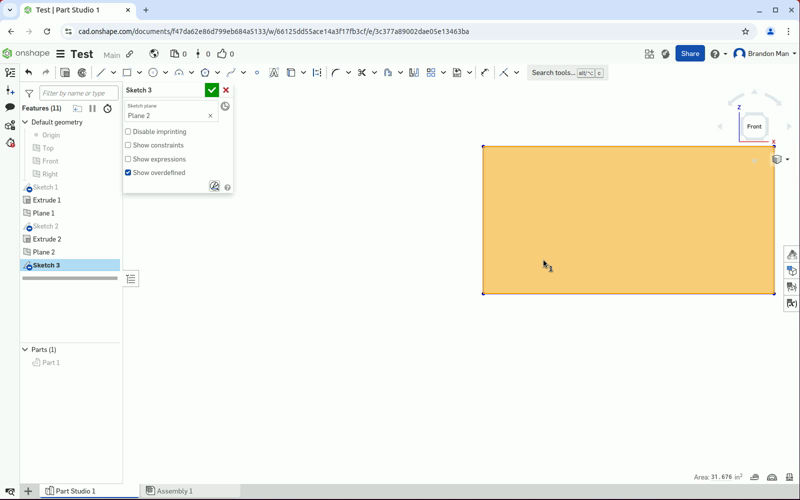
scroll(-6)
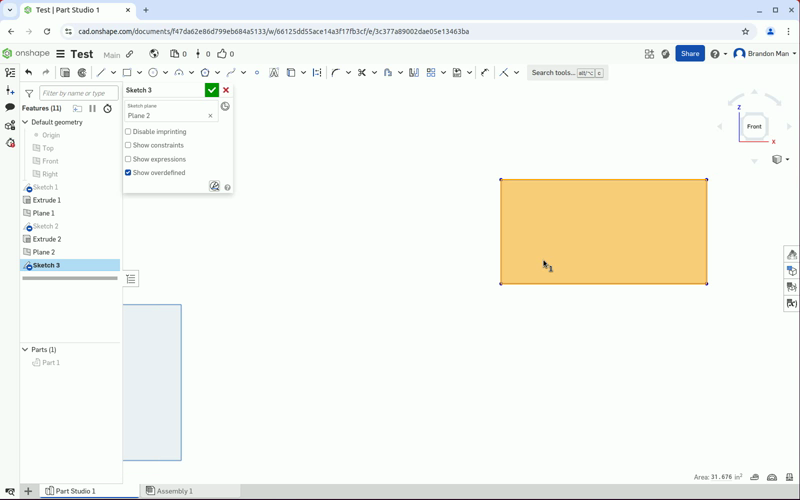
scroll(-6)
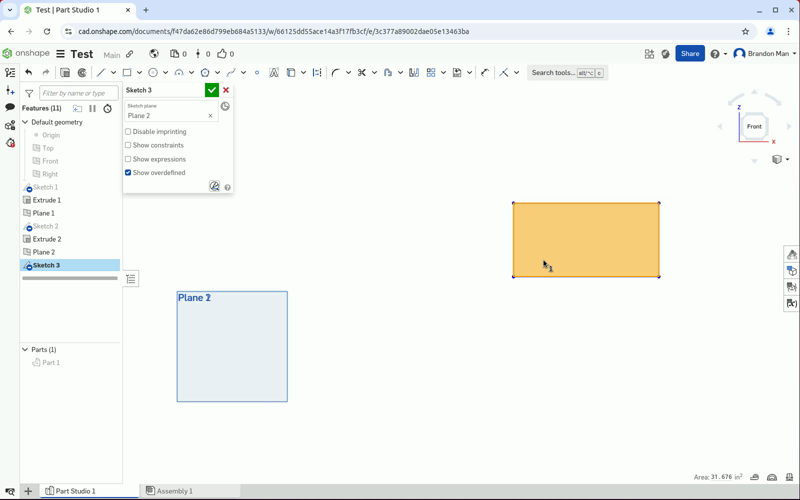
scroll(-6)
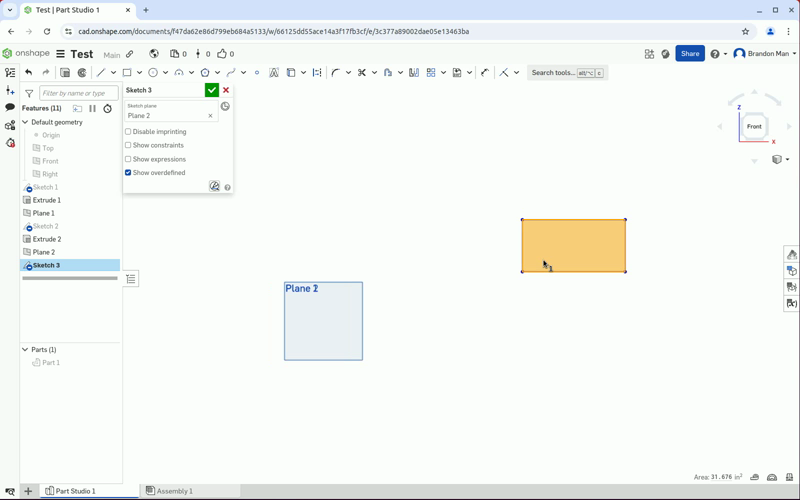
scroll(-6)
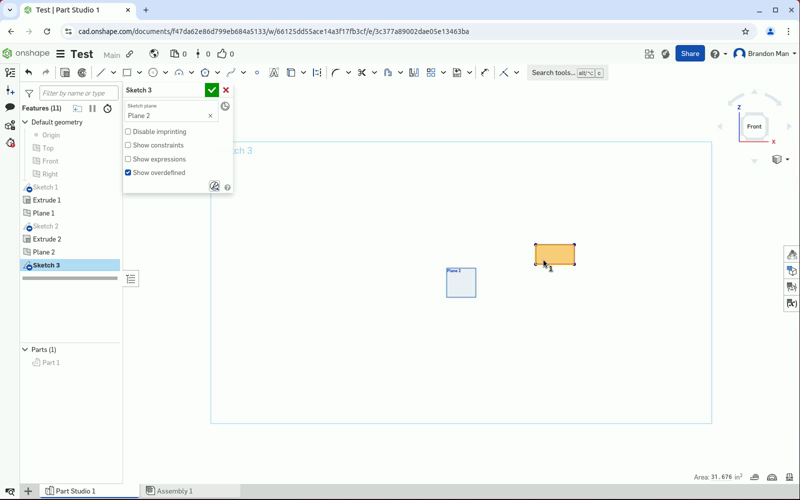
mouse_move(73, 352)
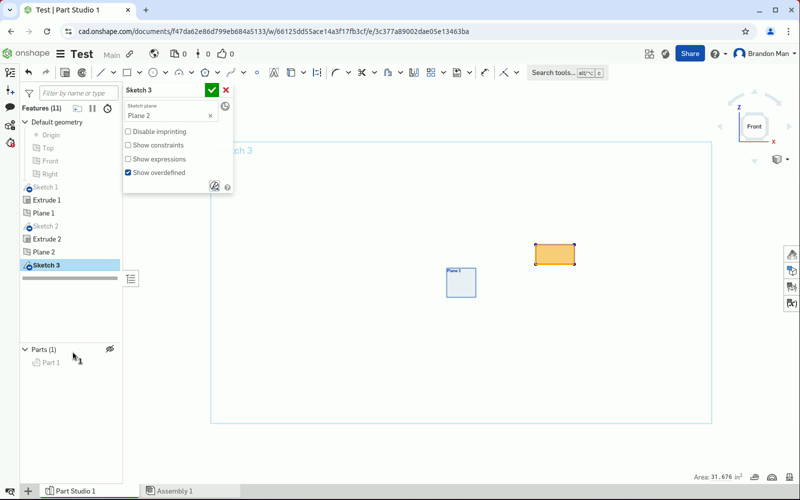
key(shift+y)
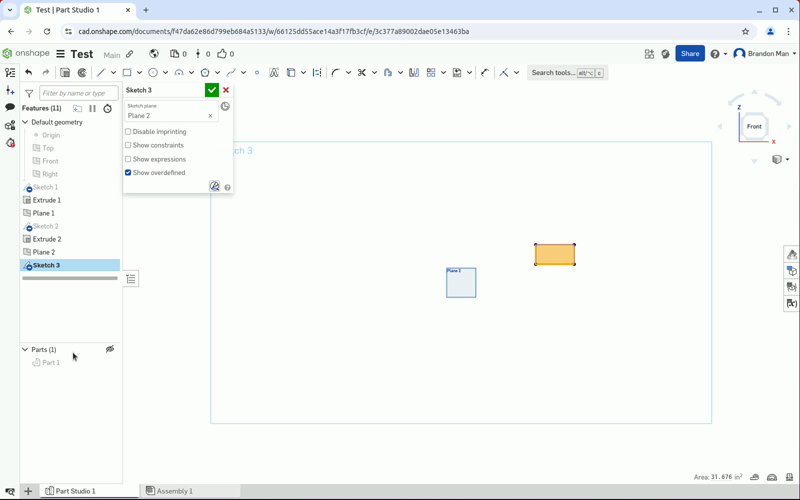
key(shift+e)
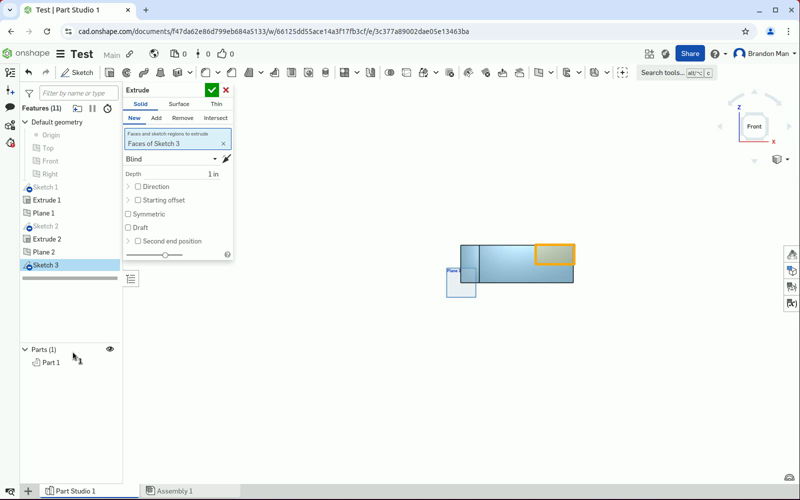
mouse_move(143, 106)
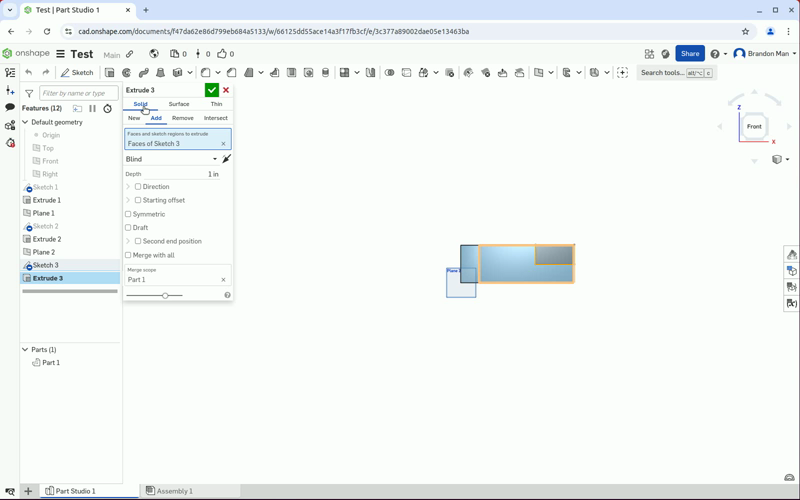
click(143, 106)
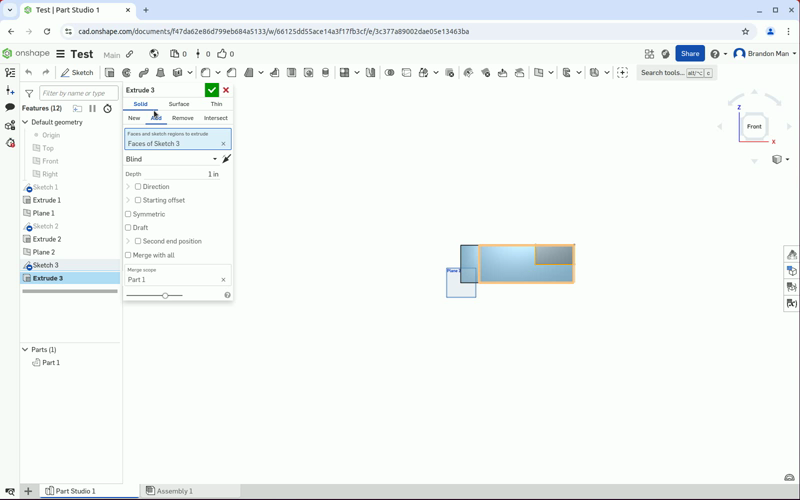
mouse_move(186, 120)
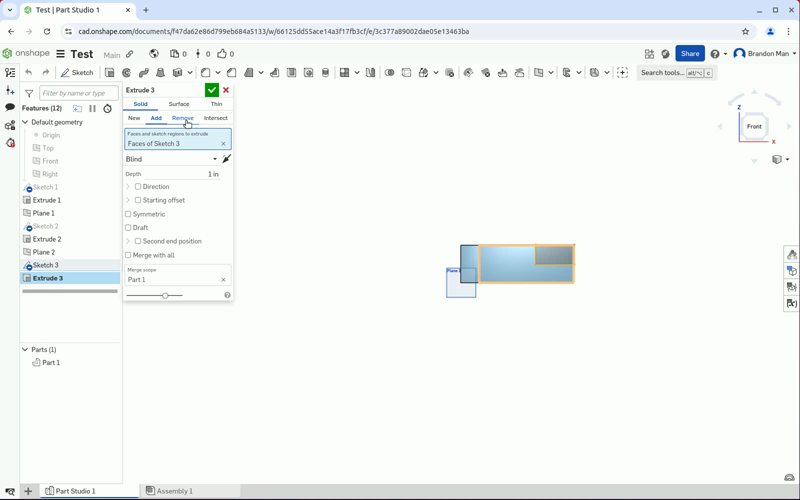
click(186, 120)
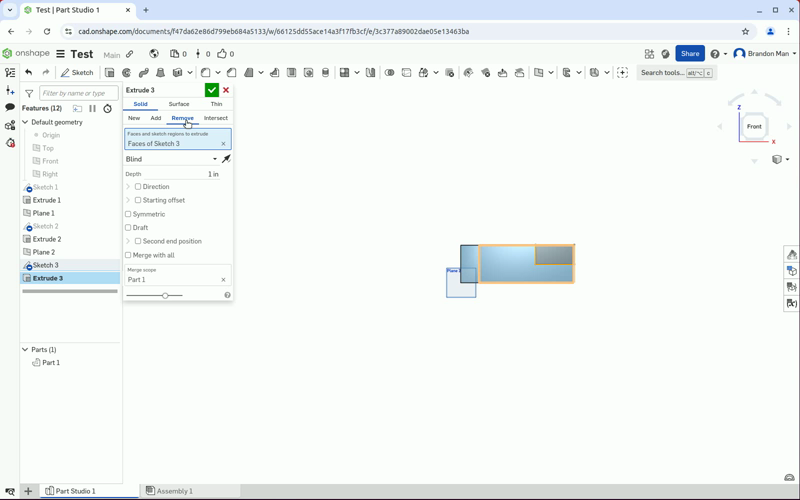
key(tab, 4)
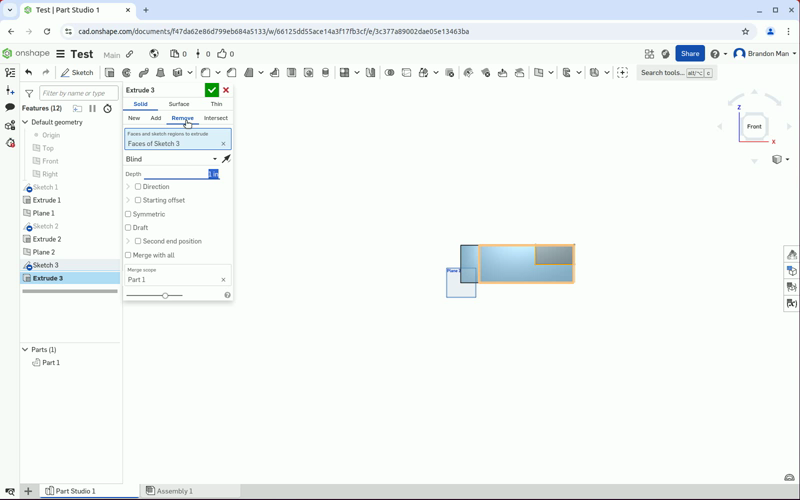
text(3.851)
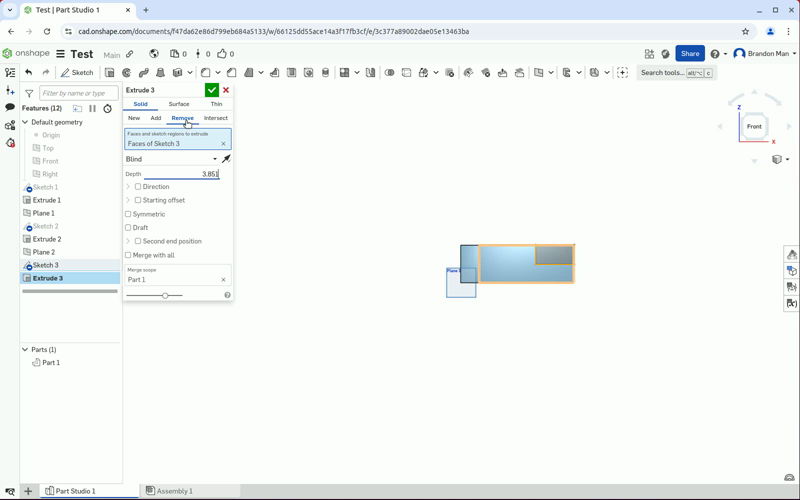
key(tab, 6)
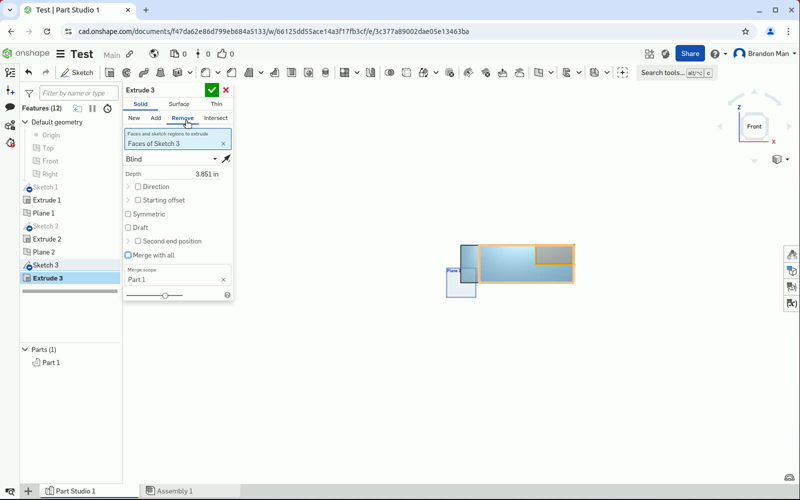
key(space)
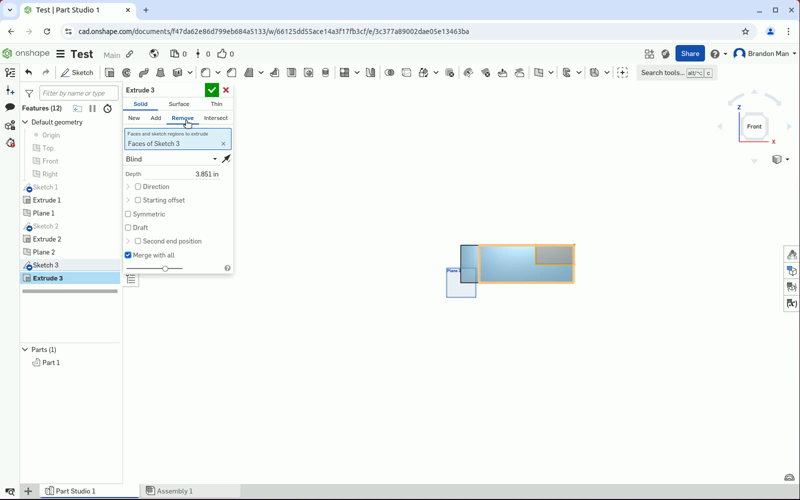
key(enter)
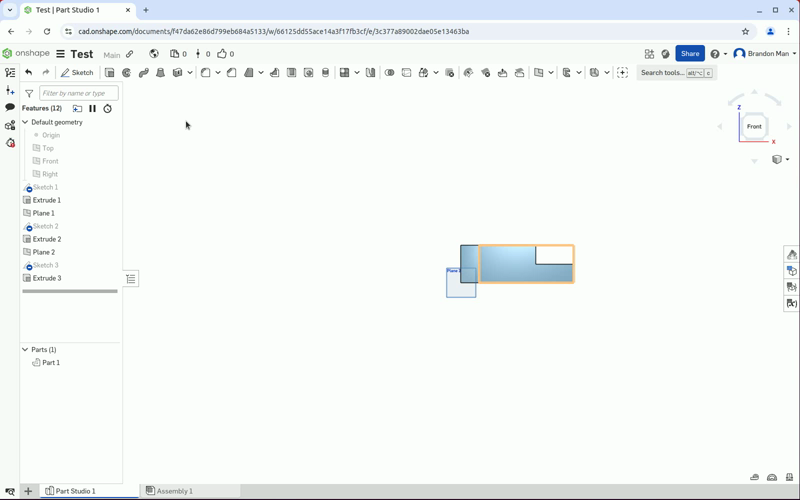
key(shift+h)
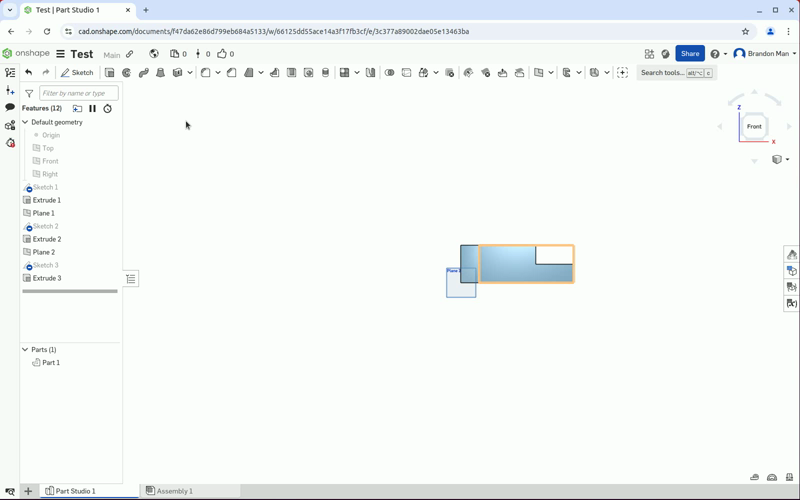
key(shift+h)
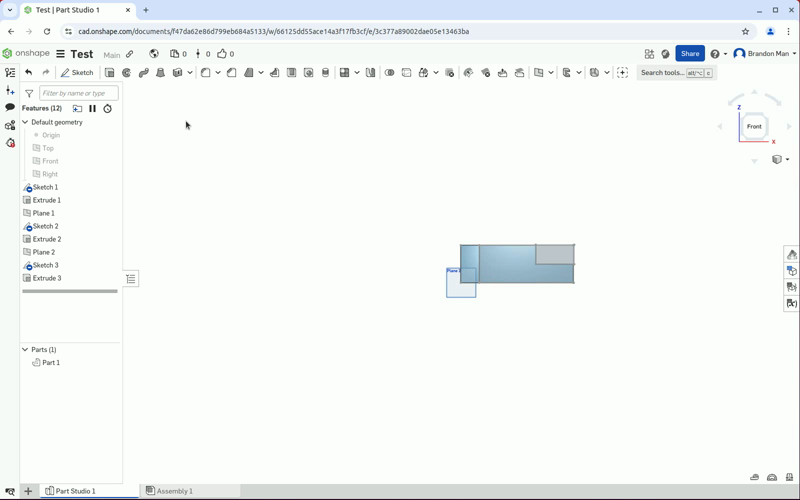
key(shift+7)
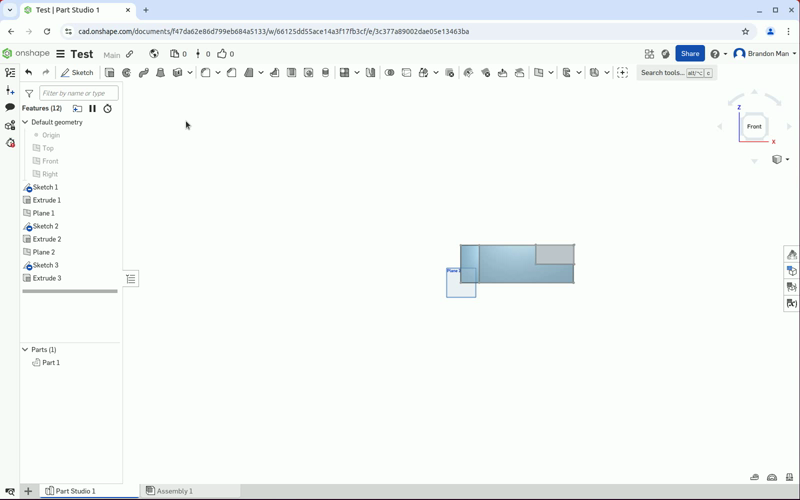
key(left, 2)
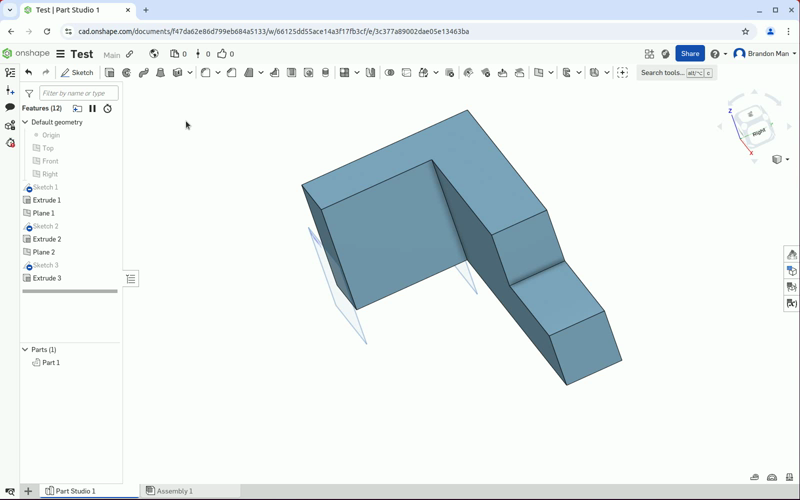
key(down, 2)
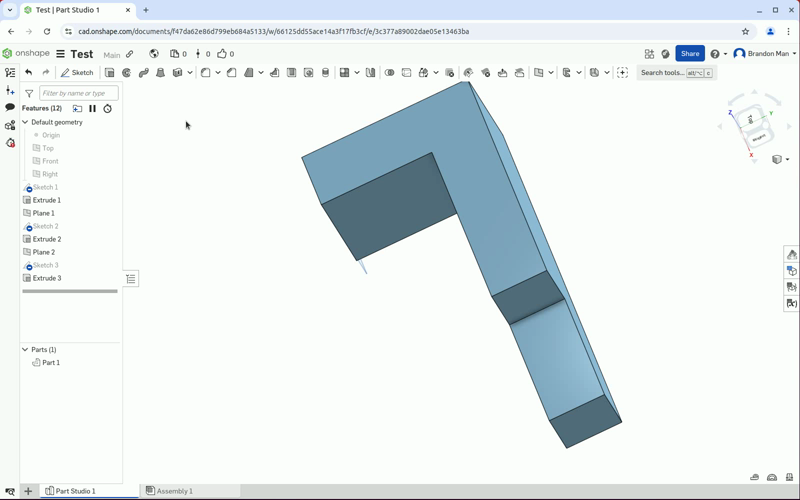
key(up, 2)
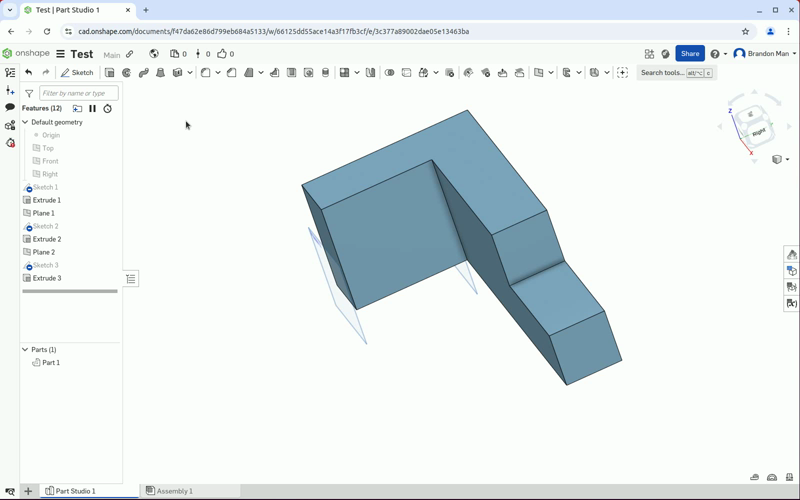
key(right, 2)
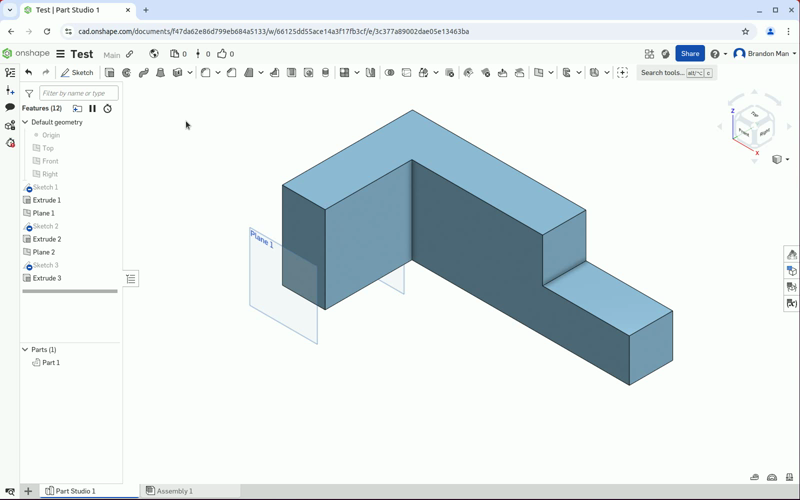
mouse_move(73, 189)
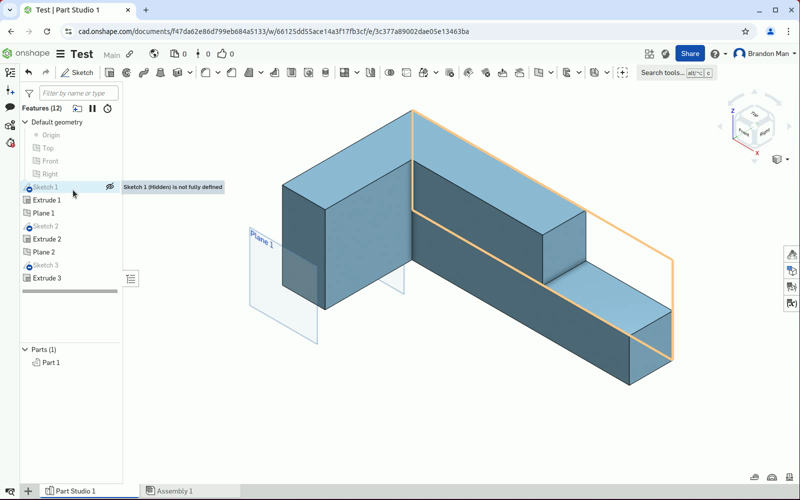
click(73, 189)